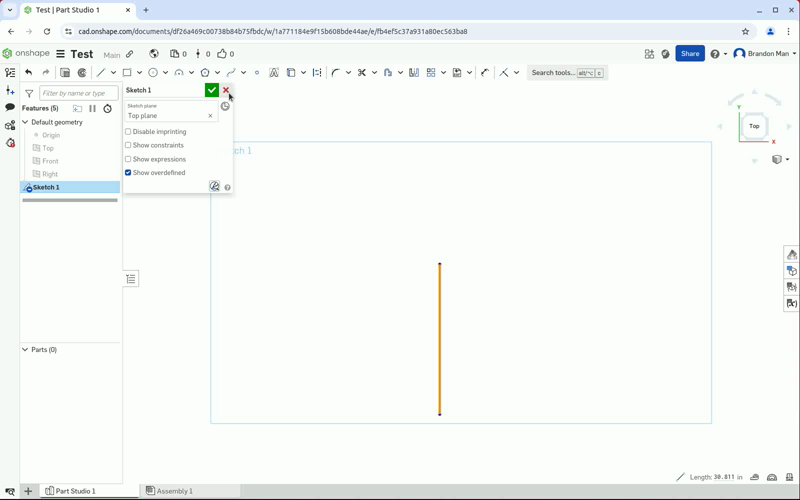
key(shift+h)
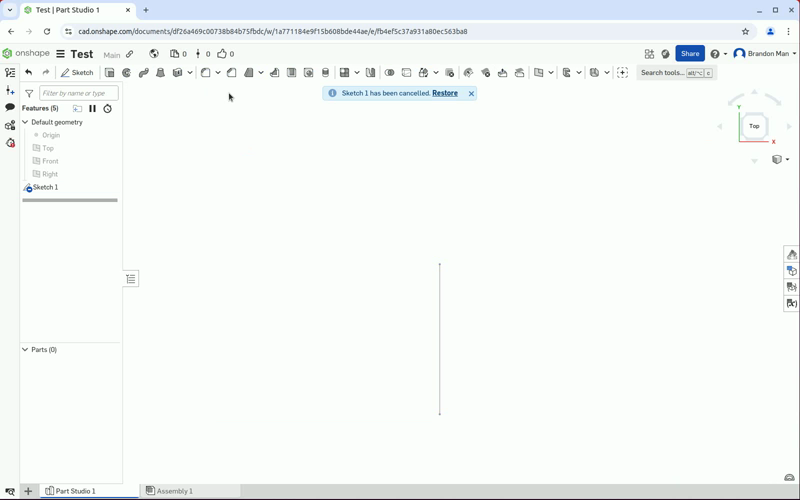
key(shift+s)
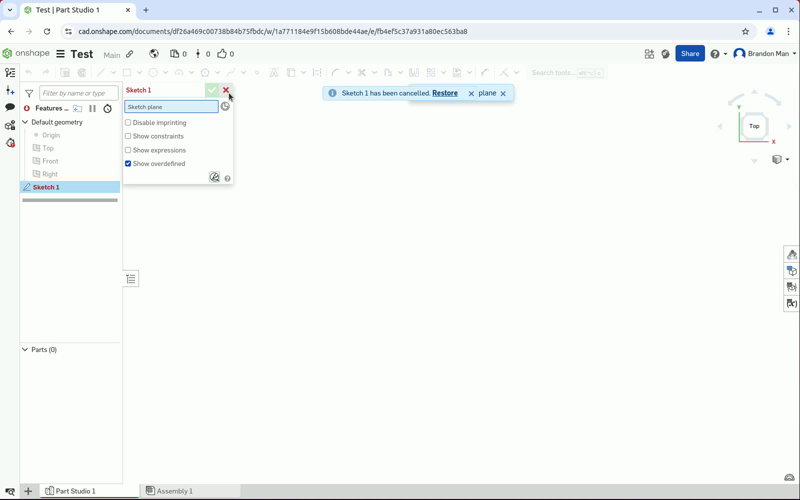
mouse_move(73, 150)
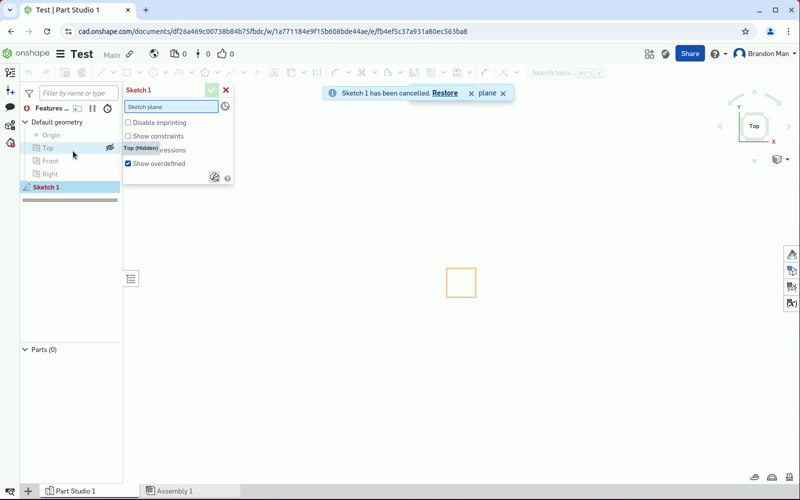
click(73, 150)
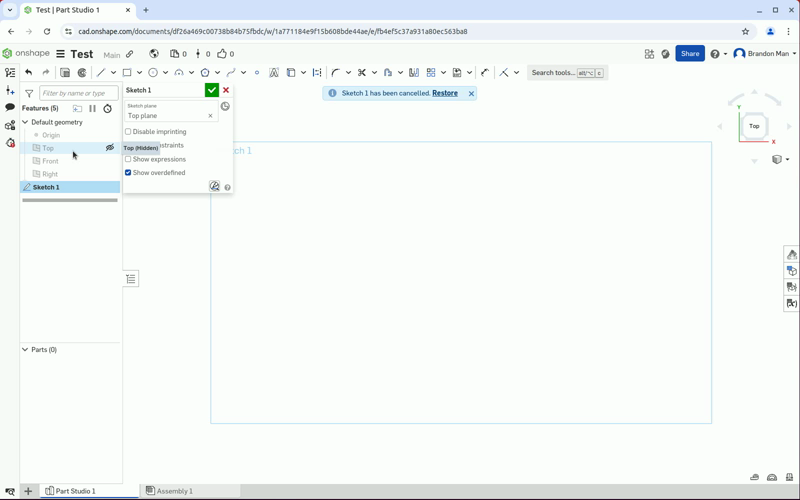
mouse_move(73, 352)
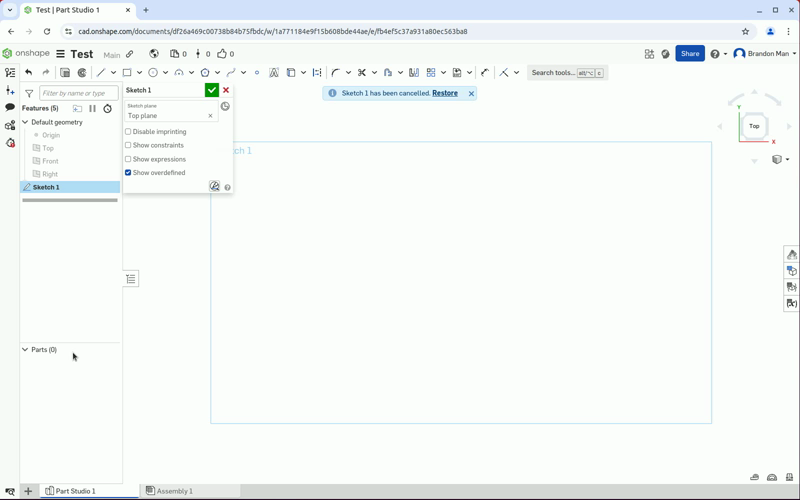
key(y)
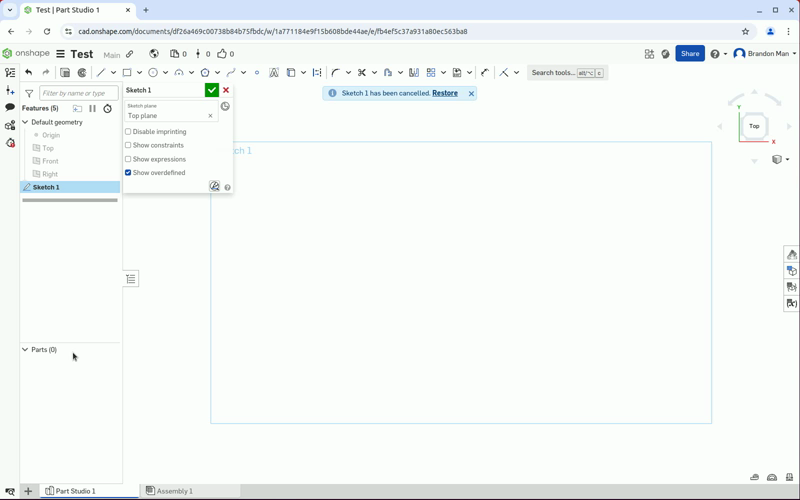
key(l)
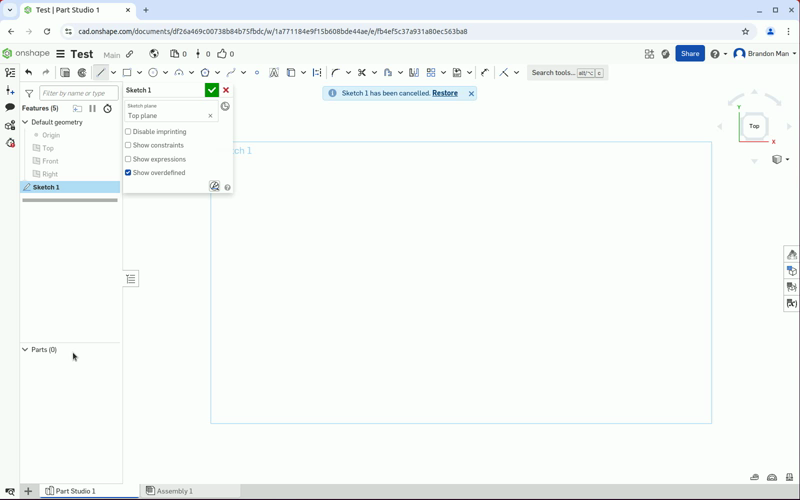
key_down(shift)
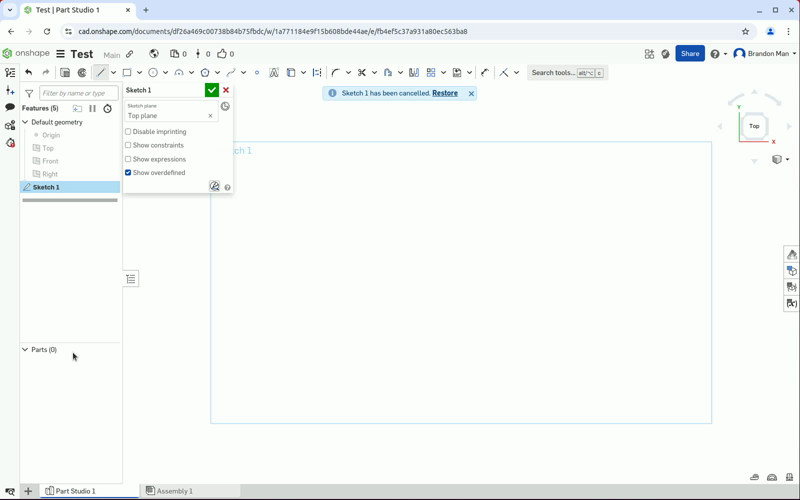
mouse_move(390, 245)
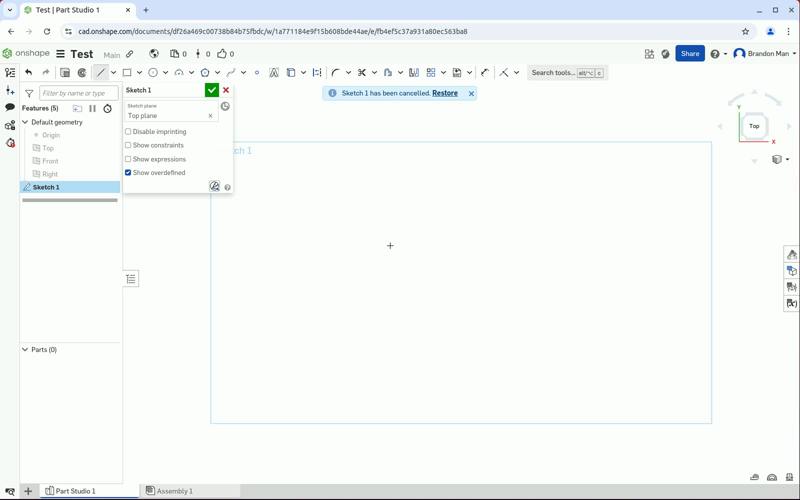
click(390, 245)
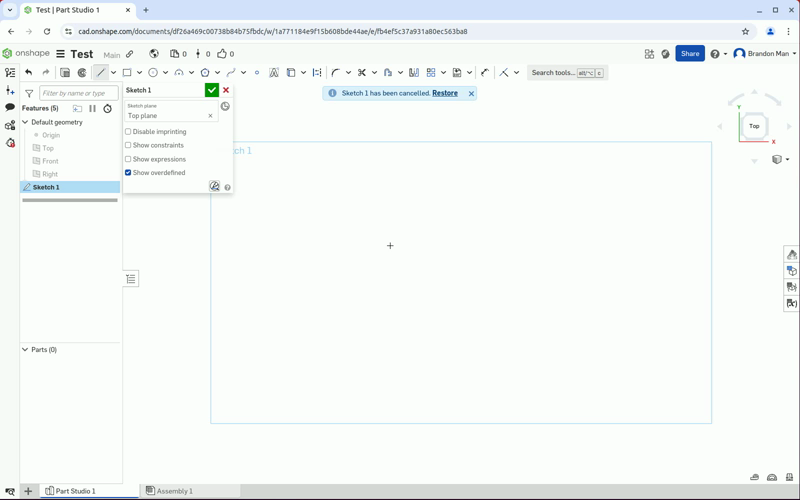
key_up(shift)
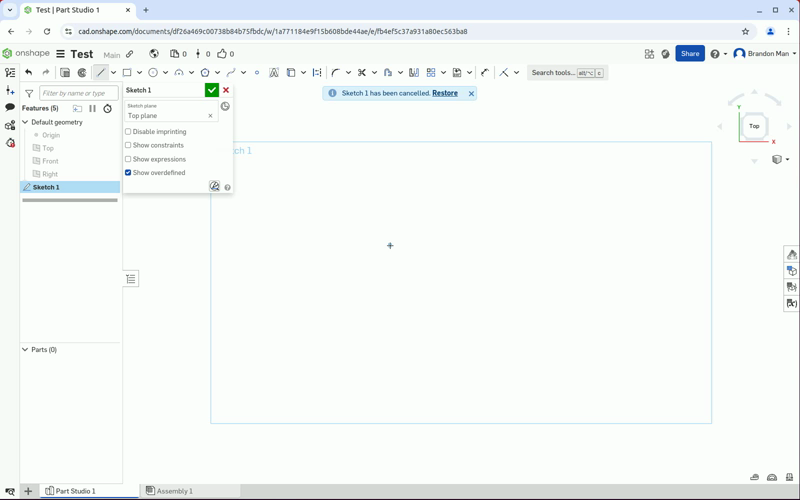
key_down(shift)
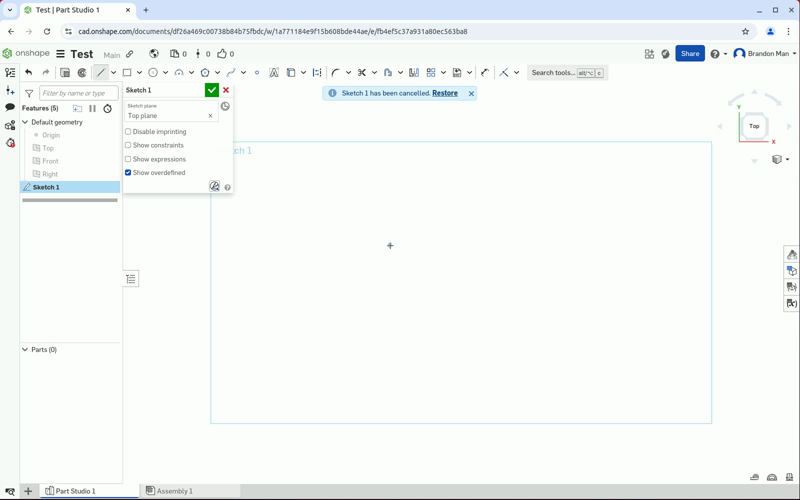
mouse_move(465, 245)
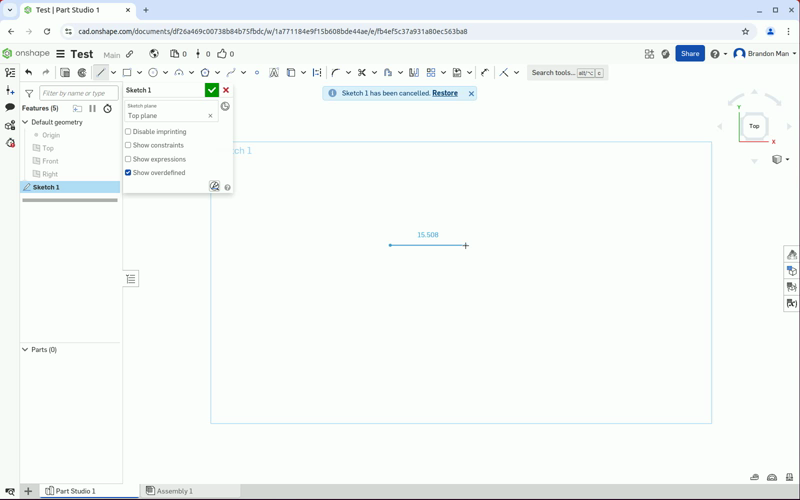
click(465, 245)
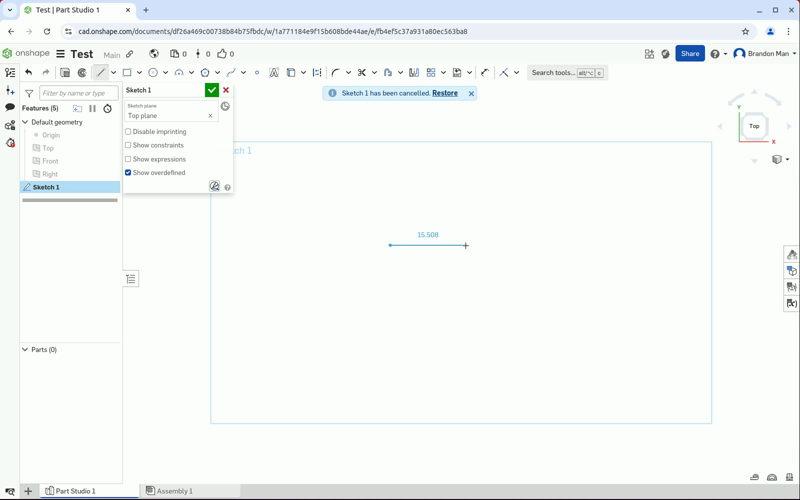
key_up(shift)
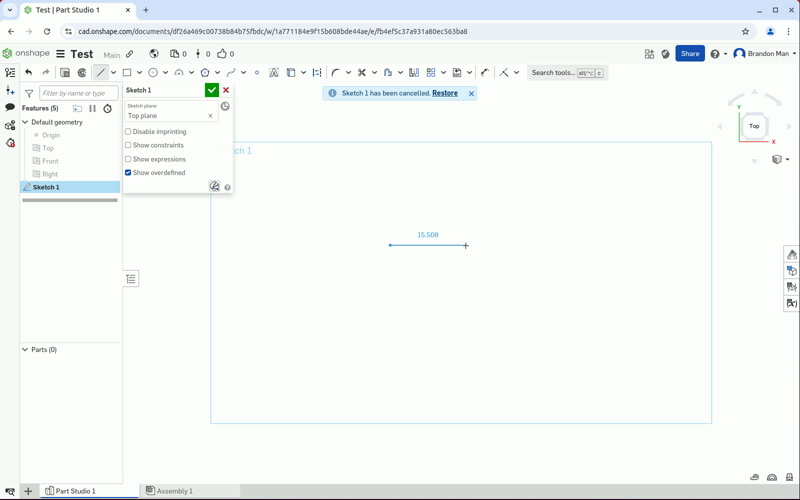
key_down(shift)
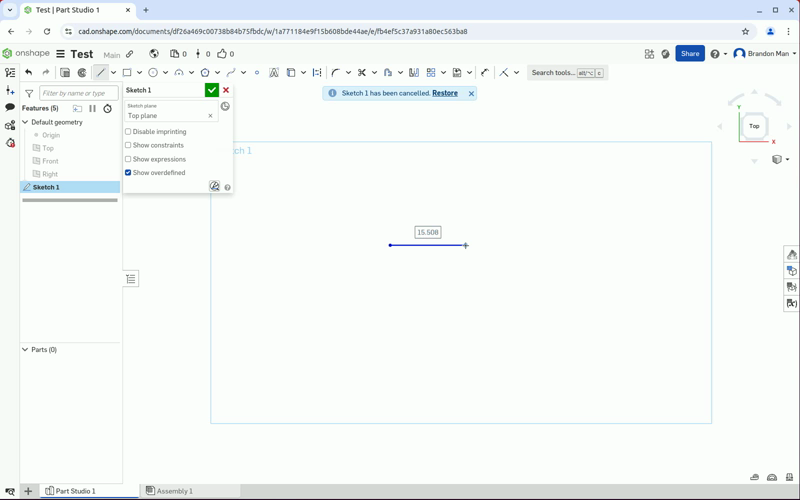
mouse_move(495, 245)
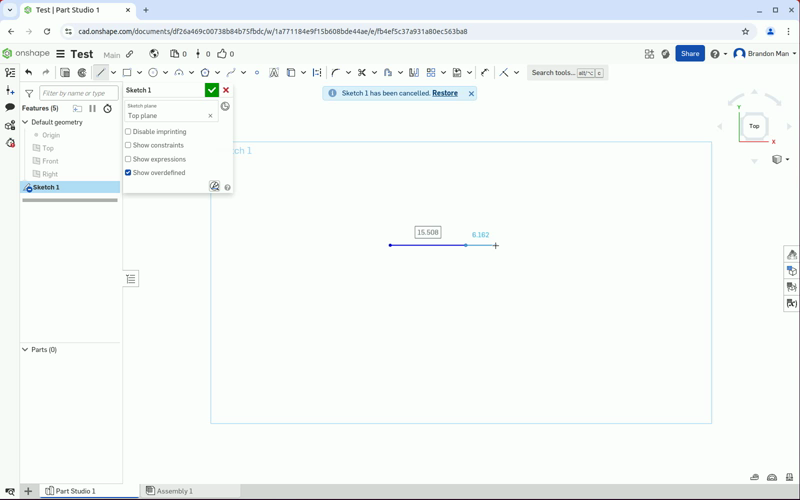
mouse_move(465, 219)
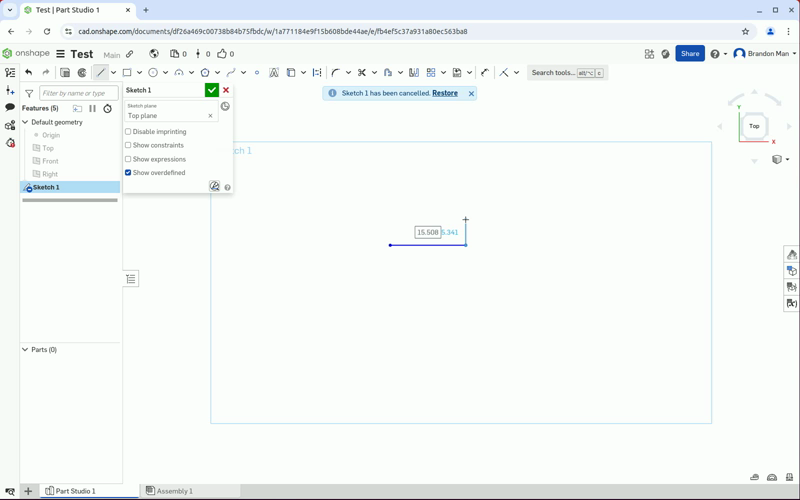
click(465, 219)
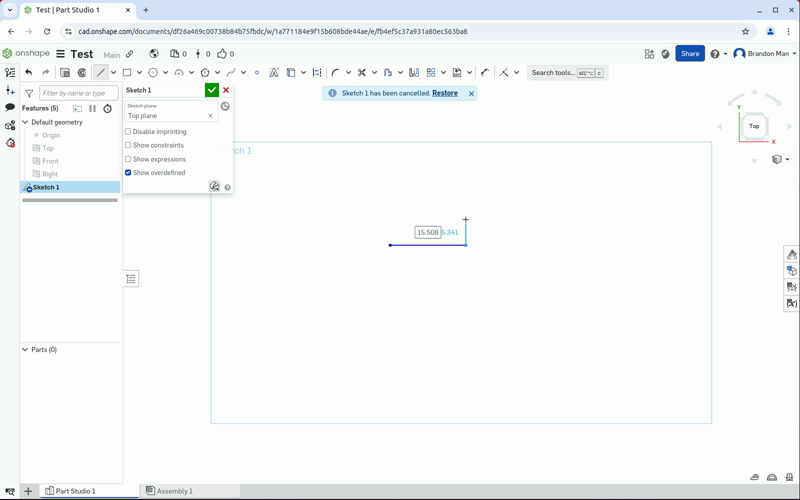
key_up(shift)
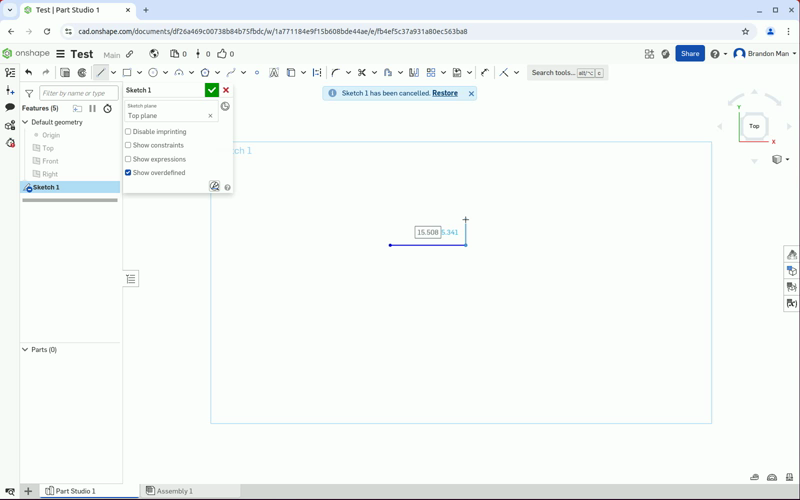
key_down(shift)
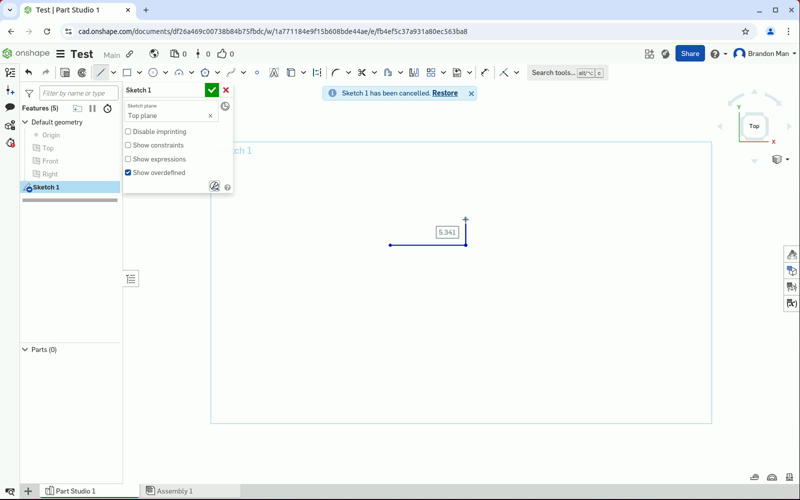
mouse_move(495, 219)
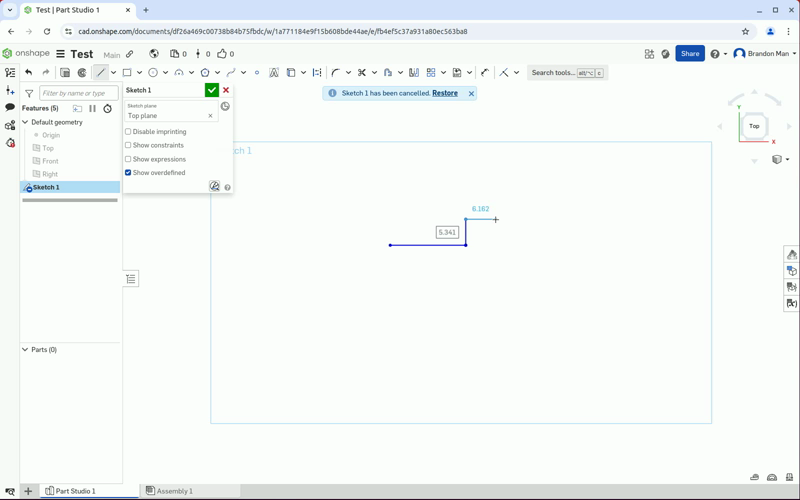
mouse_move(451, 219)
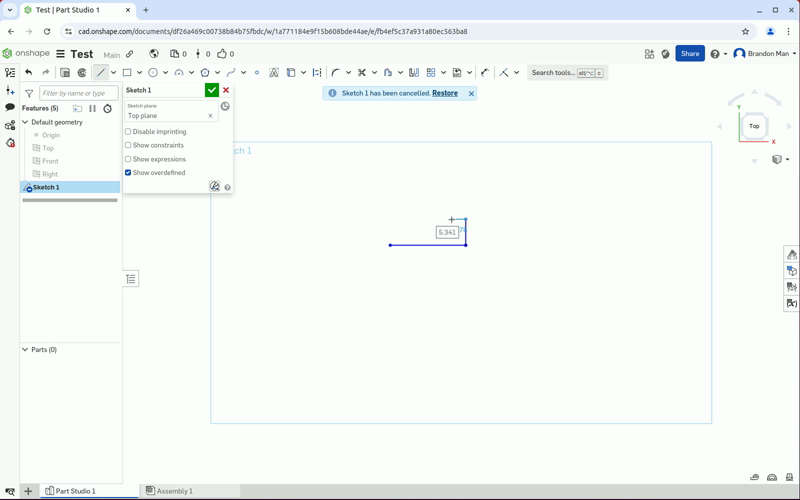
click(451, 219)
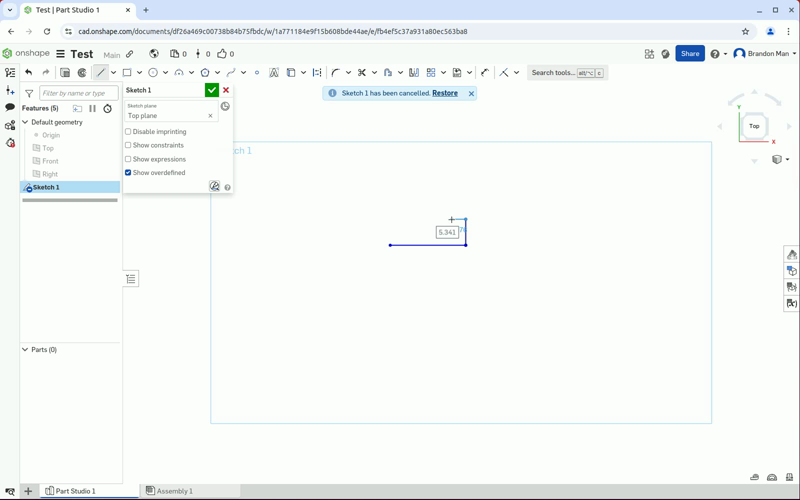
key_up(shift)
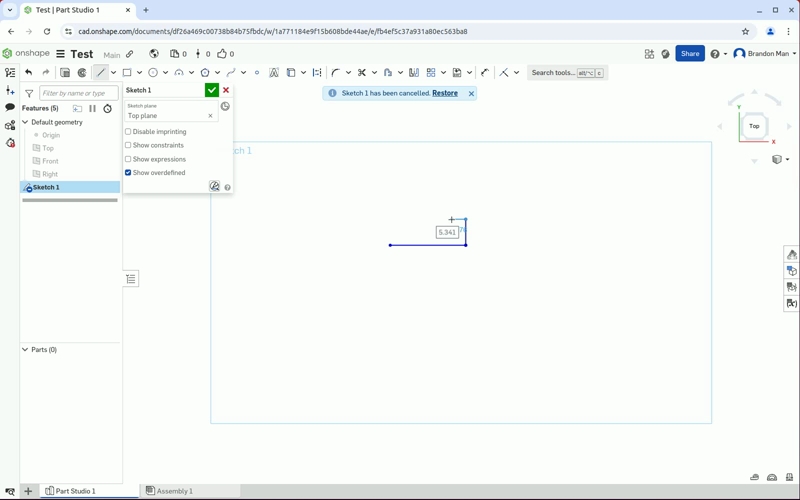
key_down(shift)
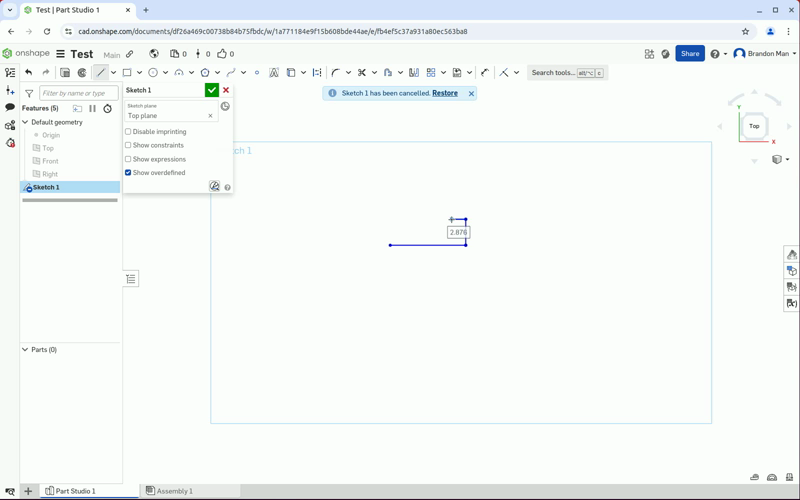
mouse_move(481, 219)
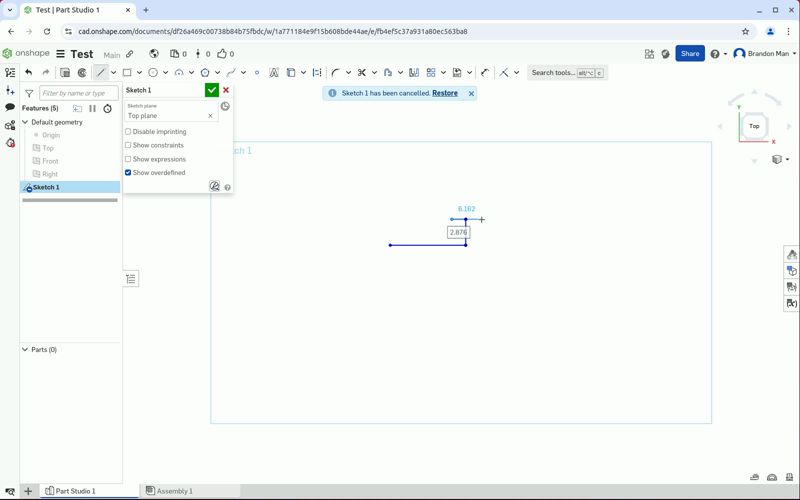
mouse_move(451, 196)
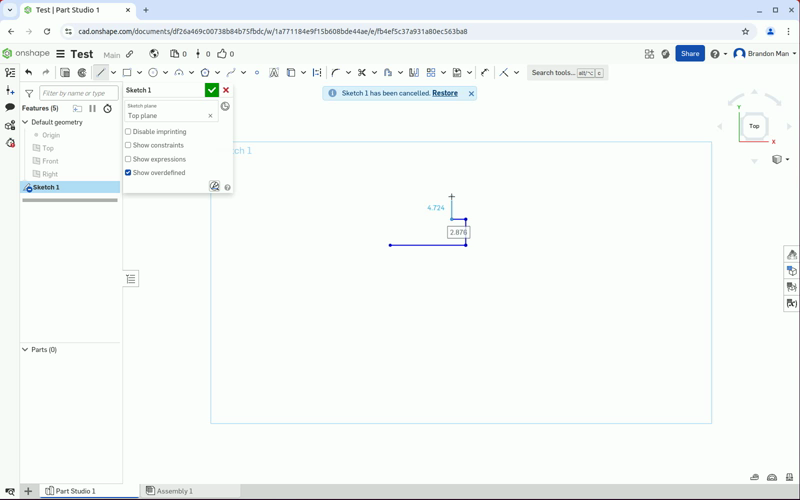
click(451, 196)
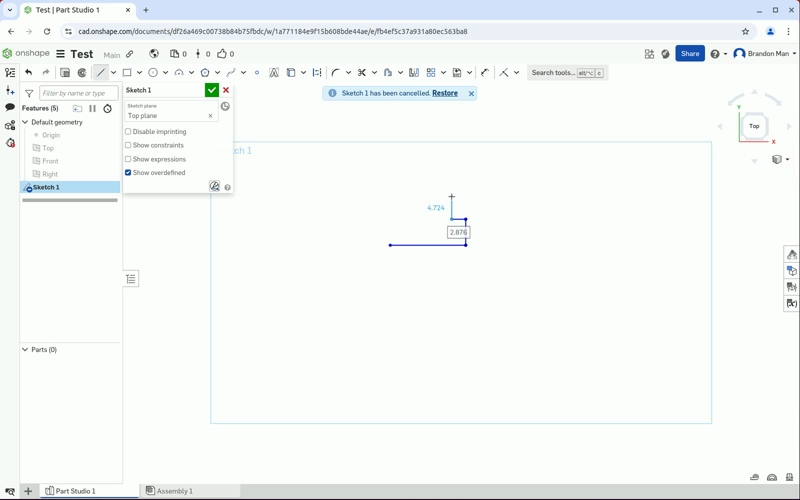
key_up(shift)
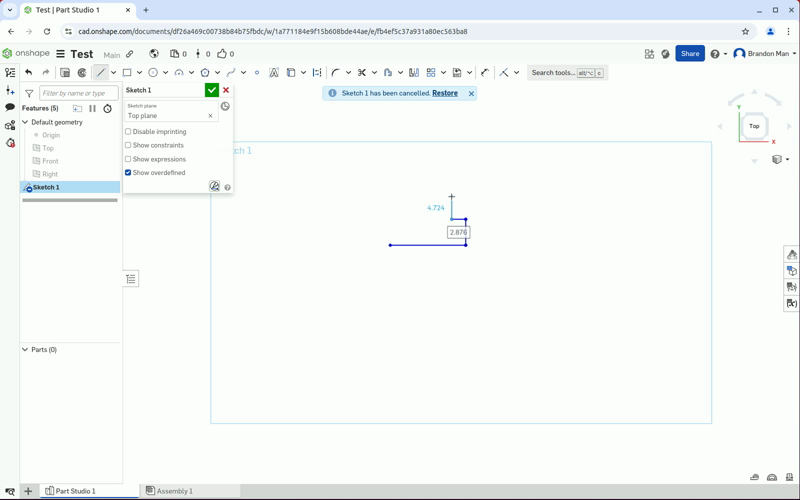
key_down(shift)
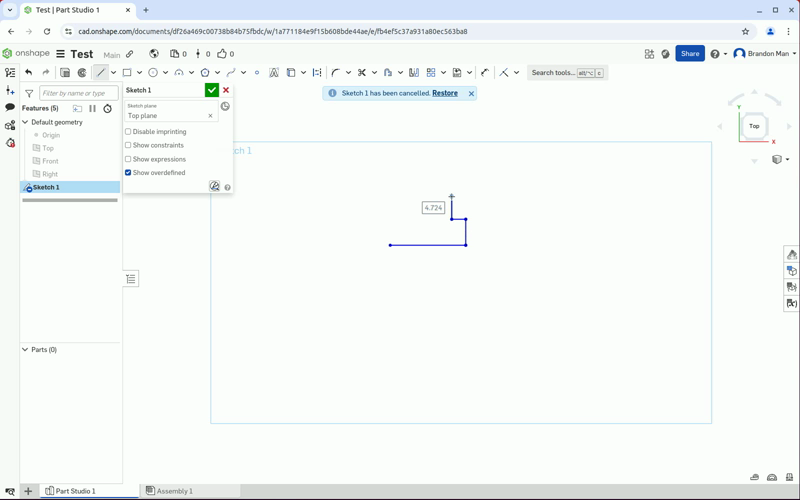
mouse_move(481, 196)
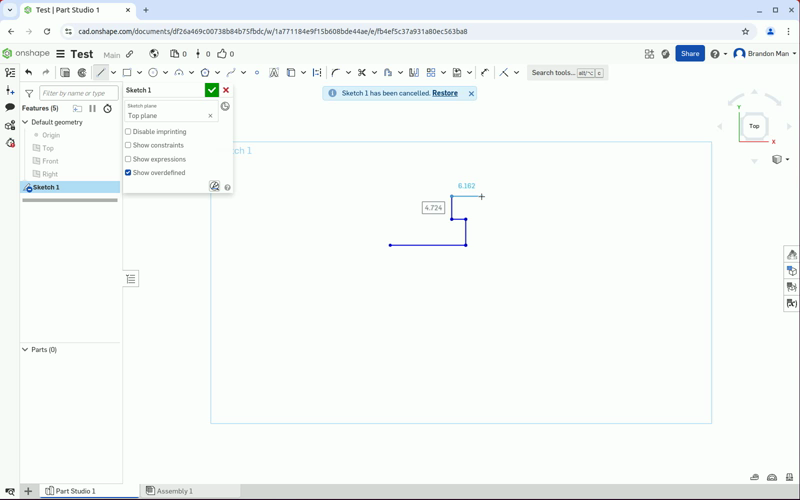
mouse_move(465, 196)
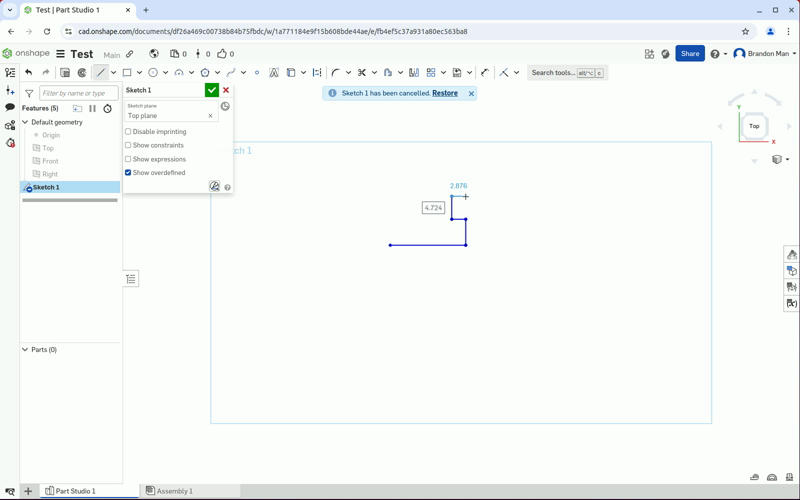
click(465, 196)
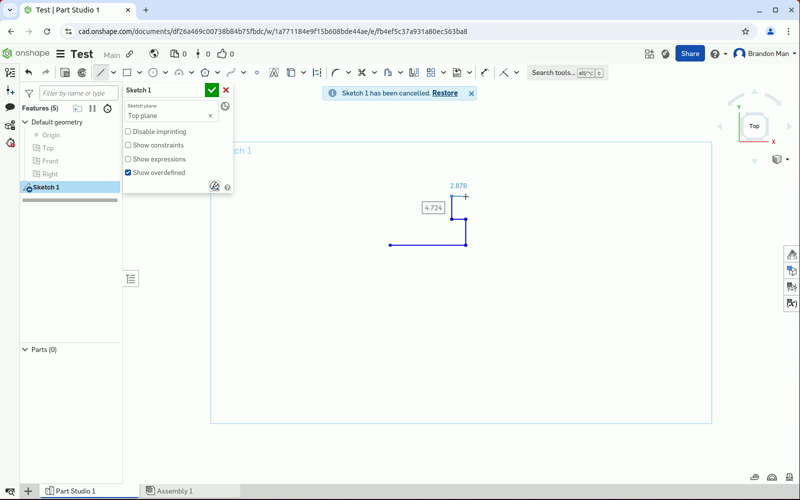
key_up(shift)
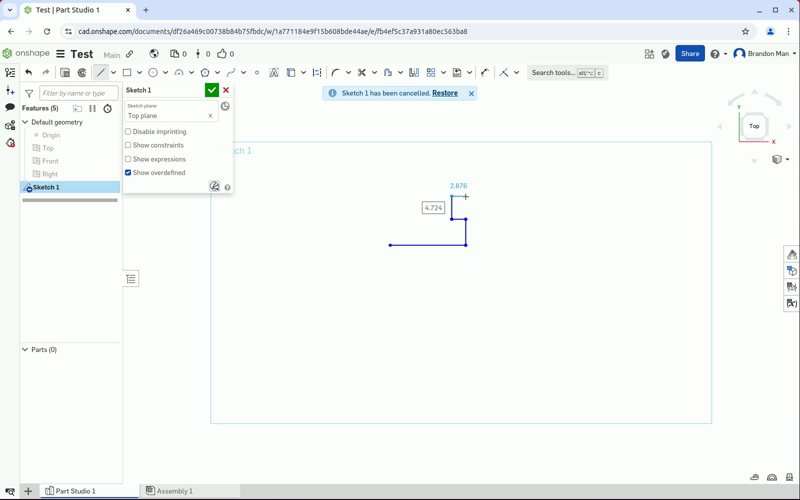
key_down(shift)
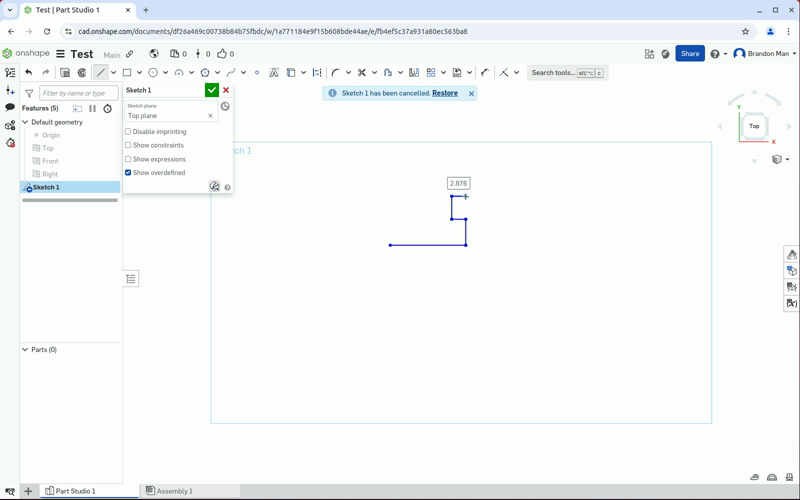
mouse_move(495, 196)
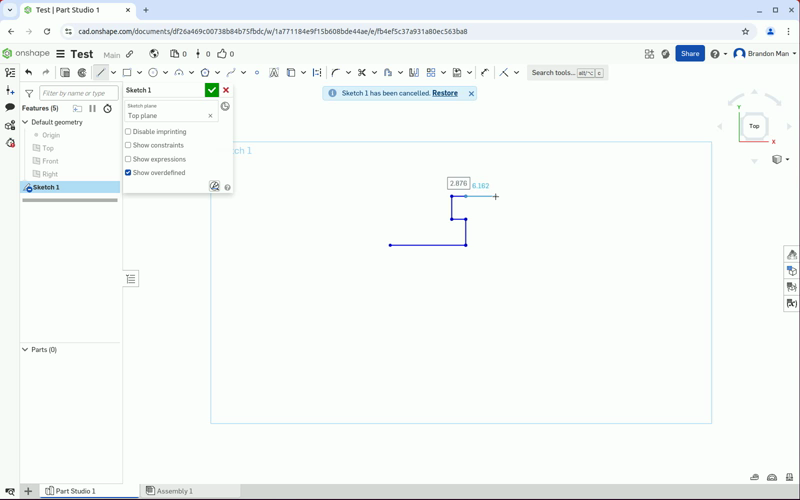
mouse_move(465, 170)
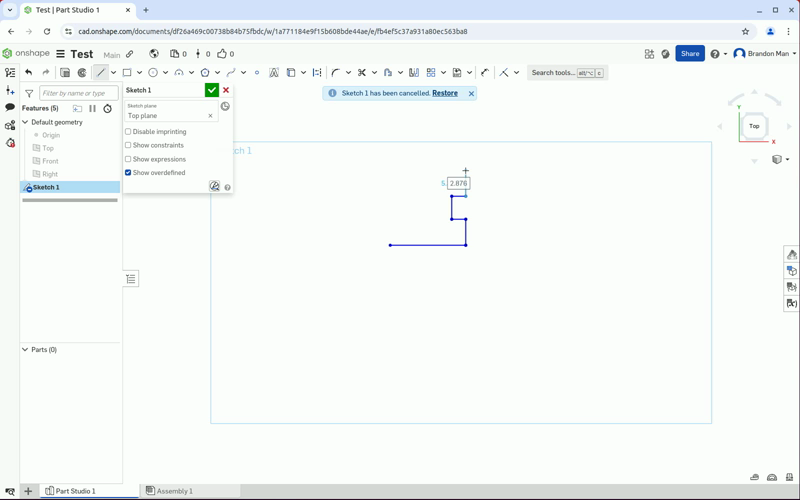
click(465, 170)
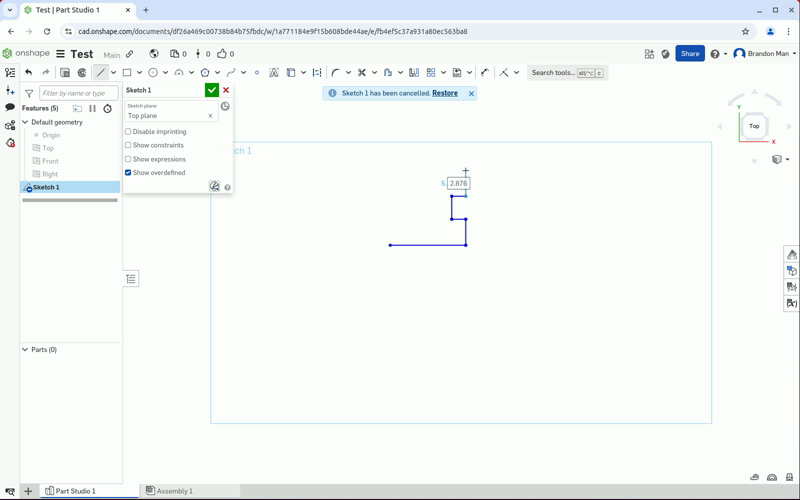
key_up(shift)
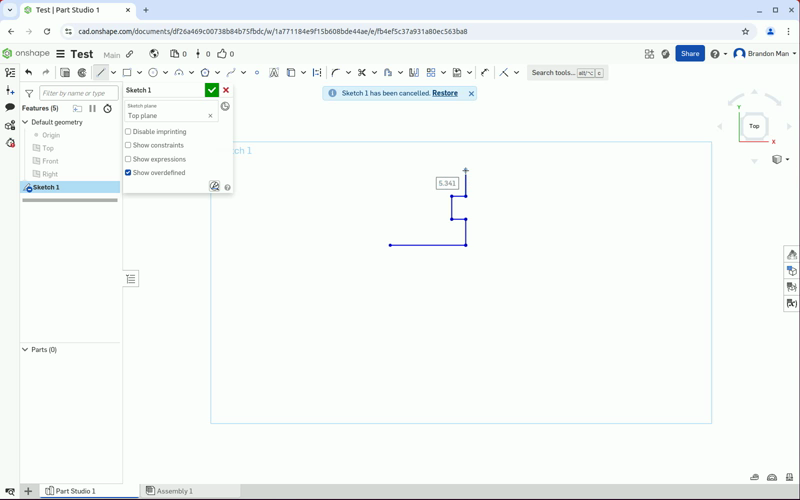
key_down(shift)
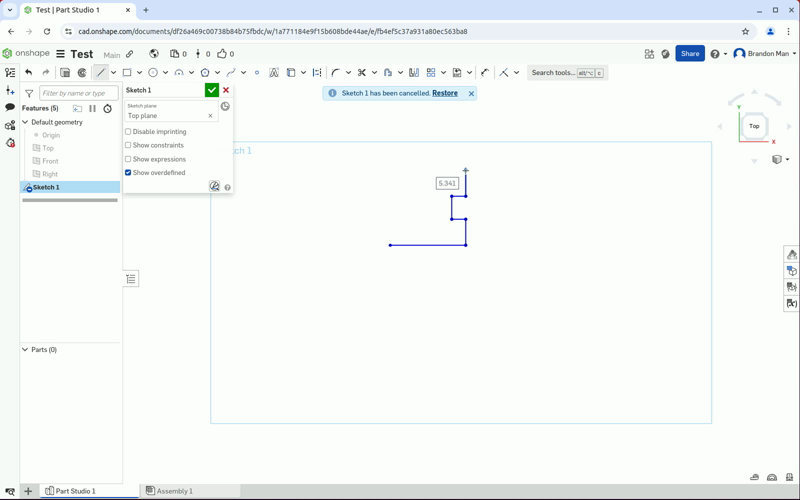
mouse_move(390, 170)
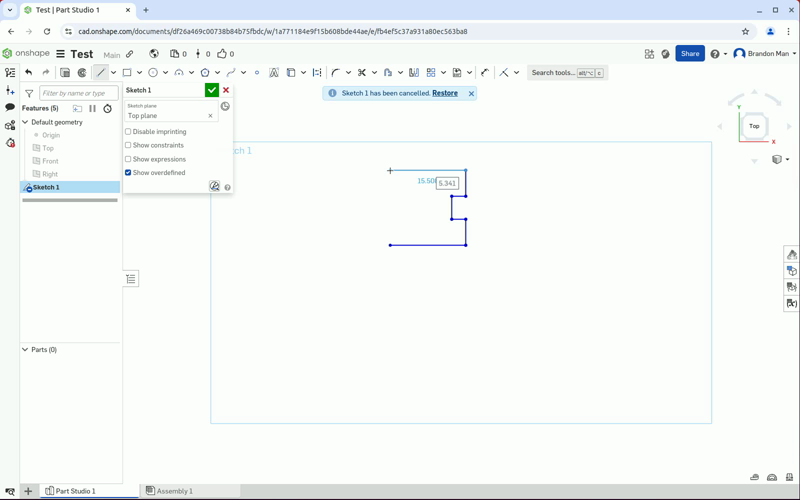
click(390, 170)
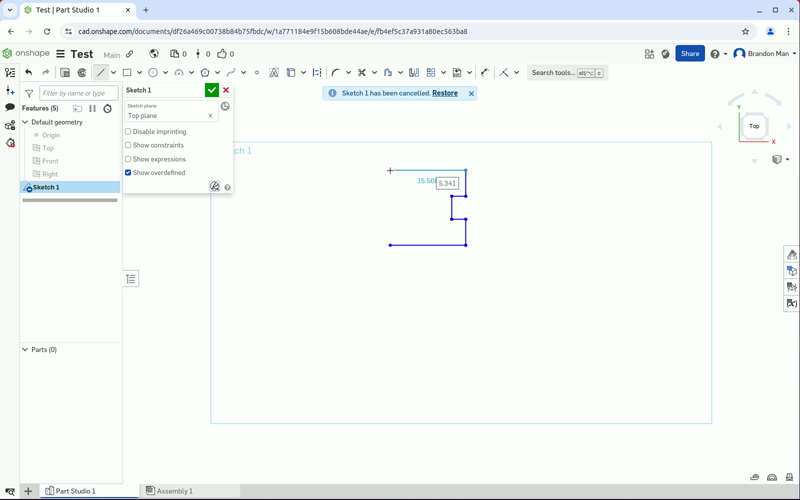
key_up(shift)
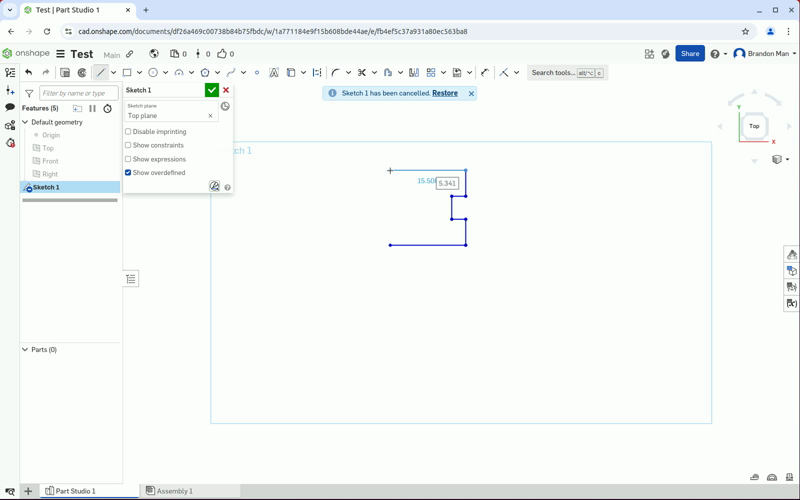
key_down(shift)
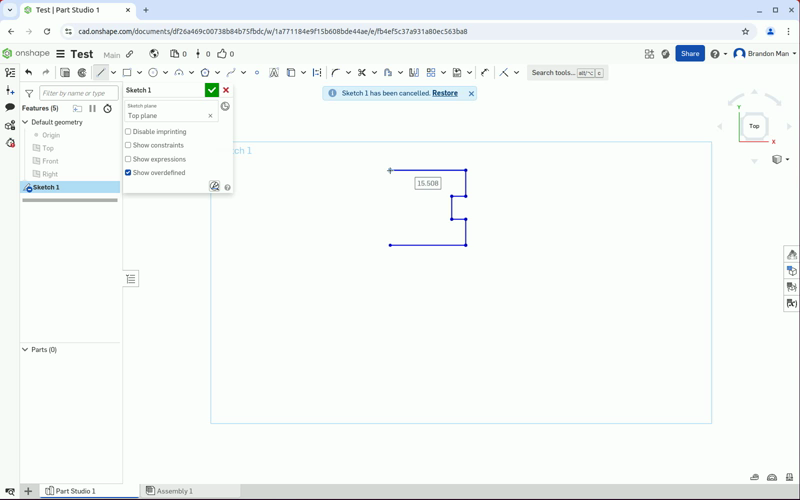
mouse_move(420, 170)
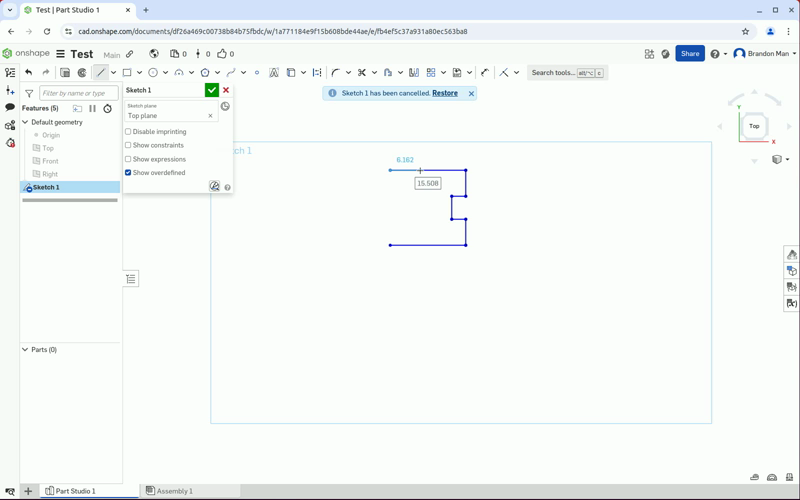
mouse_move(390, 196)
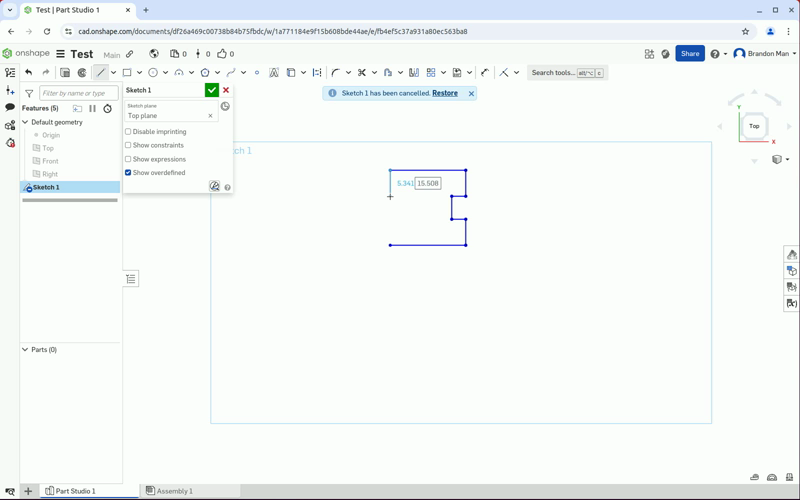
click(390, 196)
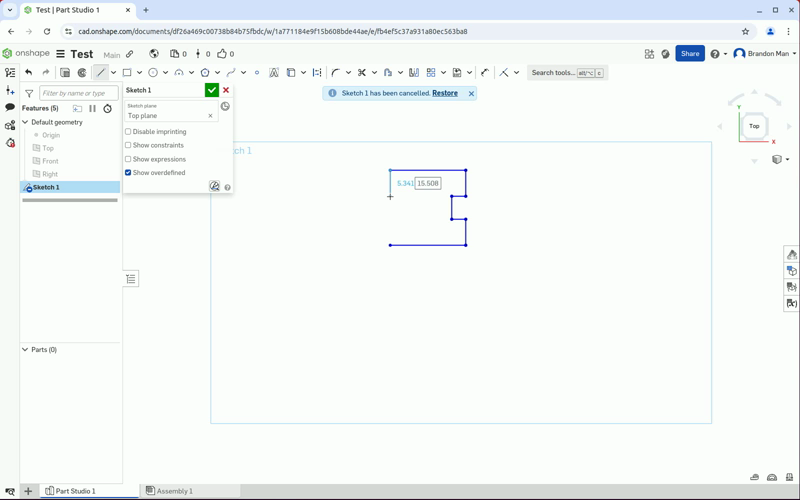
key_up(shift)
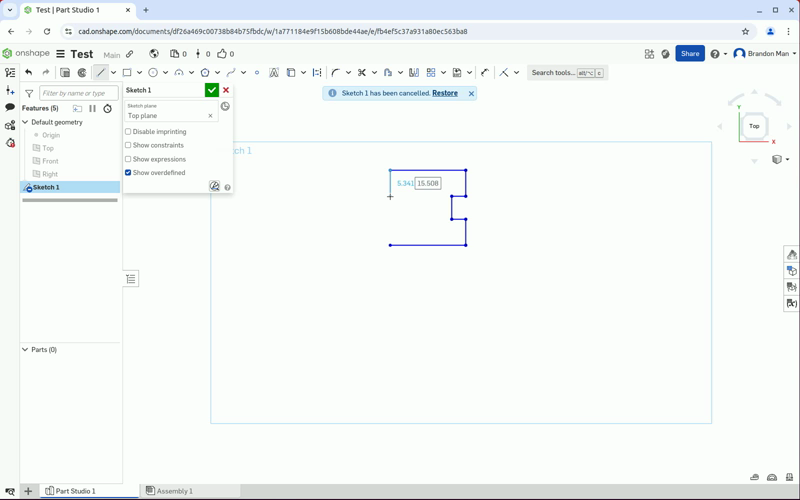
key_down(shift)
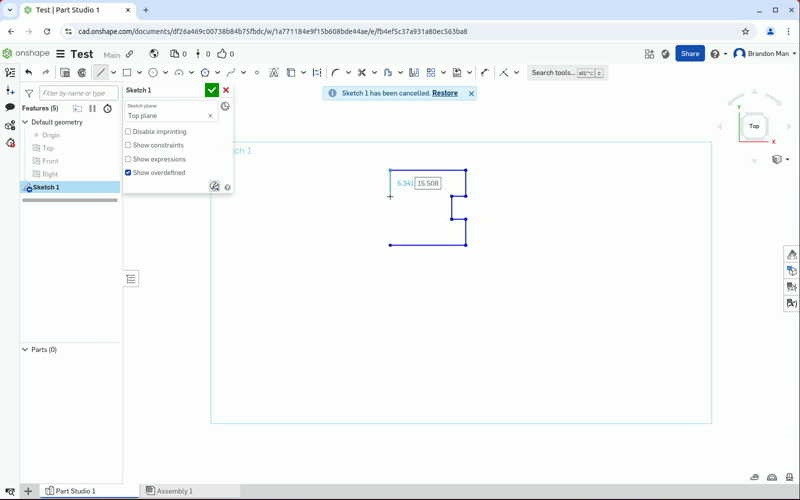
mouse_move(420, 196)
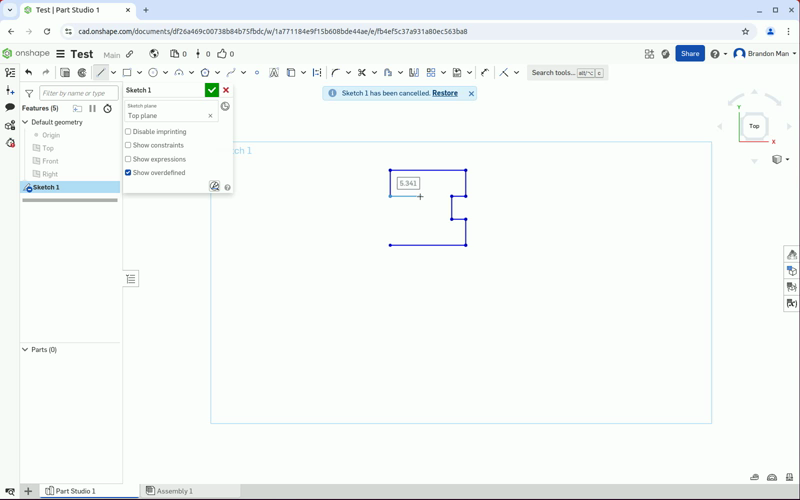
mouse_move(404, 196)
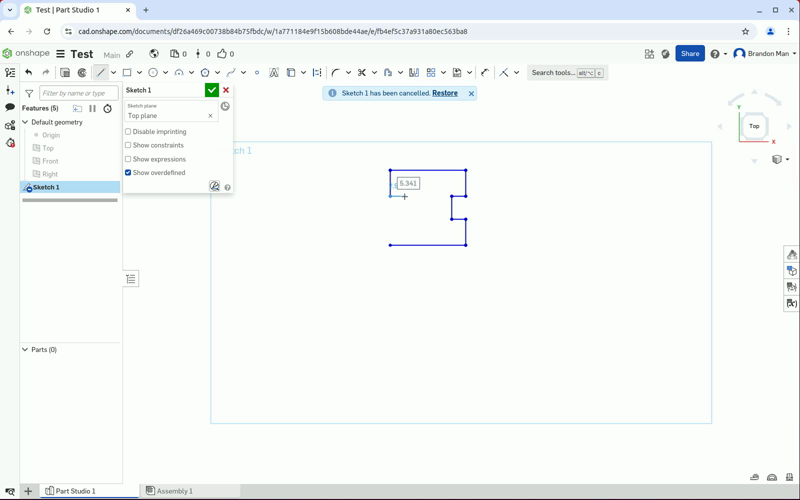
click(404, 196)
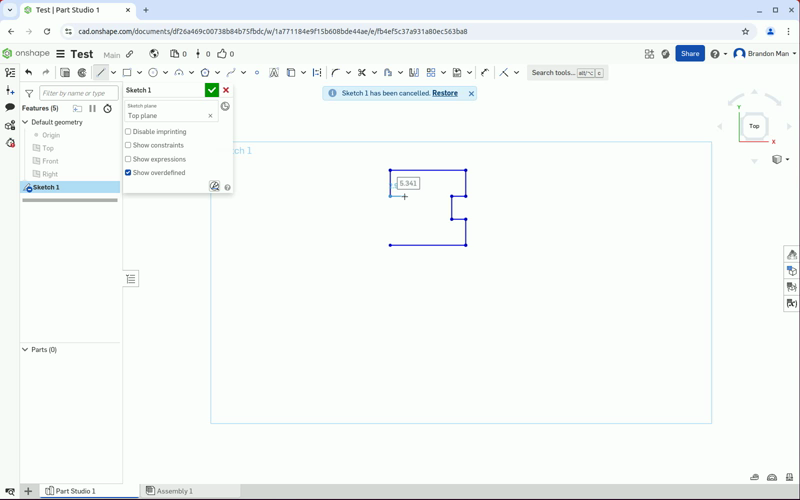
key_up(shift)
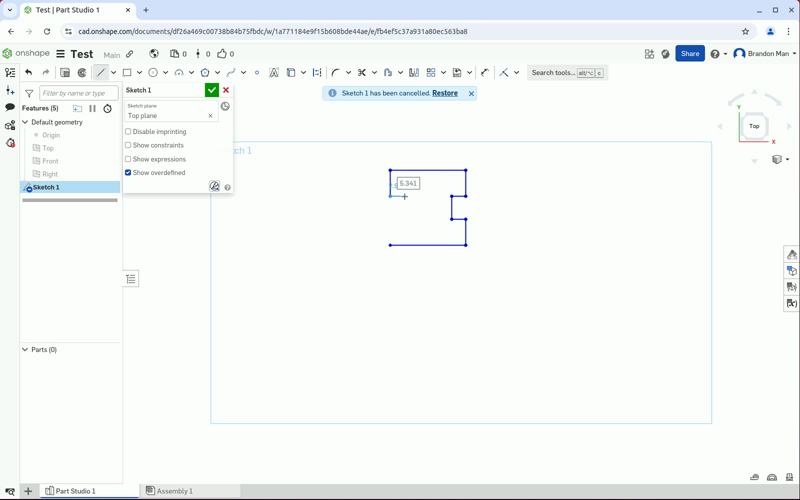
key_down(shift)
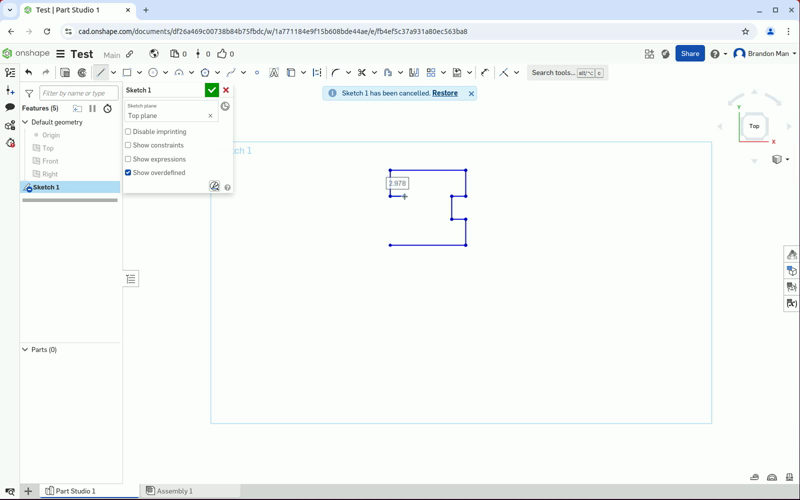
mouse_move(434, 196)
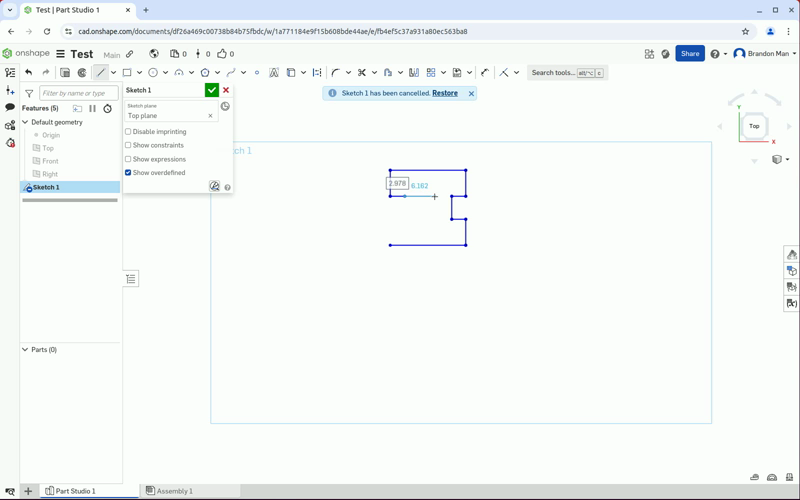
mouse_move(404, 219)
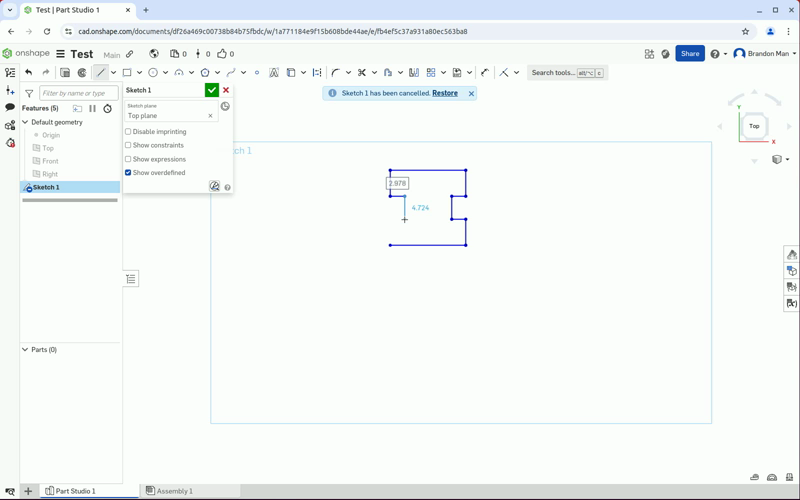
click(404, 219)
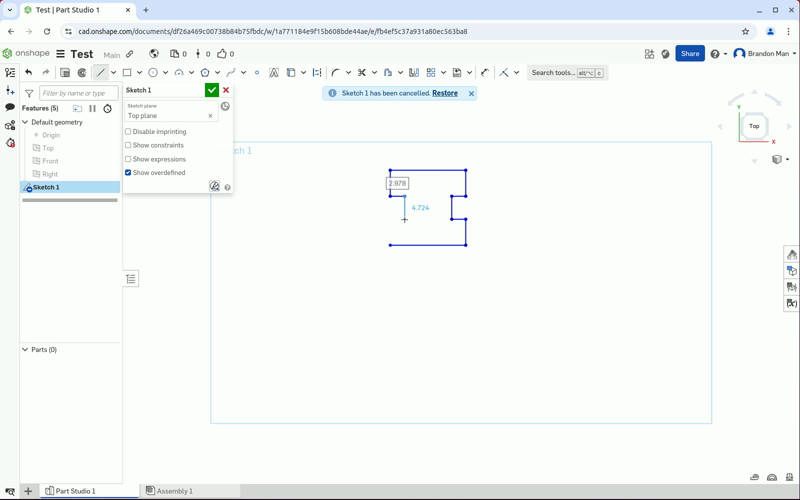
key_up(shift)
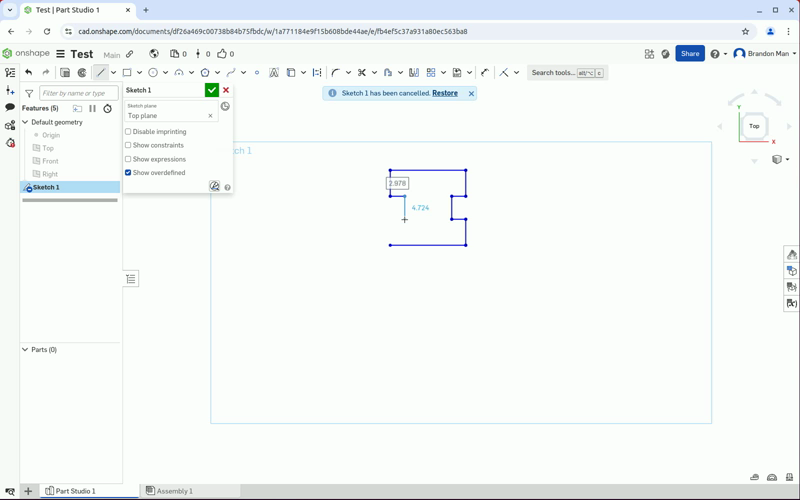
key_down(shift)
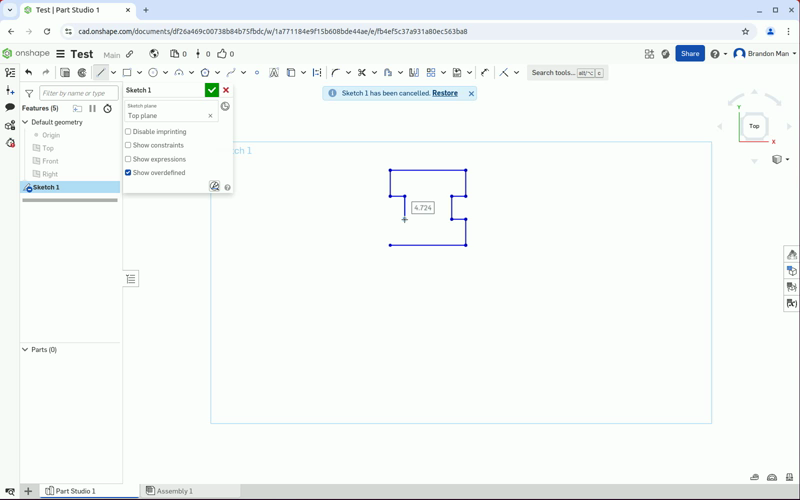
mouse_move(434, 219)
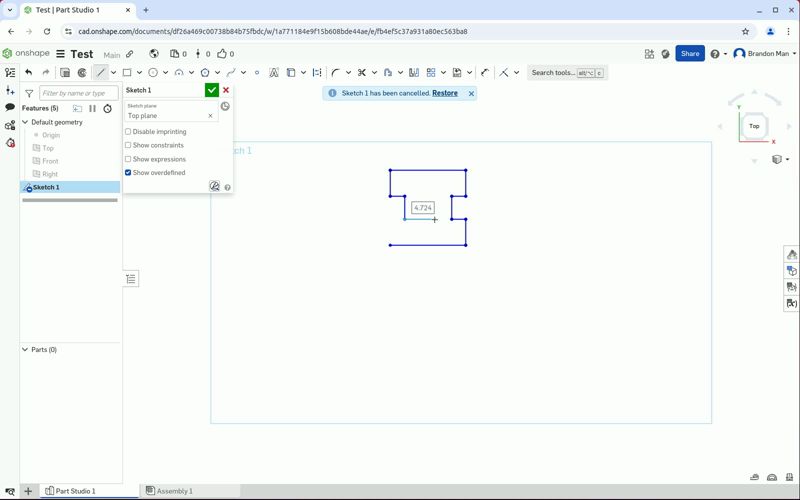
mouse_move(390, 219)
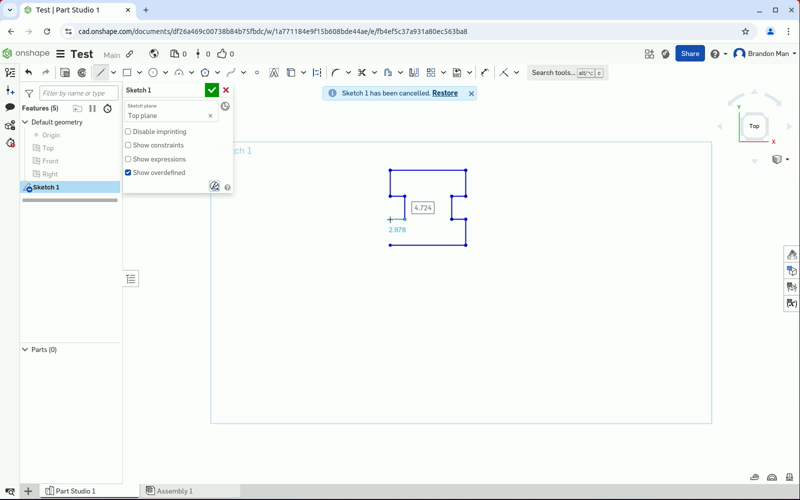
click(390, 219)
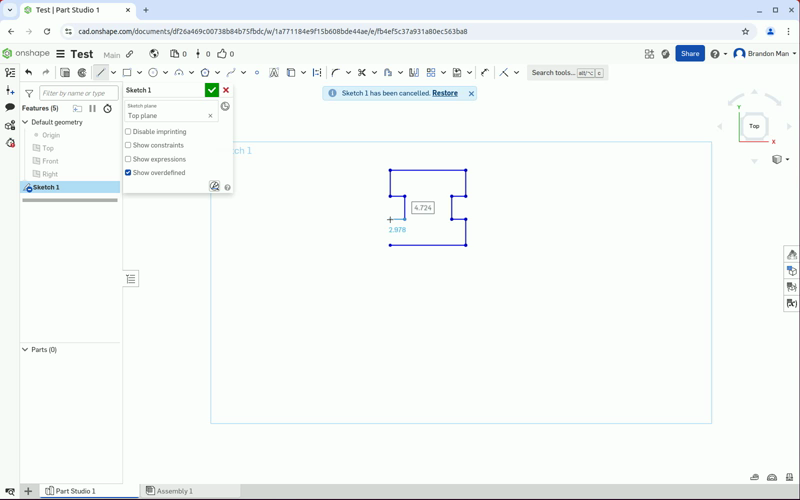
key_up(shift)
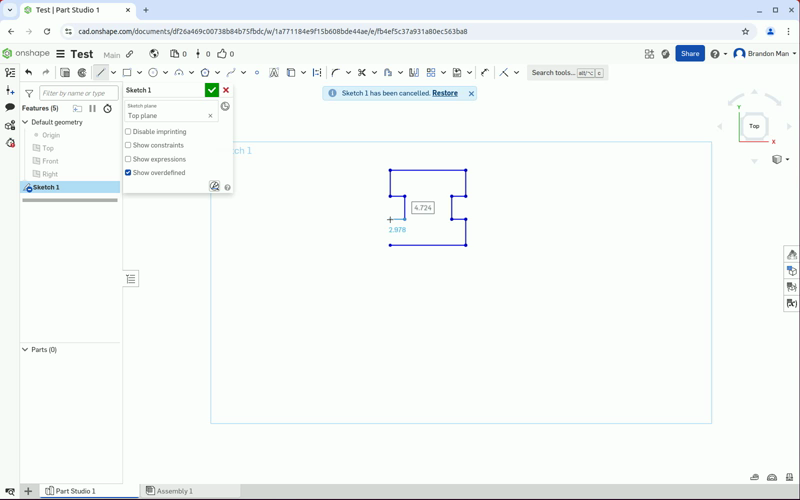
mouse_move(420, 219)
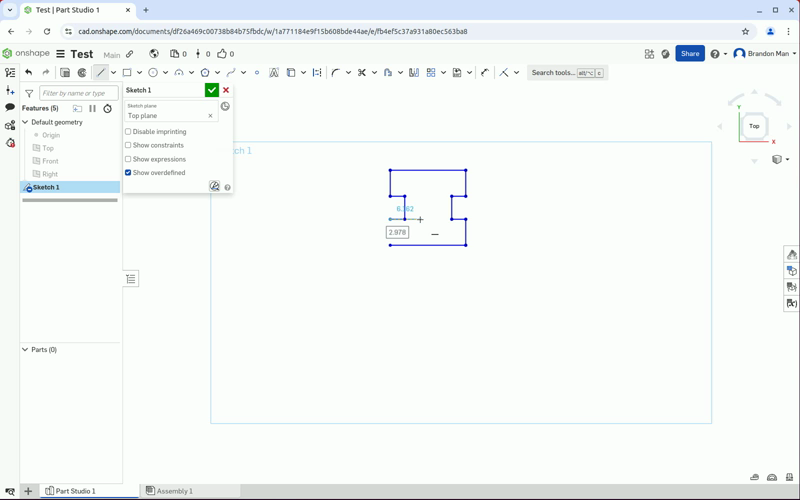
key_down(shift)
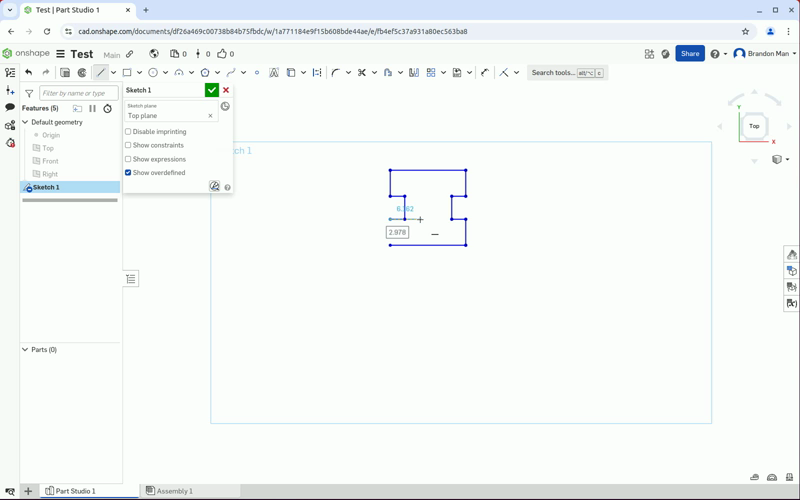
mouse_move(390, 245)
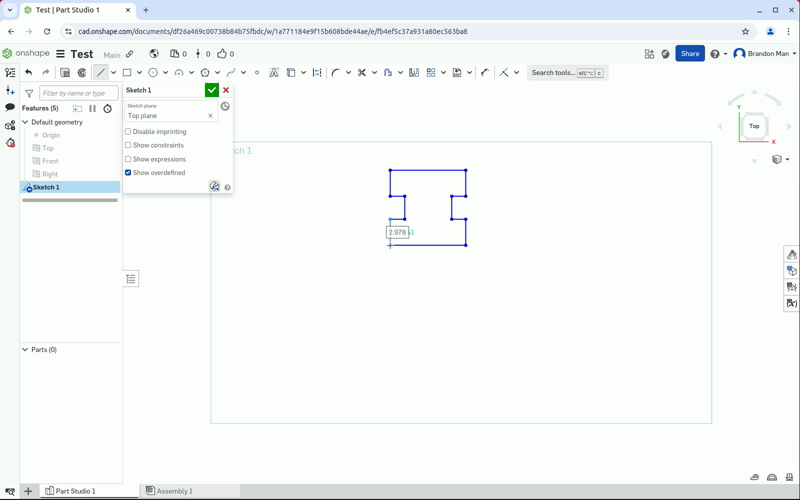
key_up(shift)
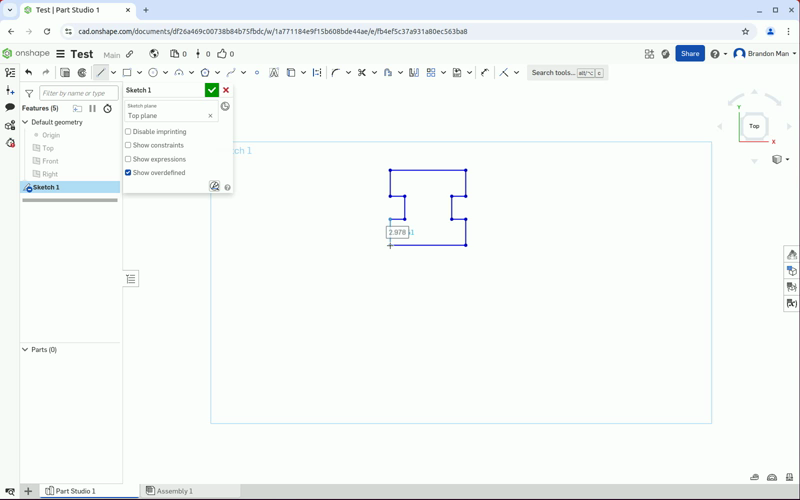
click(390, 245)
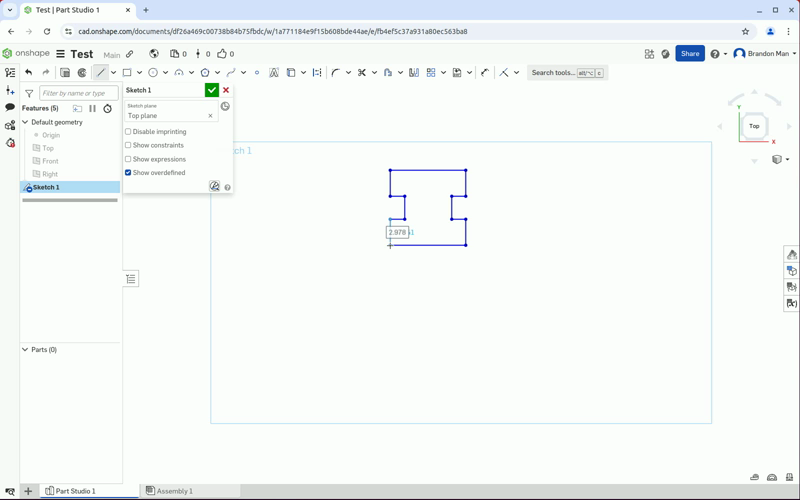
key(esc)
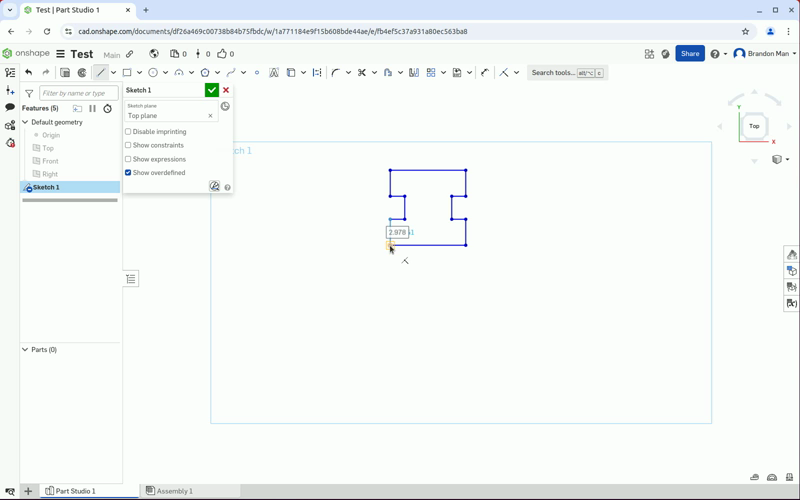
key(c)
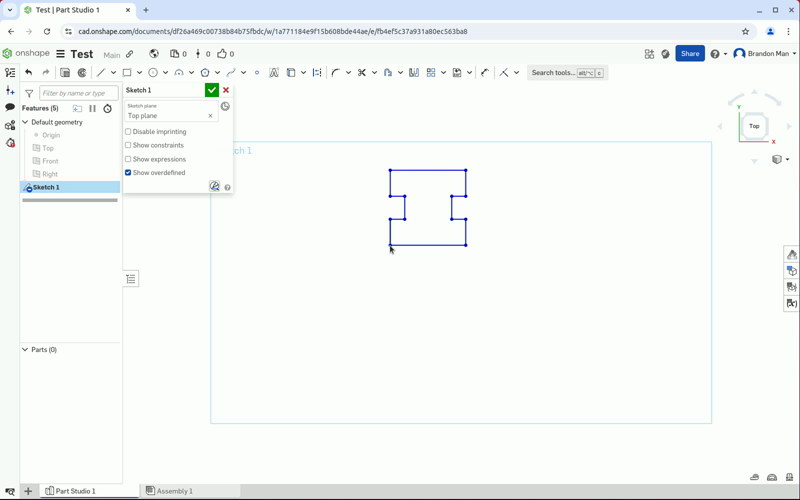
key_down(shift)
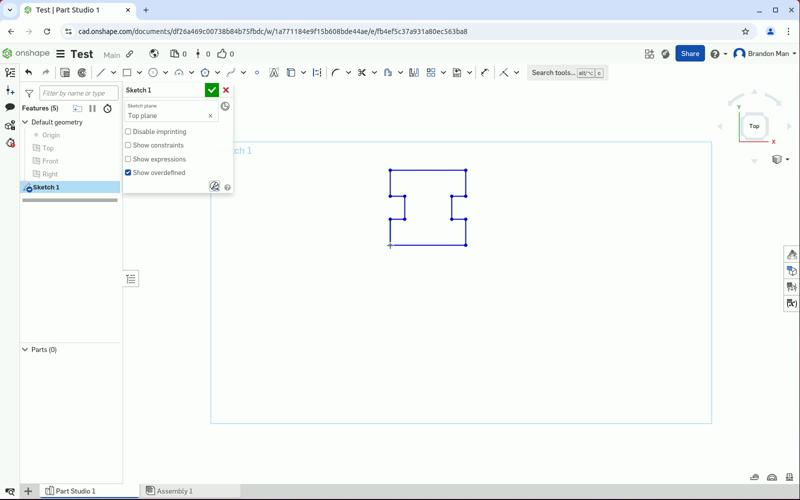
mouse_move(428, 207)
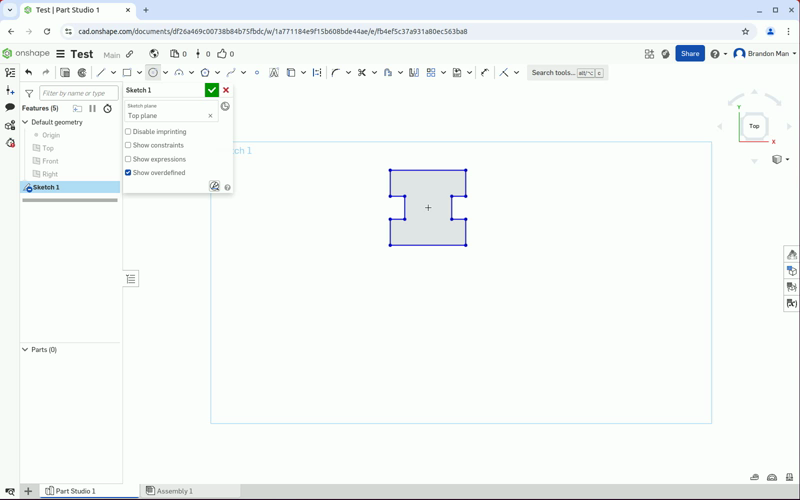
click(428, 207)
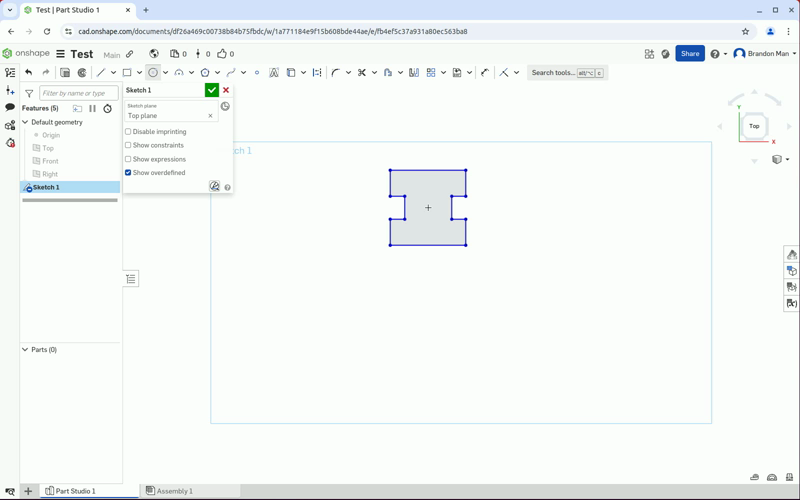
key_up(shift)
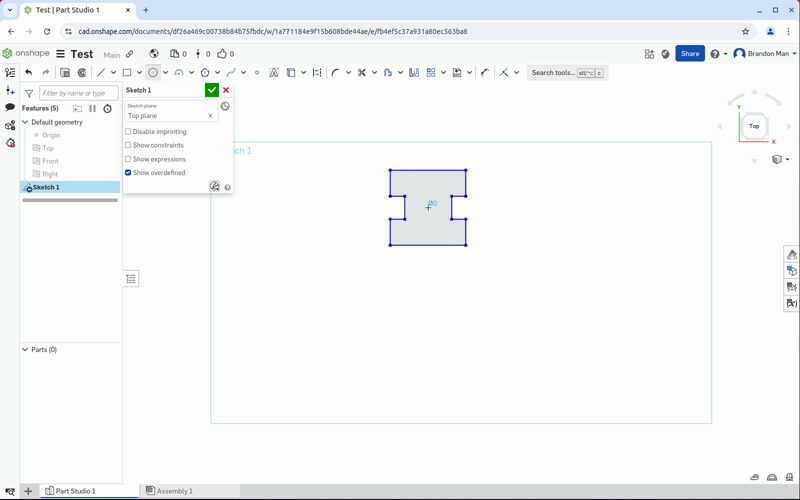
mouse_move(437, 207)
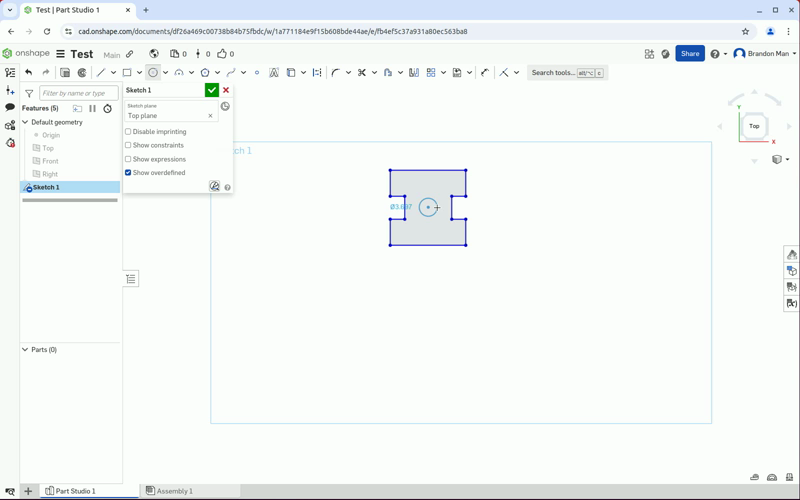
click(437, 207)
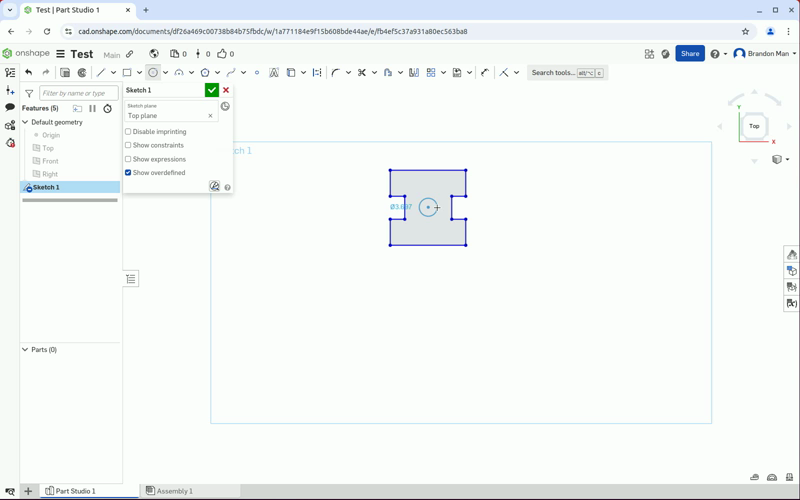
key(esc)
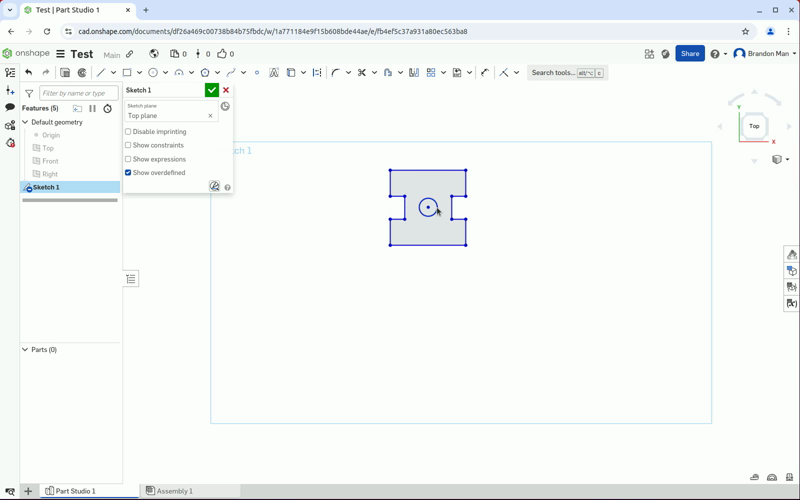
mouse_move(449, 186)
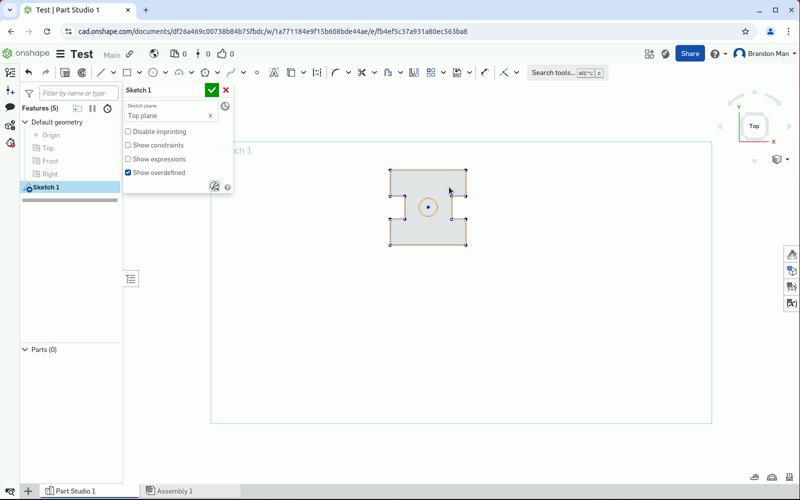
click(449, 186)
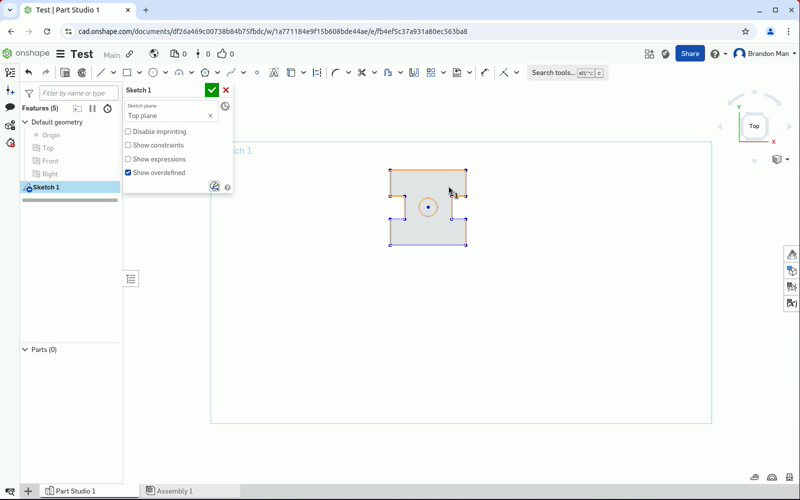
mouse_move(73, 352)
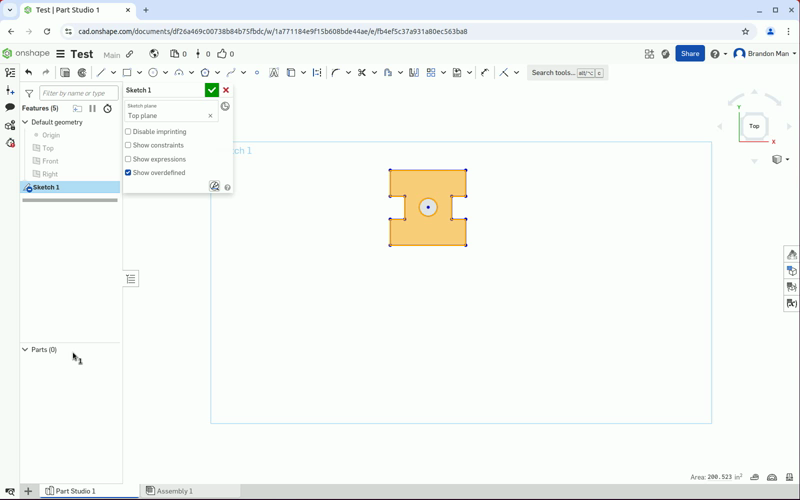
key(shift+y)
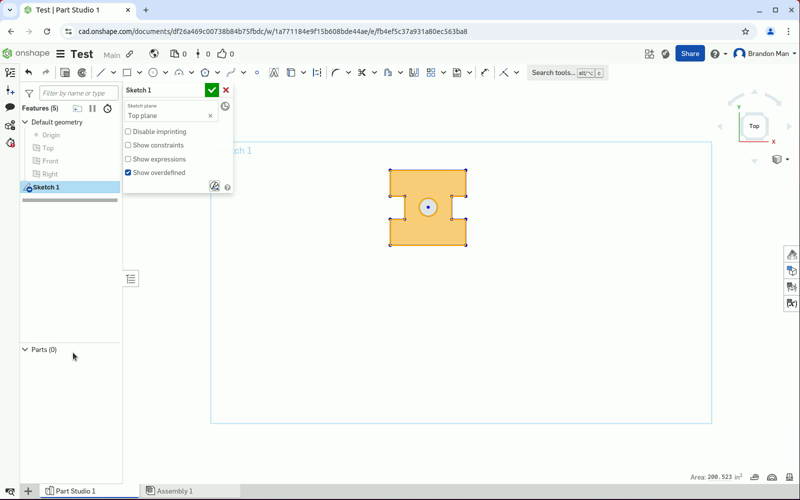
key(shift+e)
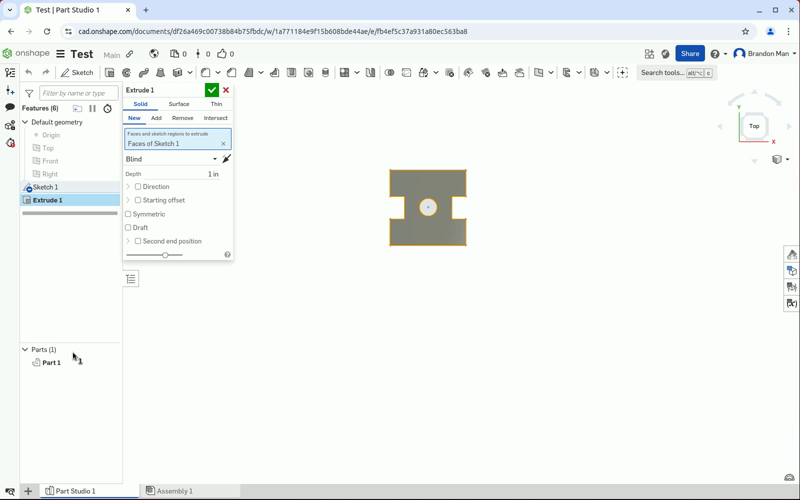
mouse_move(143, 106)
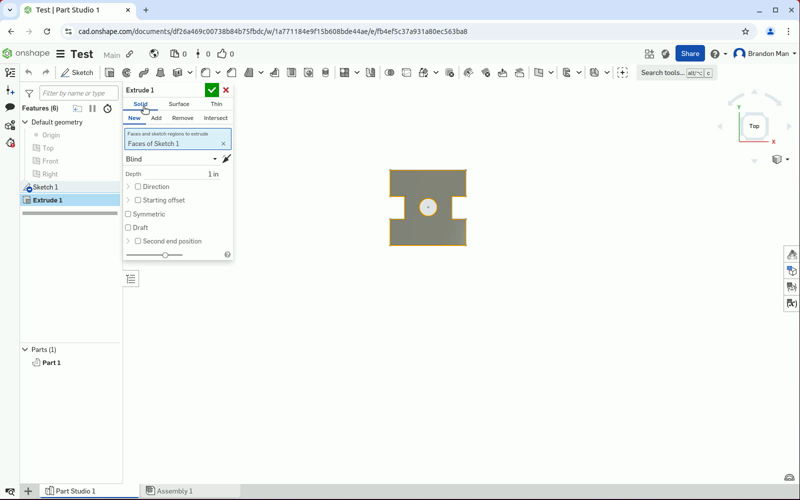
click(143, 106)
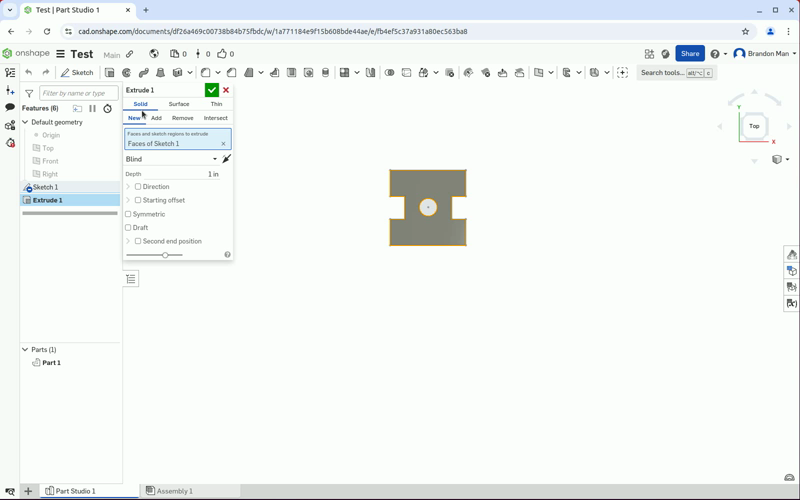
mouse_move(137, 120)
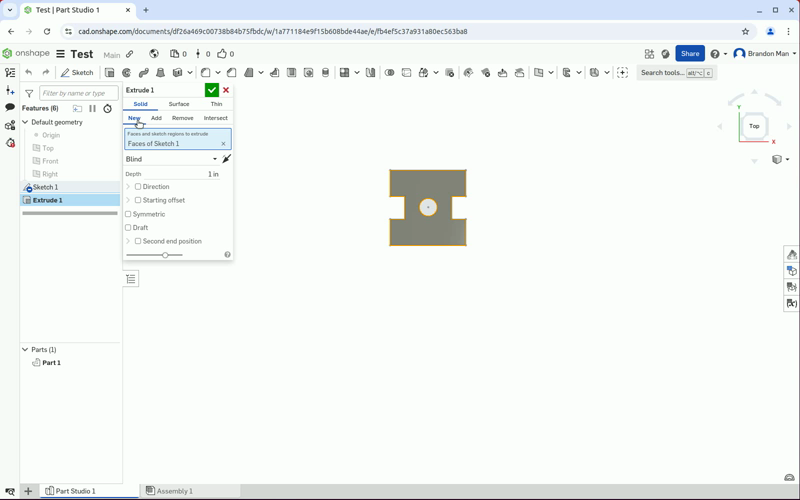
click(137, 120)
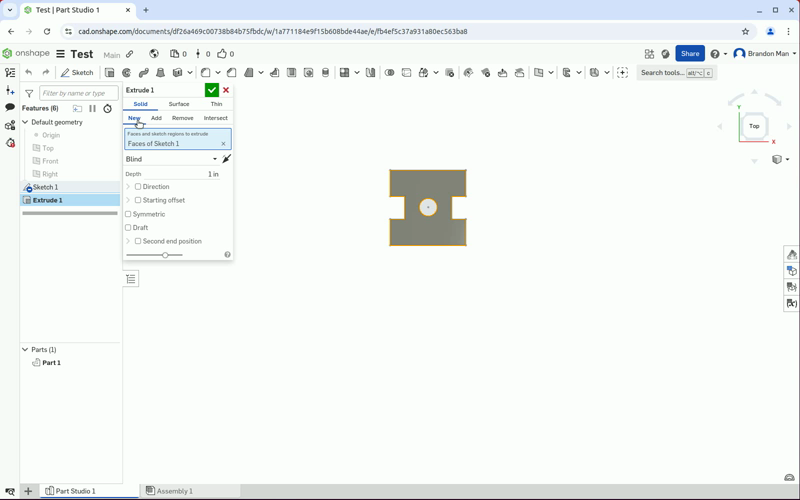
key(tab, 4)
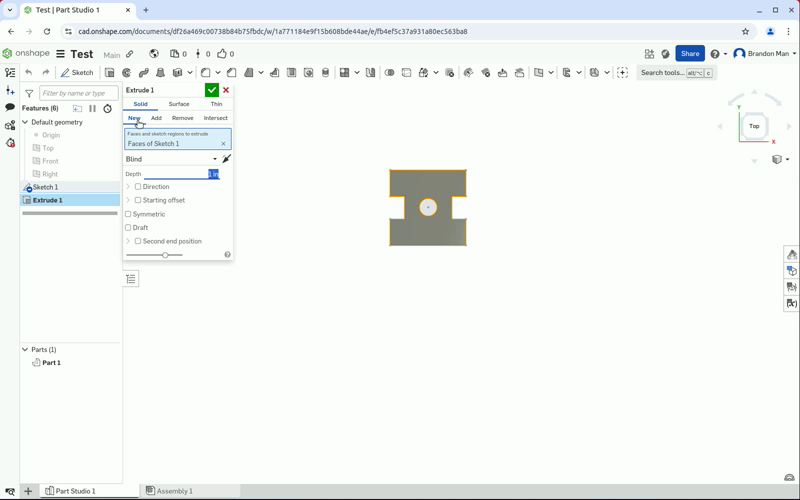
text(3.851)
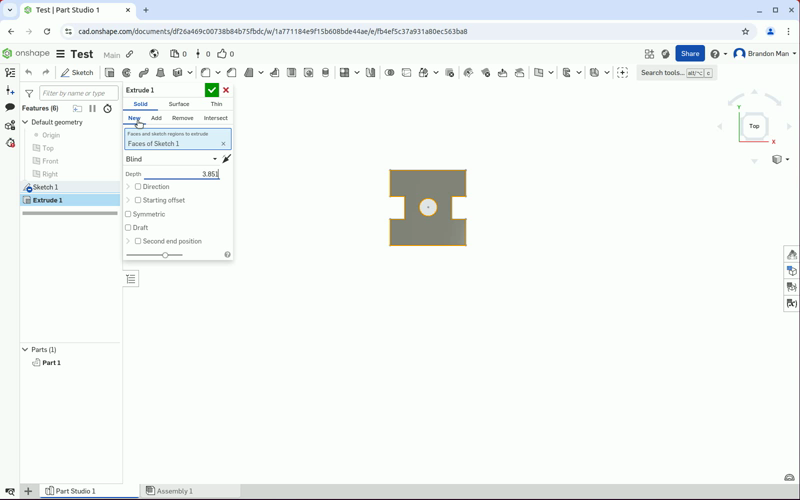
key(enter)
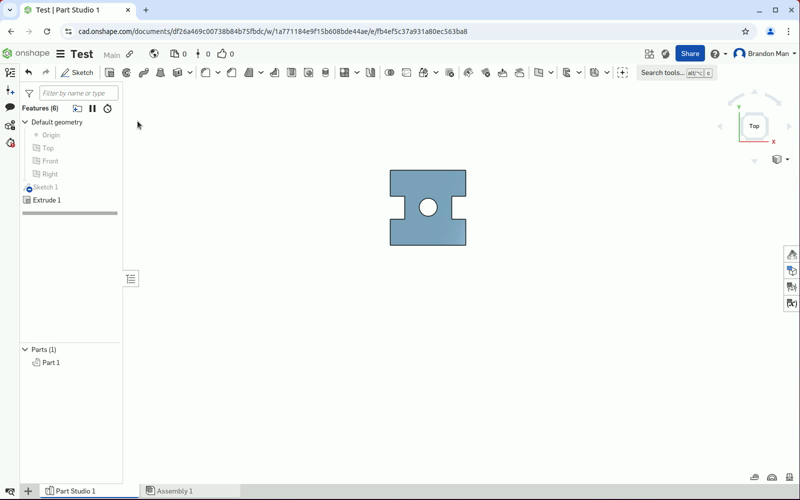
key(shift+h)
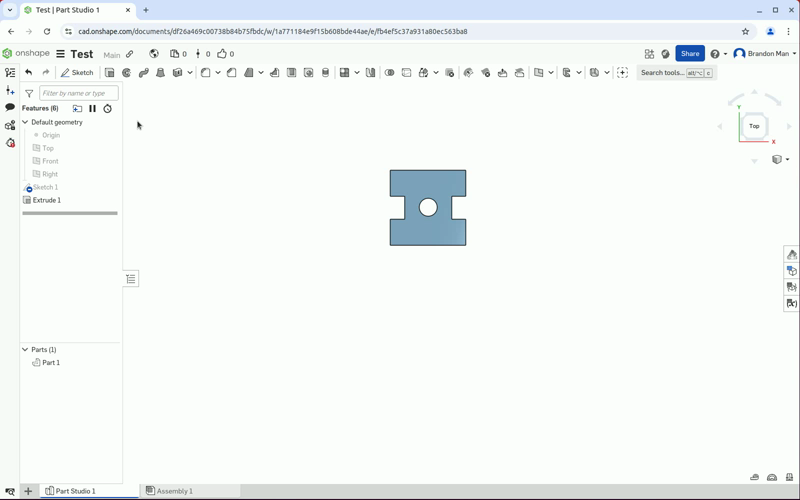
key(shift+h)
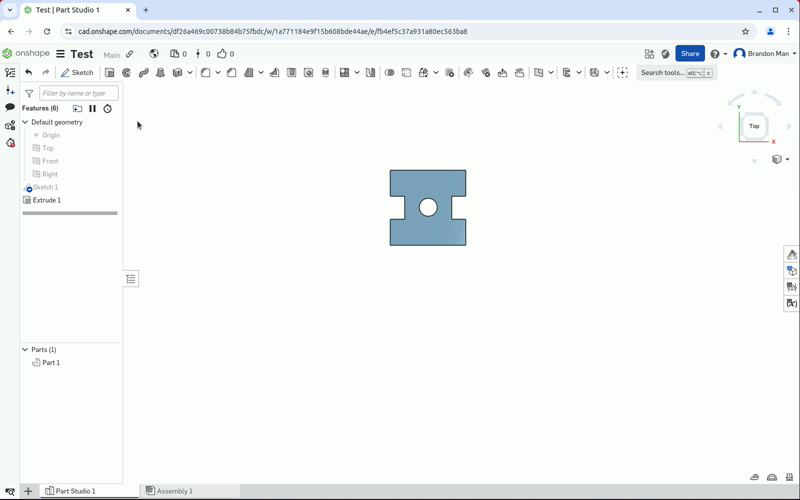
mouse_move(73, 189)
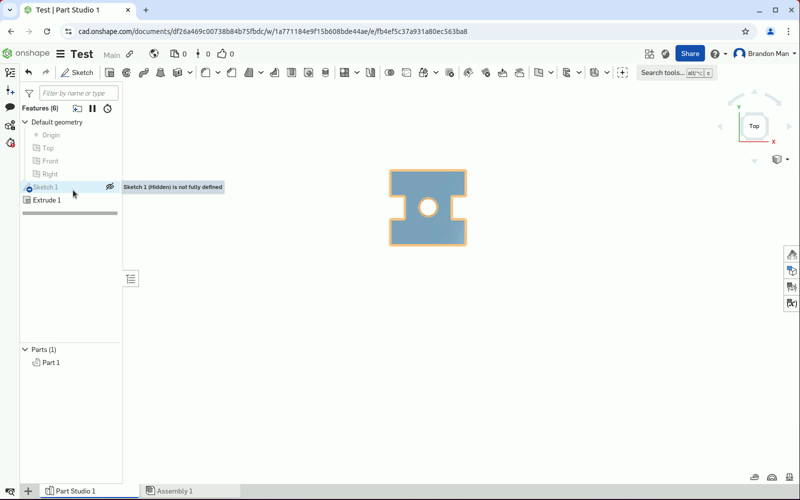
click(73, 189)
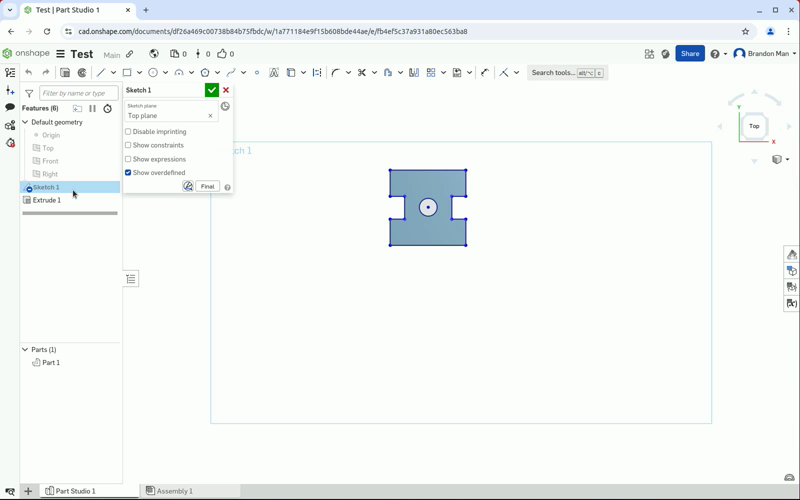
mouse_move(229, 92)
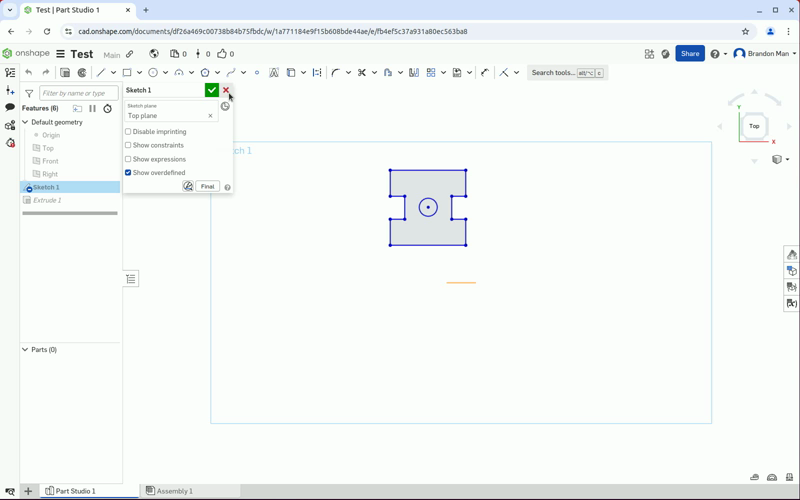
click(229, 92)
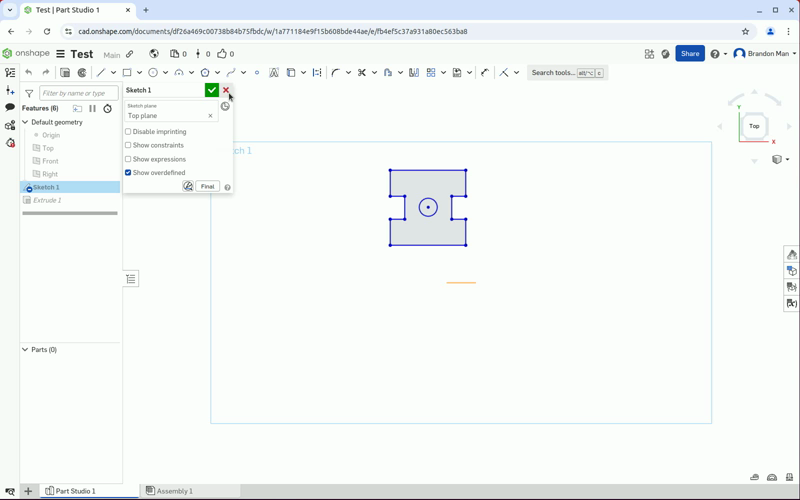
key(shift+s)
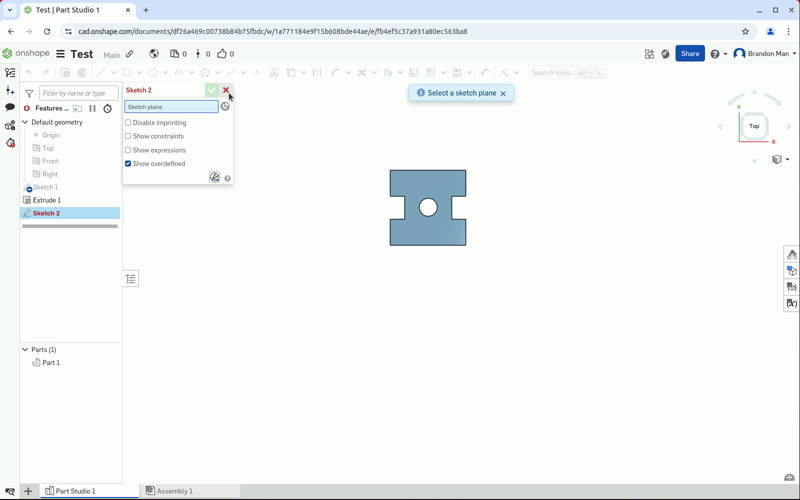
mouse_move(73, 150)
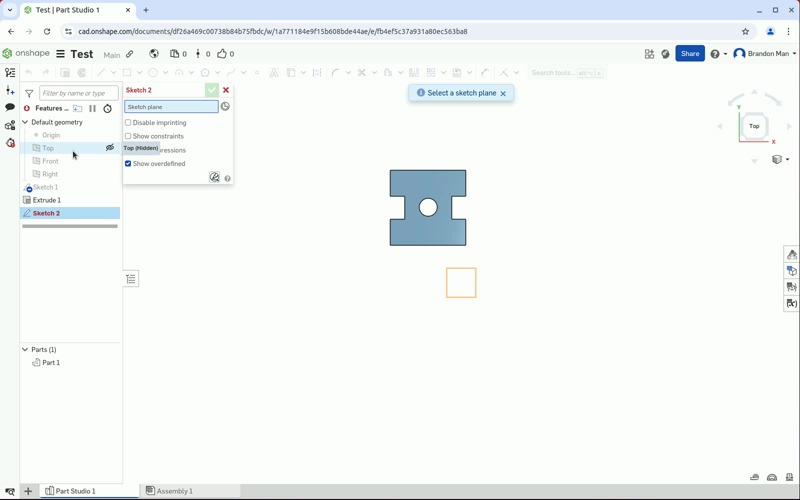
click(73, 150)
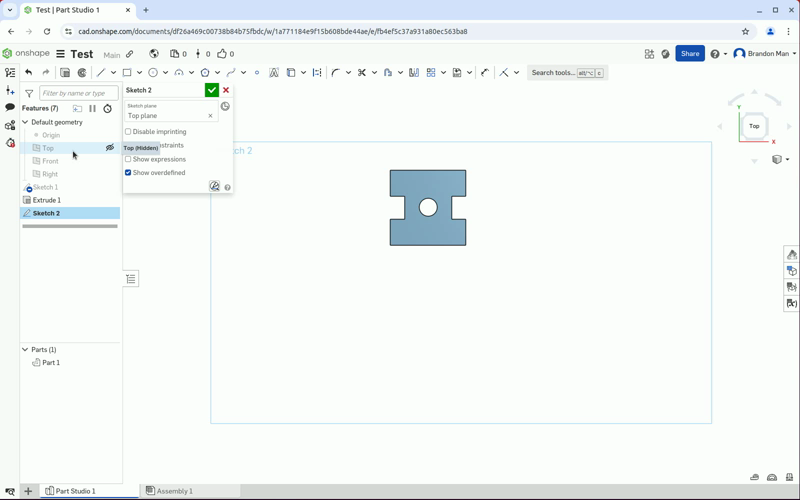
mouse_move(73, 352)
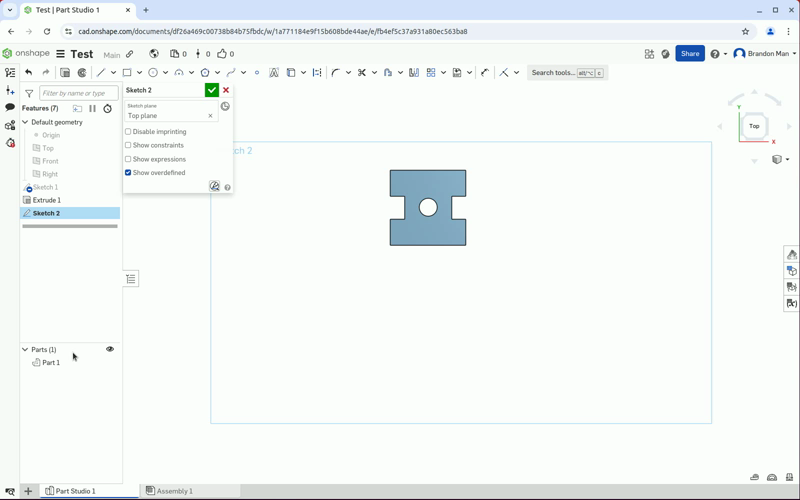
key(y)
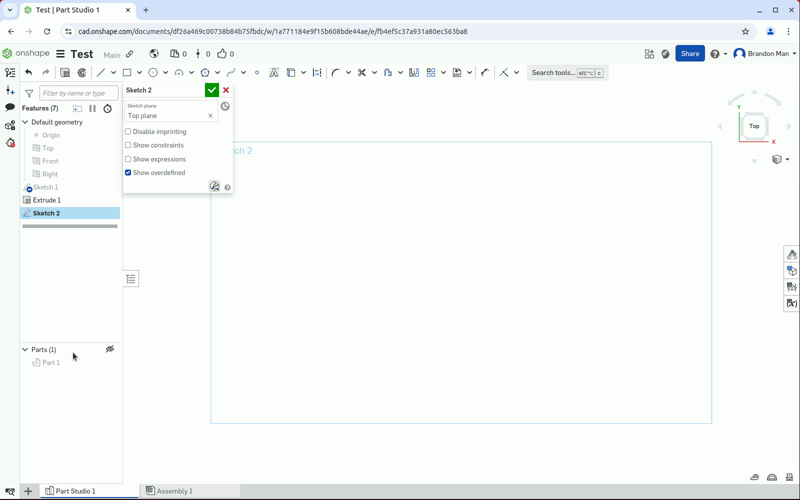
key(l)
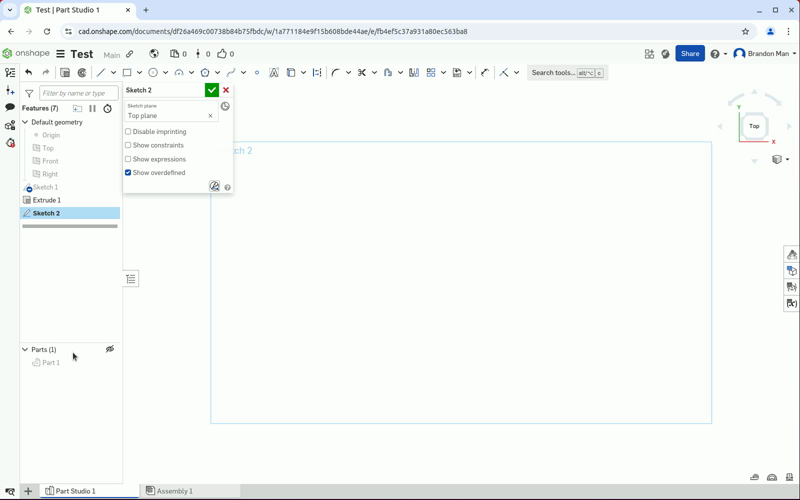
key_down(shift)
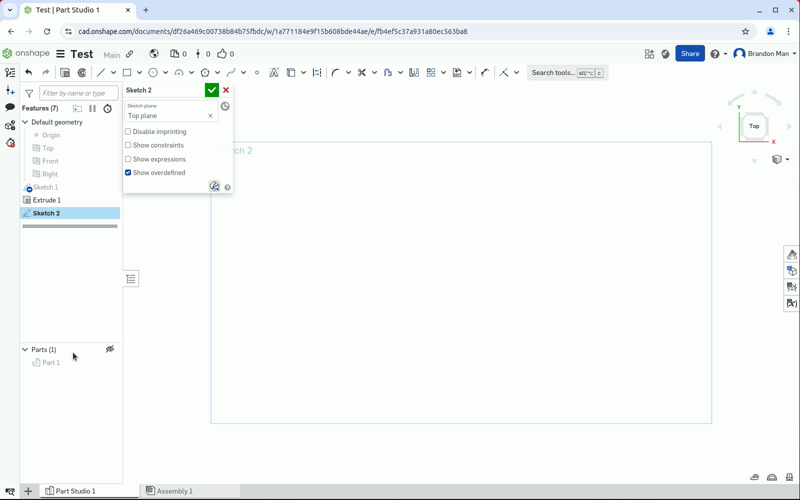
mouse_move(390, 282)
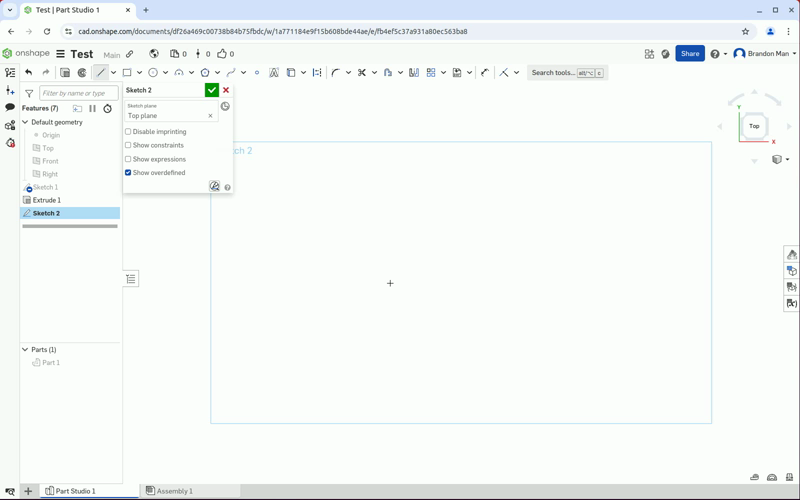
click(390, 282)
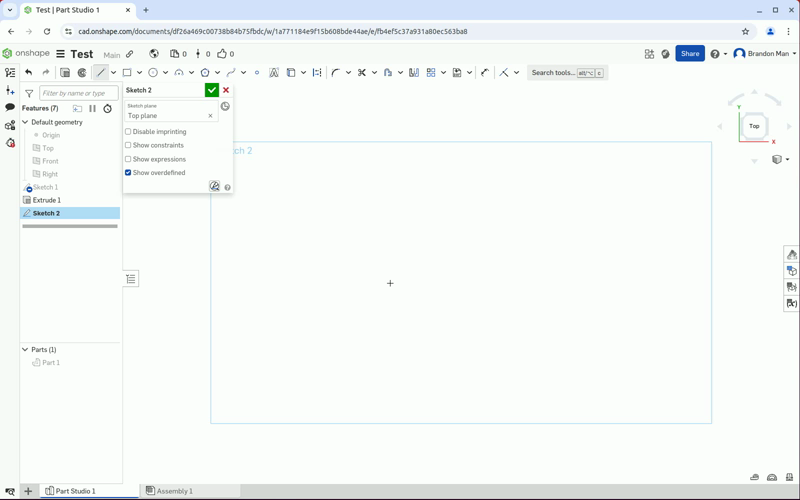
key_up(shift)
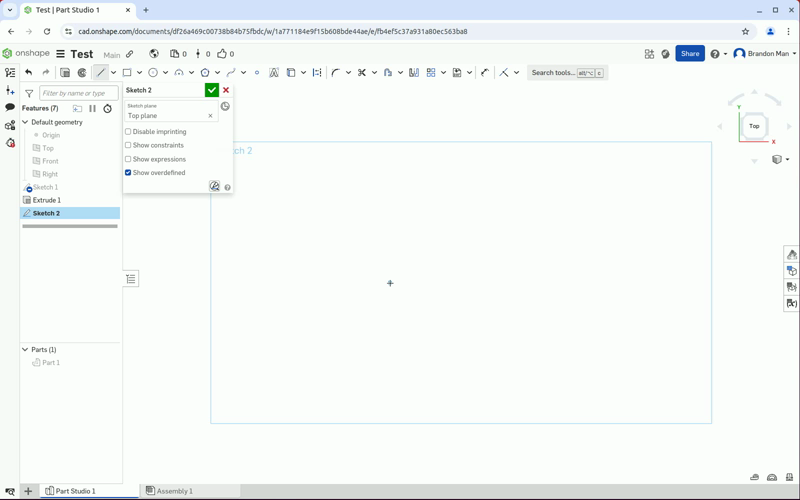
key_down(shift)
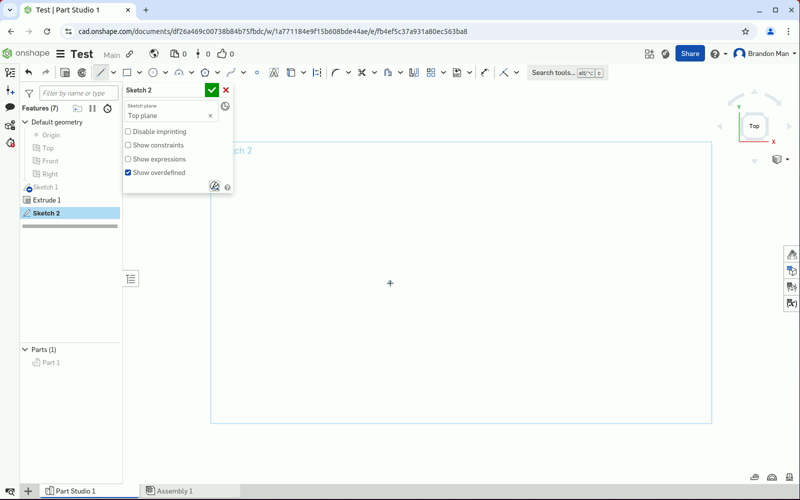
mouse_move(465, 282)
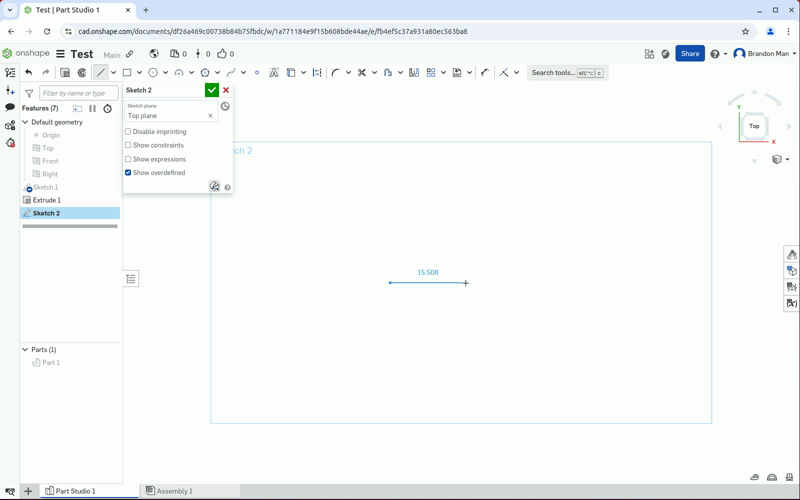
click(465, 282)
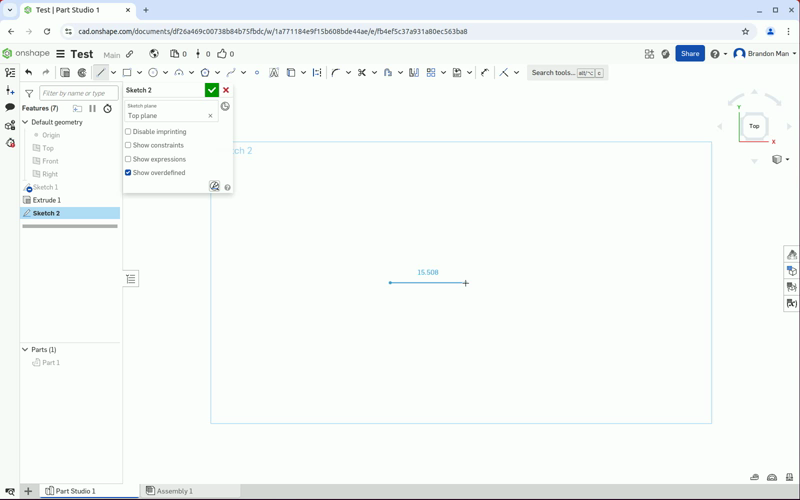
key_up(shift)
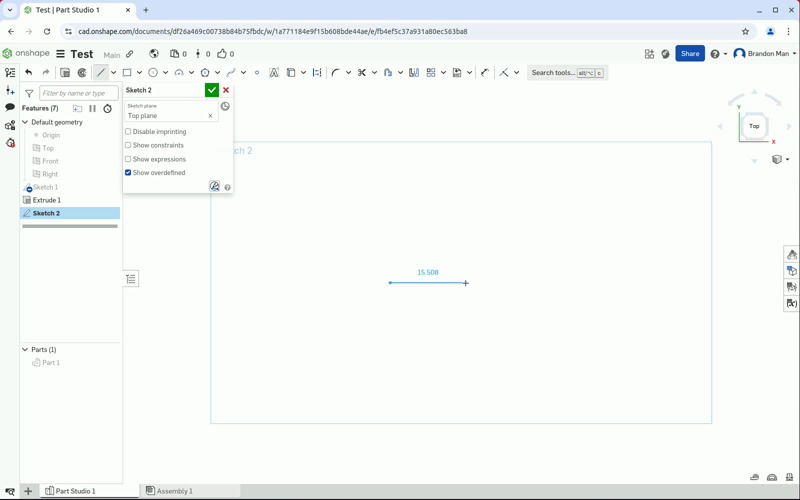
key_down(shift)
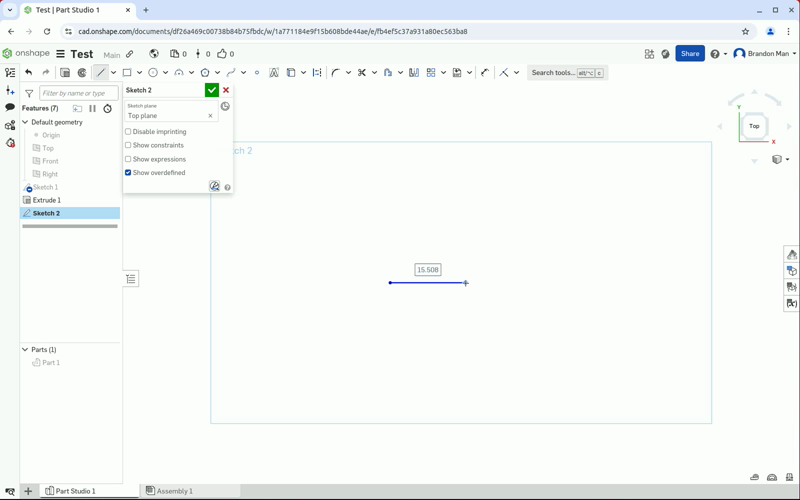
mouse_move(495, 282)
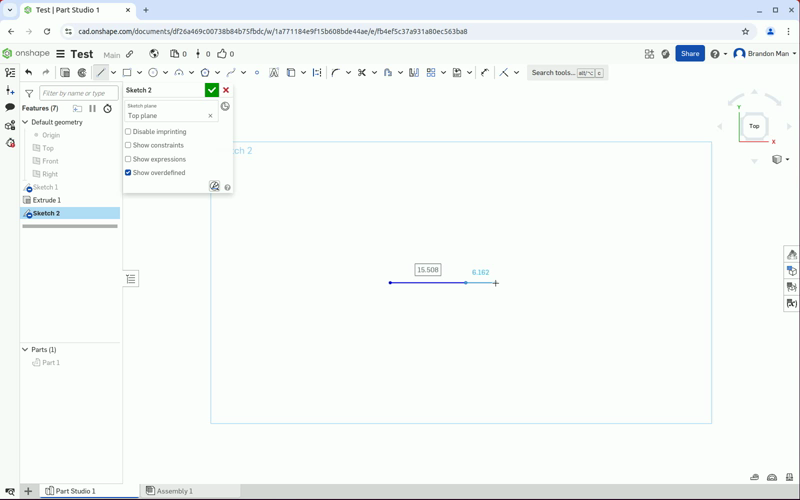
mouse_move(465, 244)
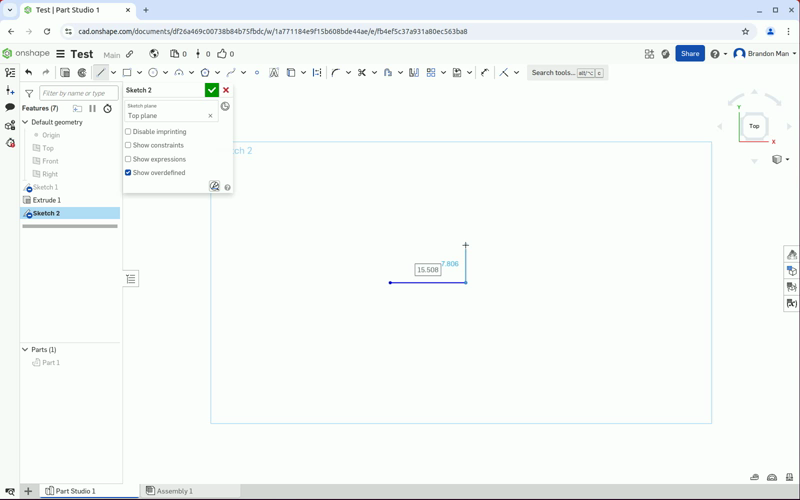
click(465, 244)
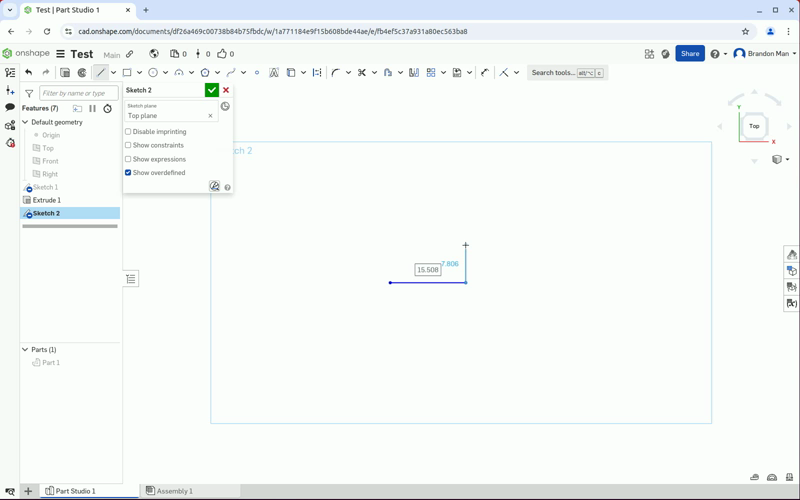
key_up(shift)
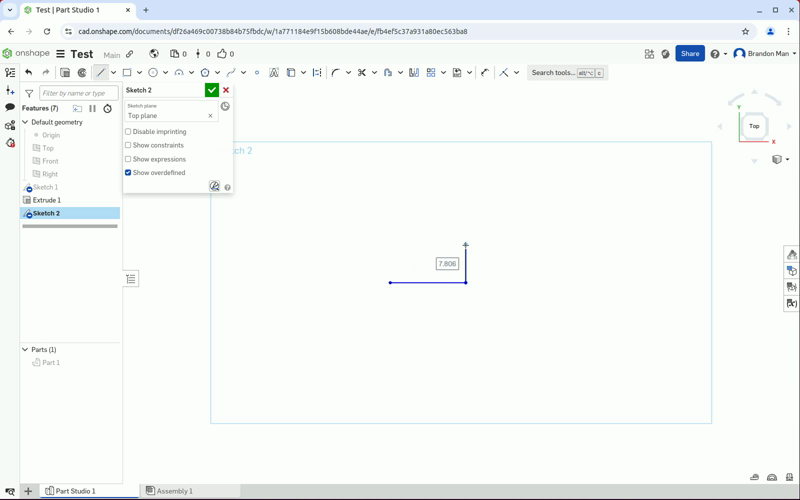
key_down(shift)
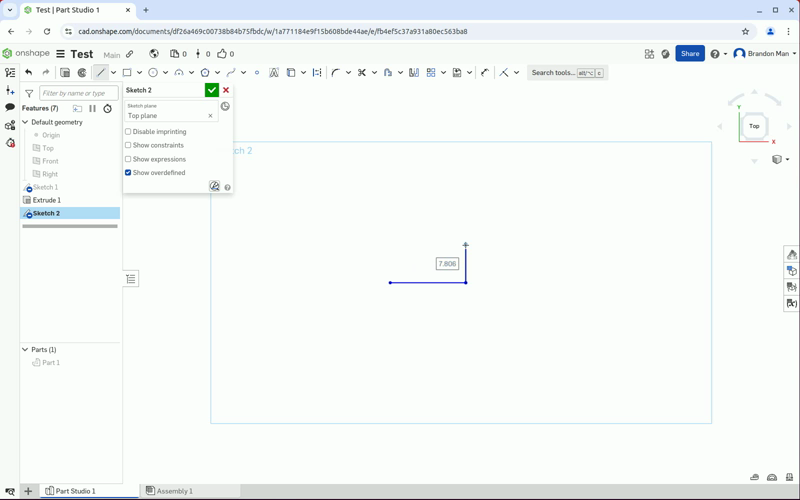
mouse_move(390, 244)
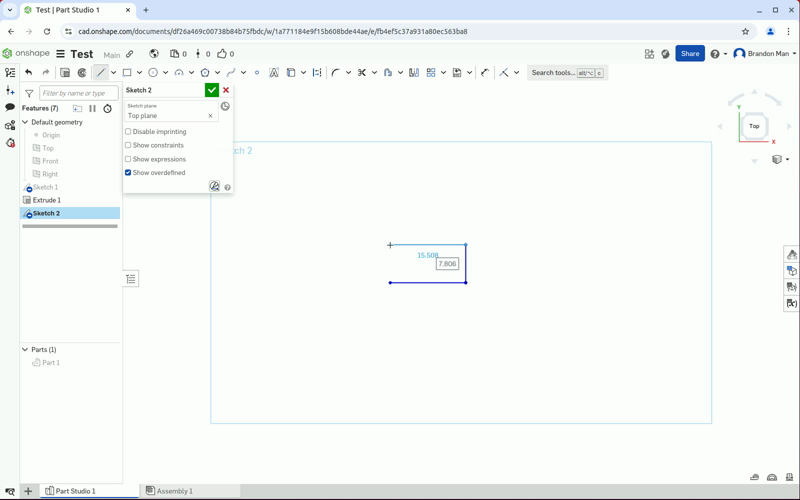
click(390, 244)
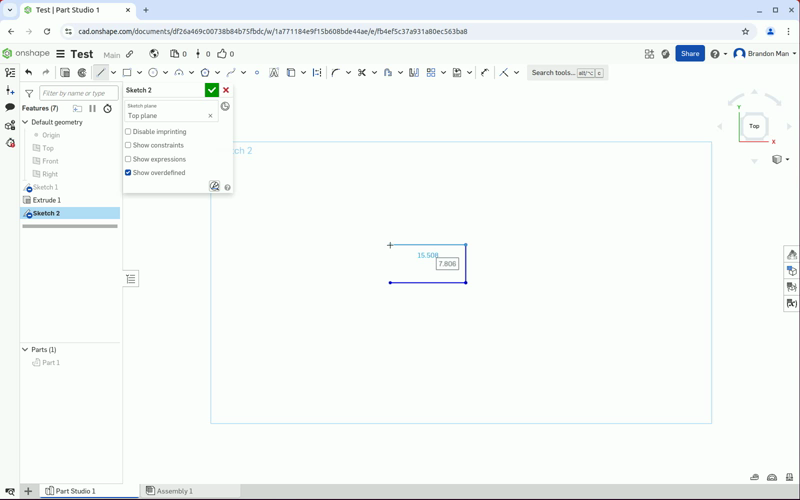
key_up(shift)
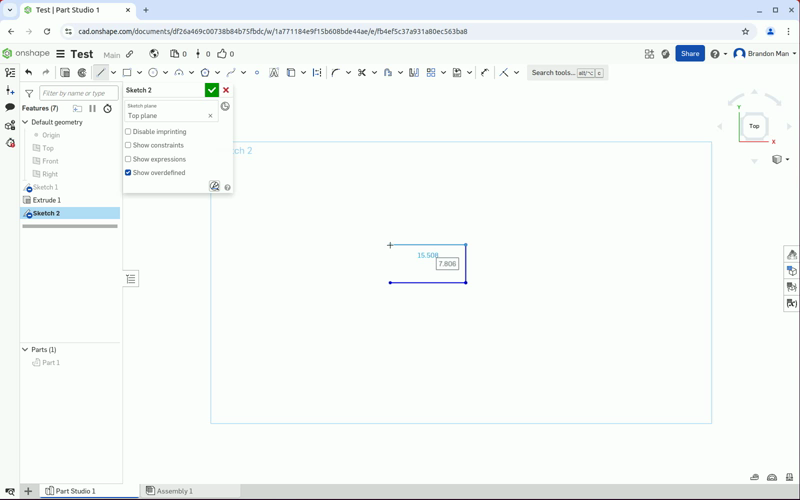
mouse_move(420, 244)
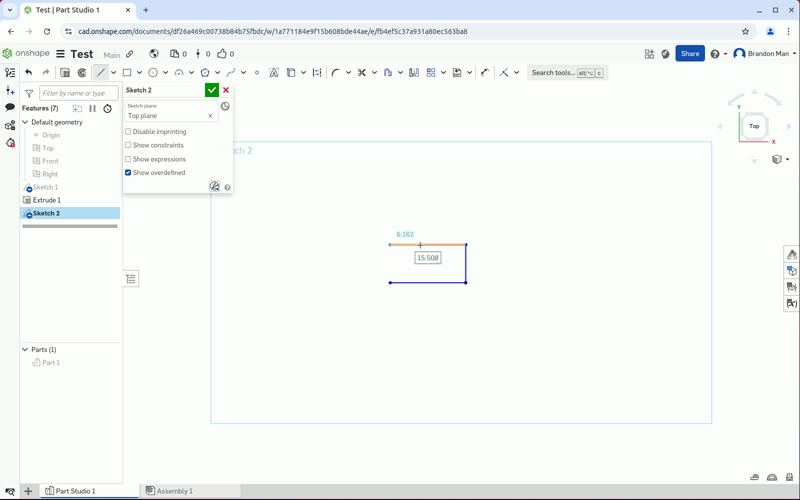
key_down(shift)
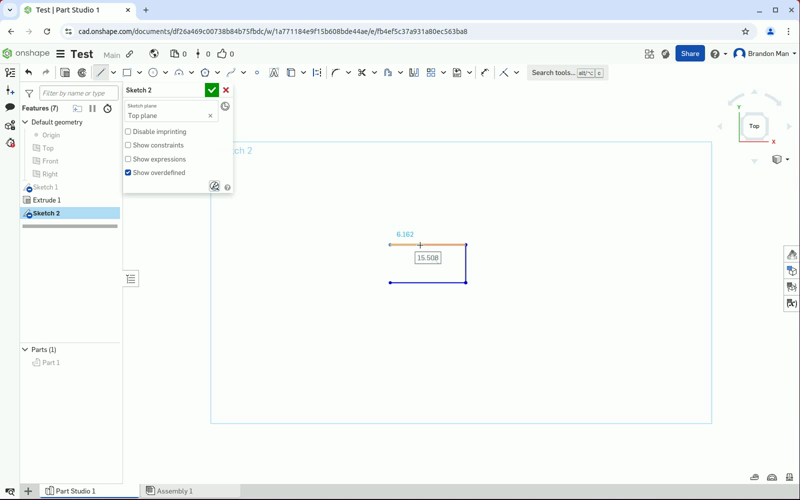
mouse_move(390, 282)
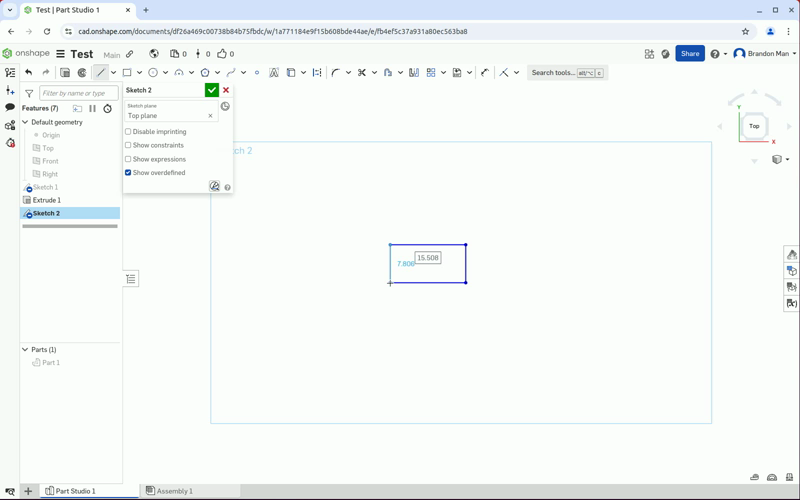
key_up(shift)
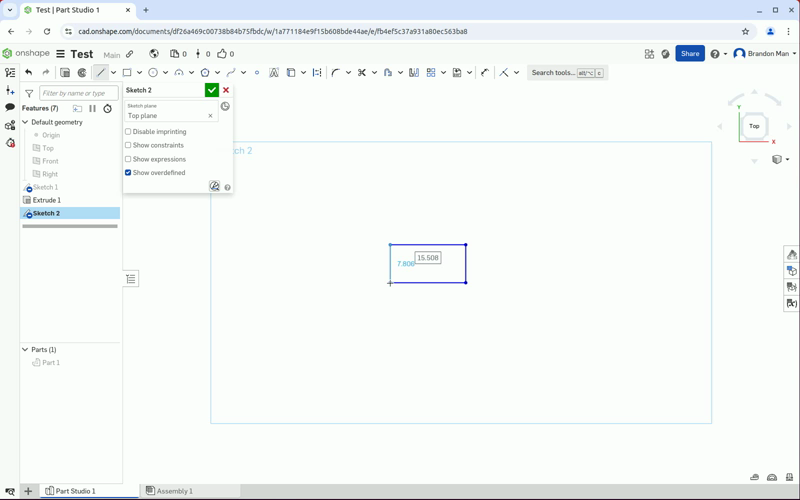
click(390, 282)
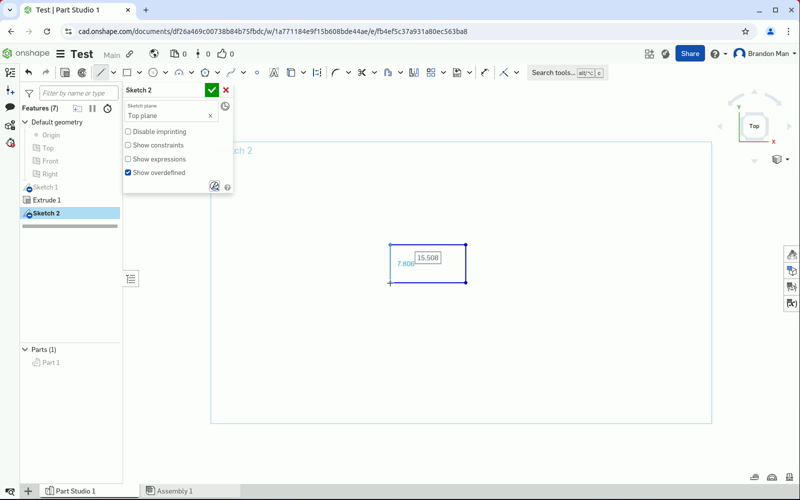
key(esc)
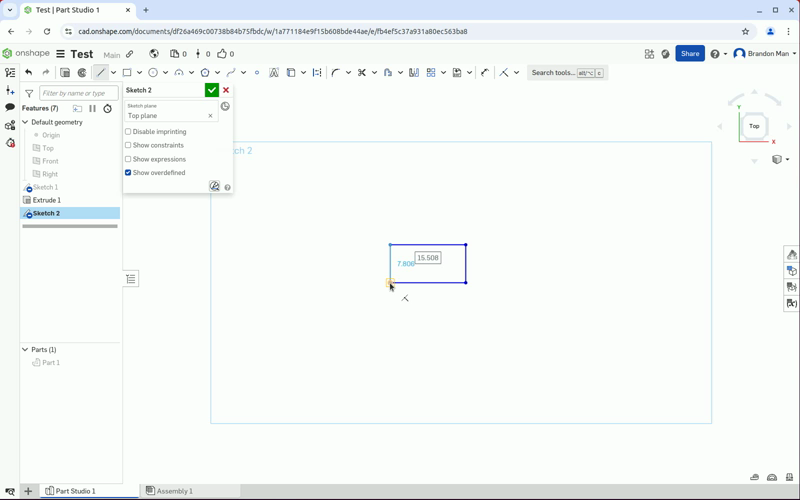
key(c)
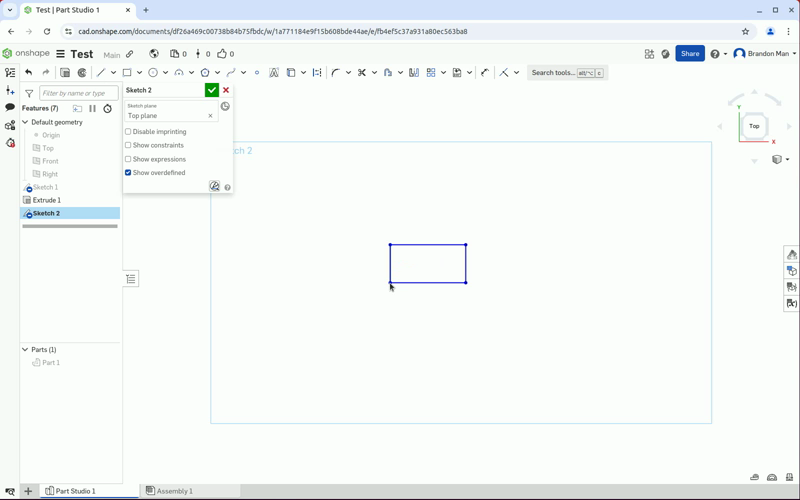
key_down(shift)
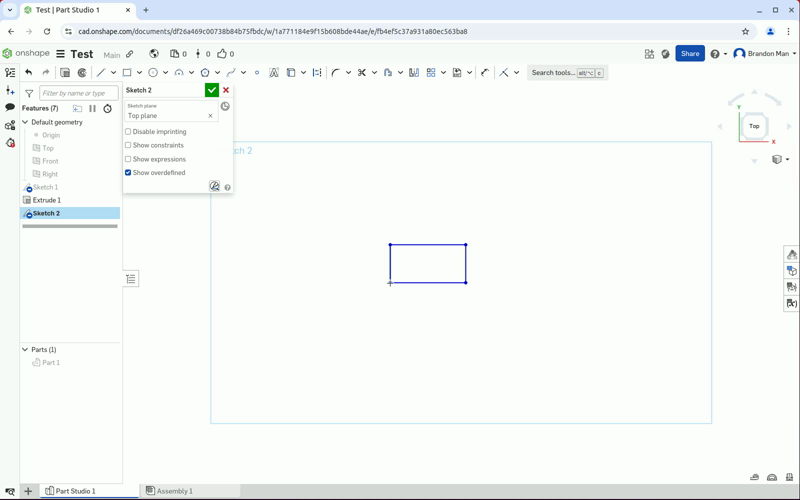
mouse_move(428, 264)
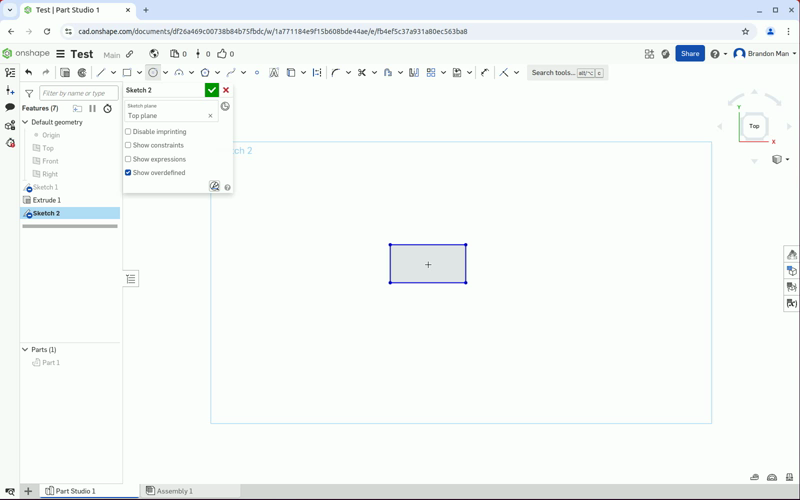
click(428, 264)
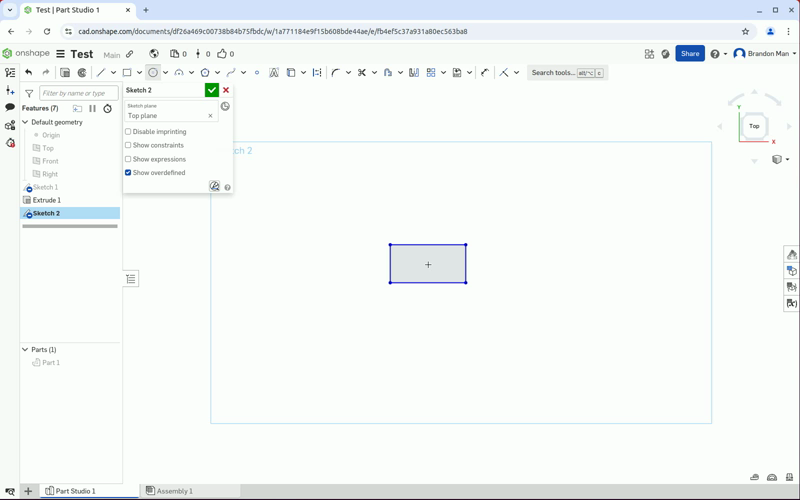
key_up(shift)
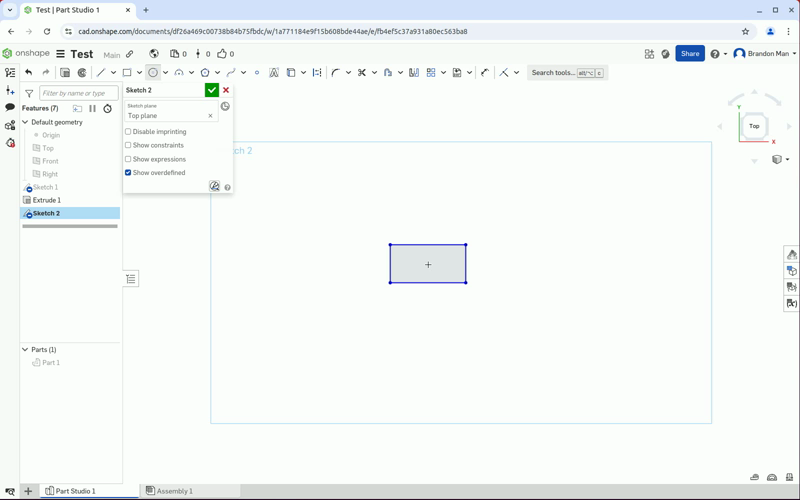
mouse_move(437, 264)
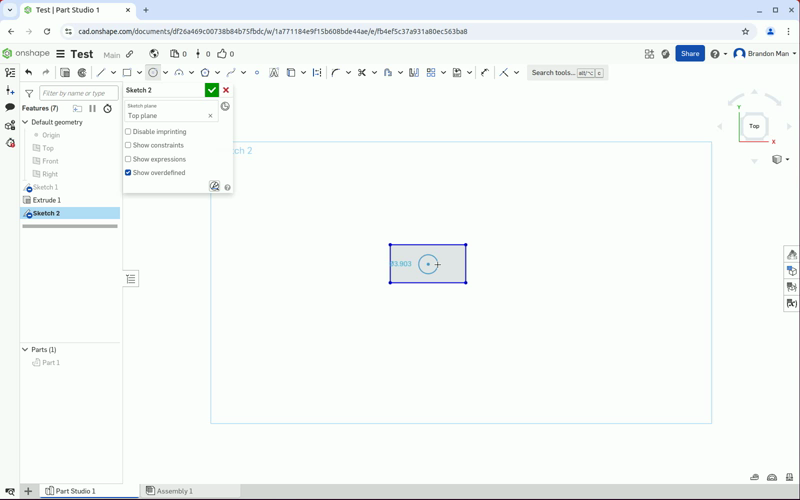
click(437, 264)
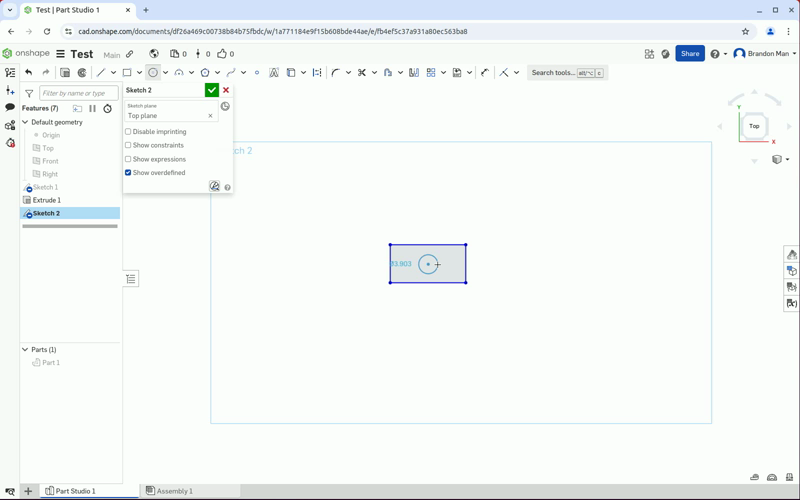
key(esc)
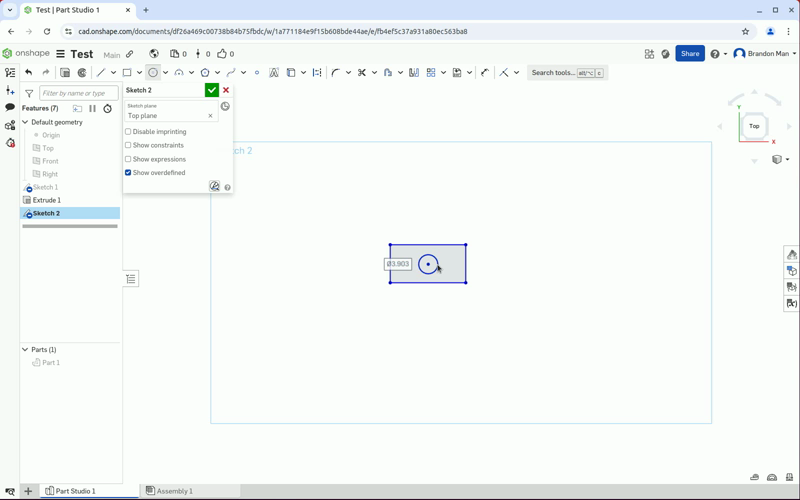
mouse_move(392, 266)
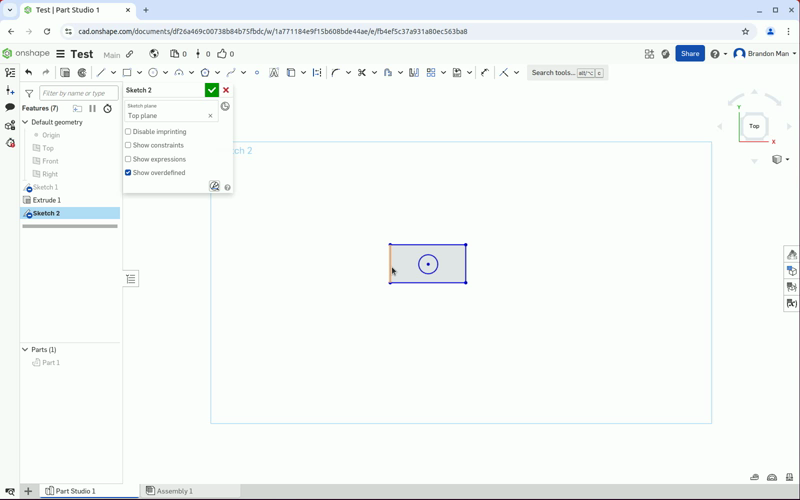
click(392, 266)
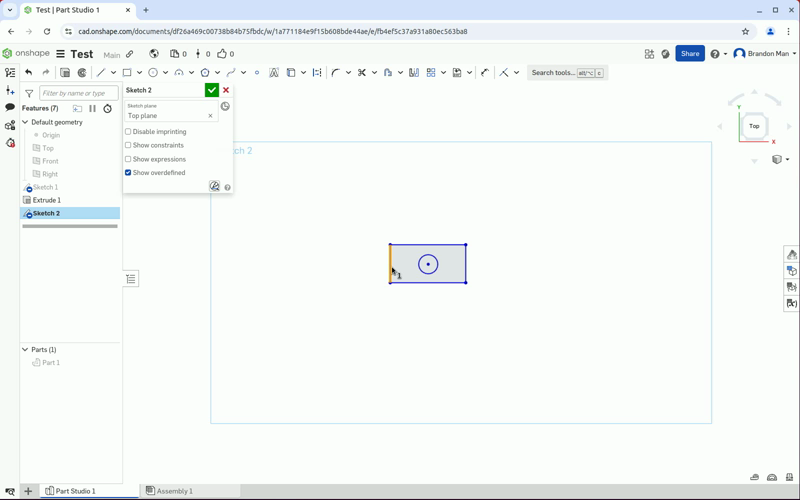
mouse_move(73, 352)
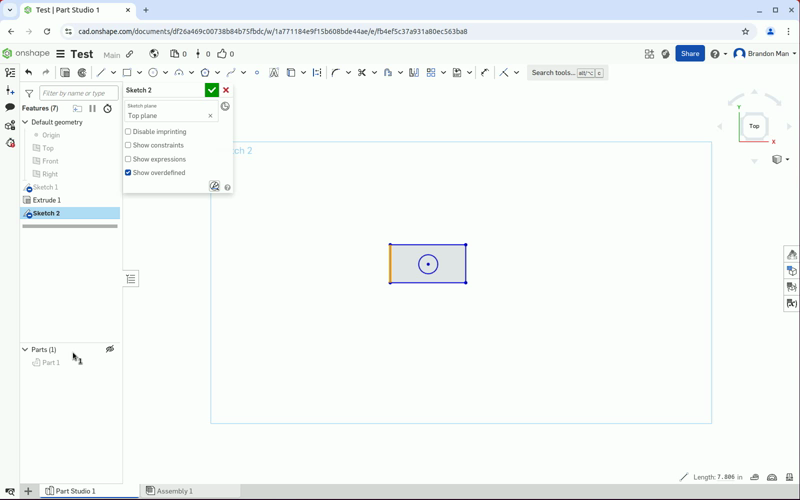
key(shift+y)
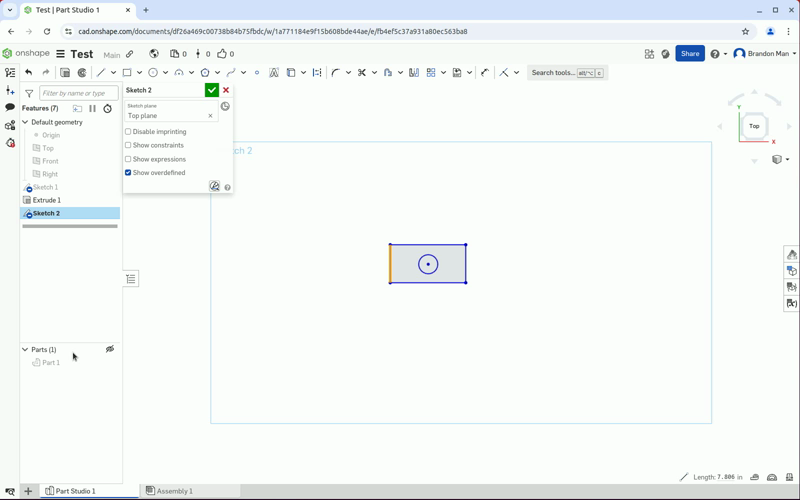
key(shift+e)
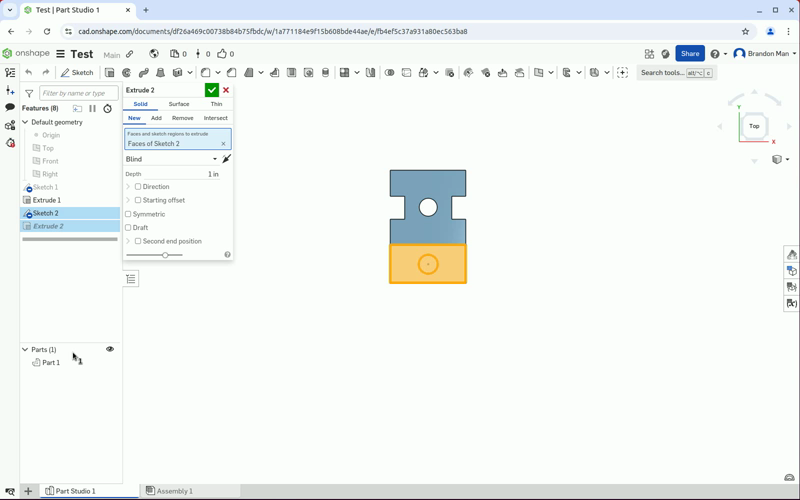
mouse_move(143, 106)
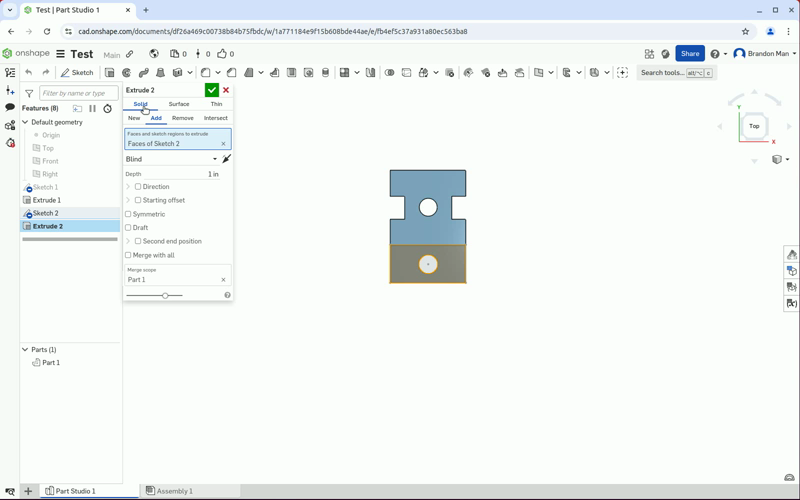
click(143, 106)
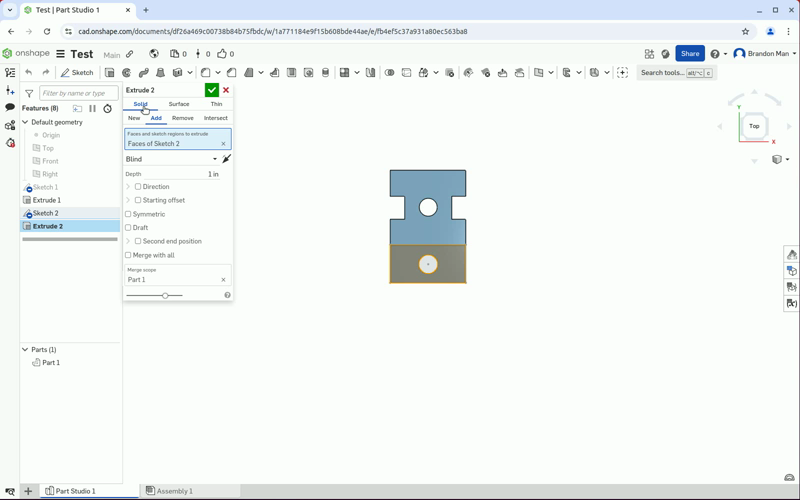
mouse_move(137, 120)
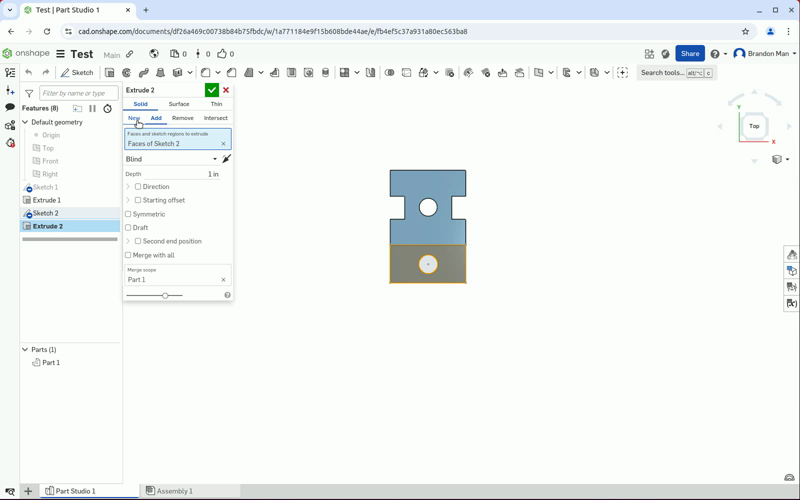
click(137, 120)
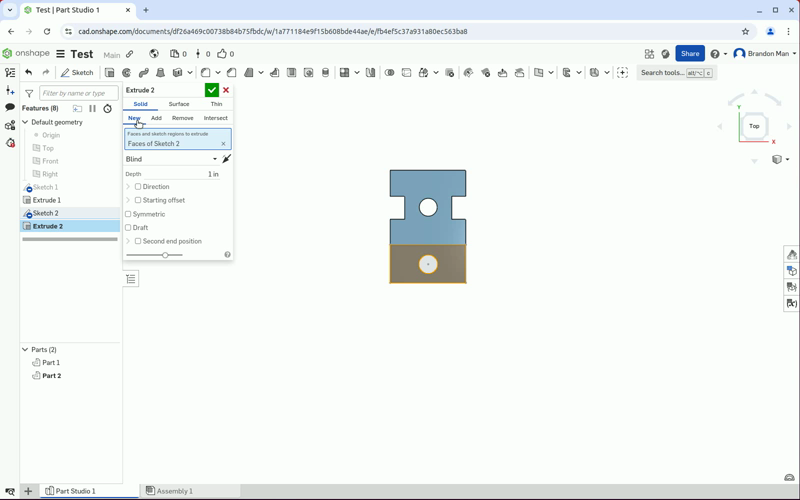
key(tab, 4)
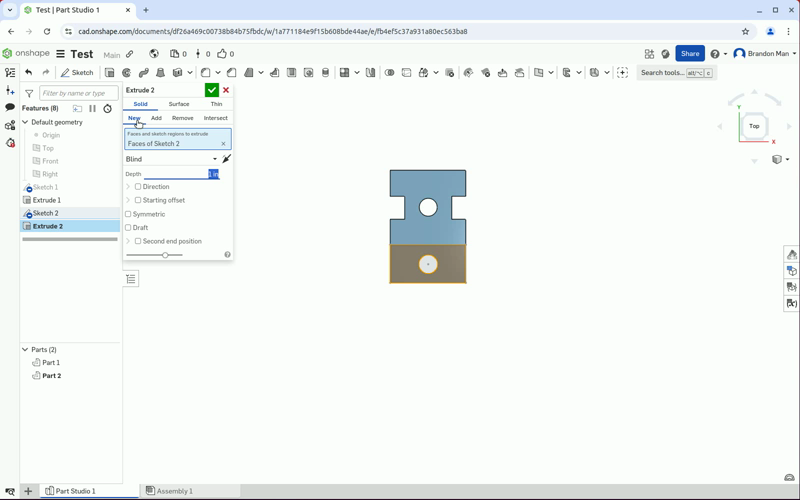
text(3.851)
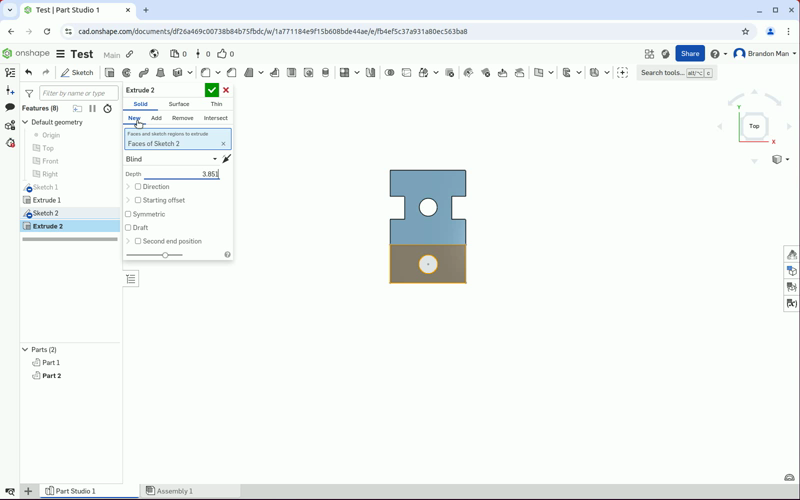
key(enter)
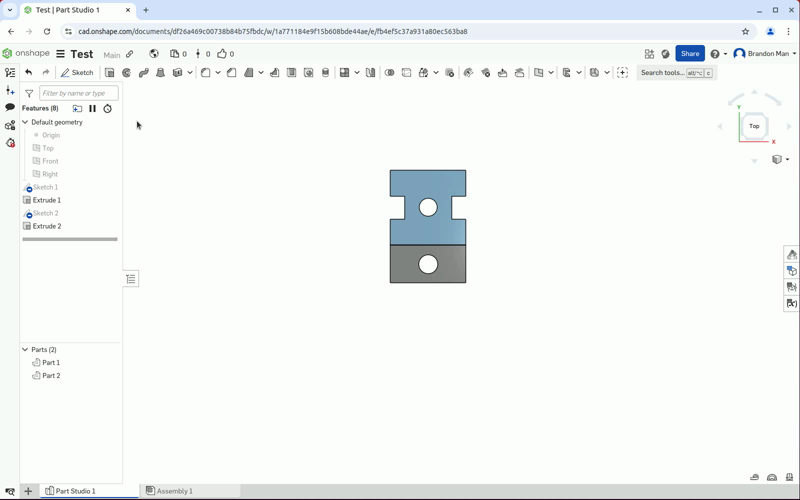
key(shift+h)
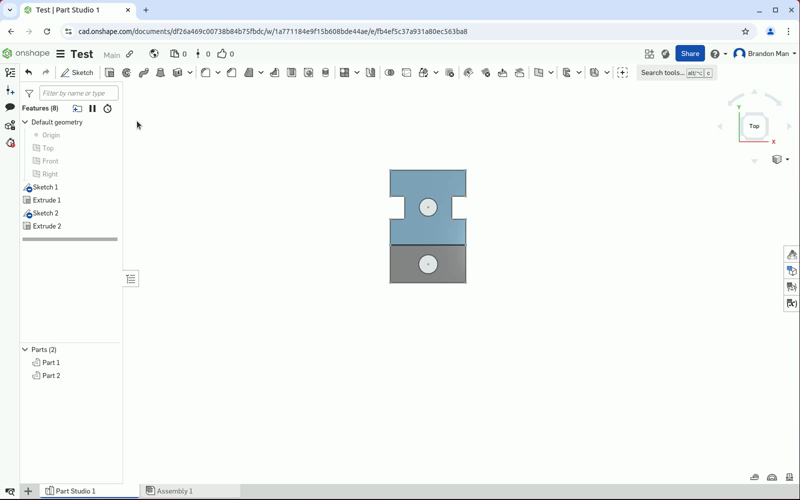
key(shift+h)
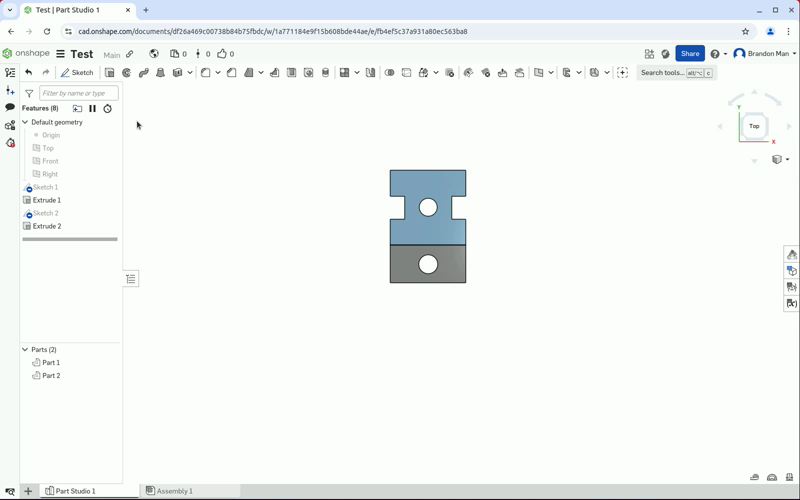
mouse_move(73, 189)
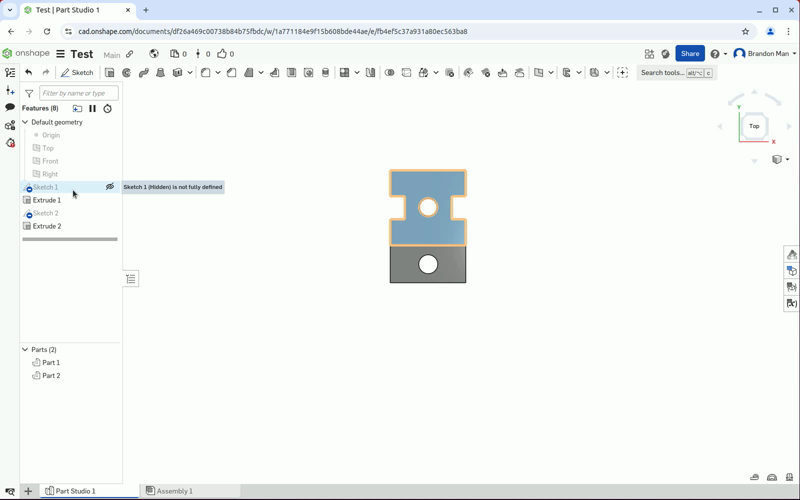
click(73, 189)
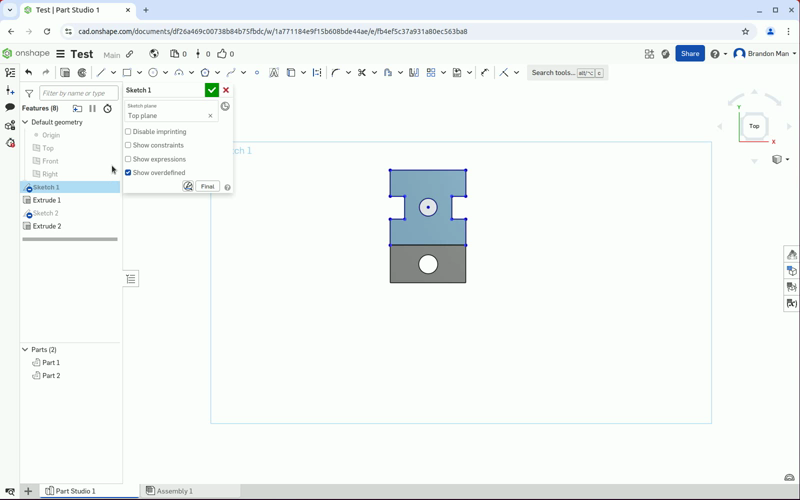
mouse_move(229, 92)
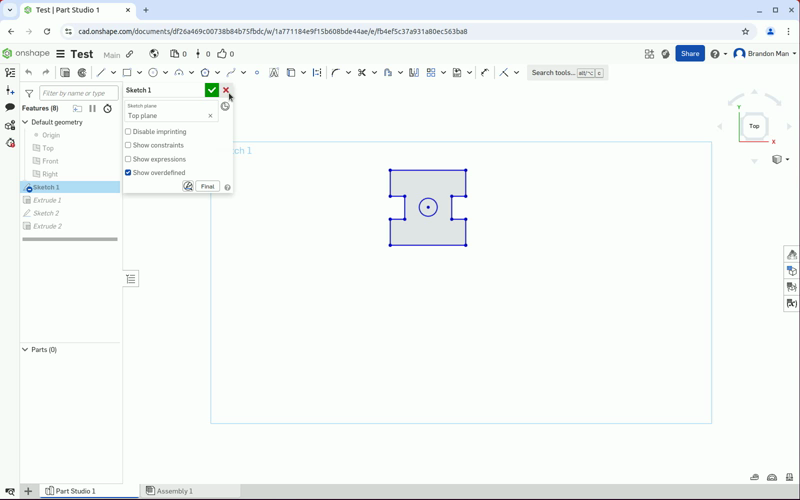
click(229, 92)
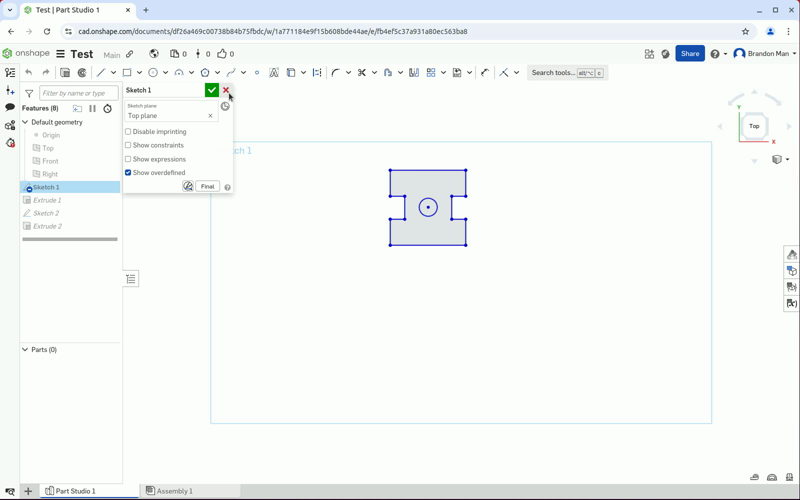
key(shift+s)
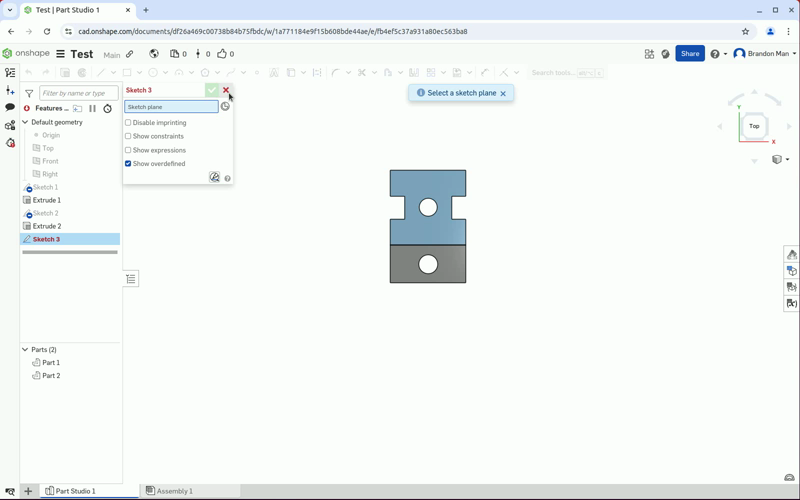
mouse_move(73, 150)
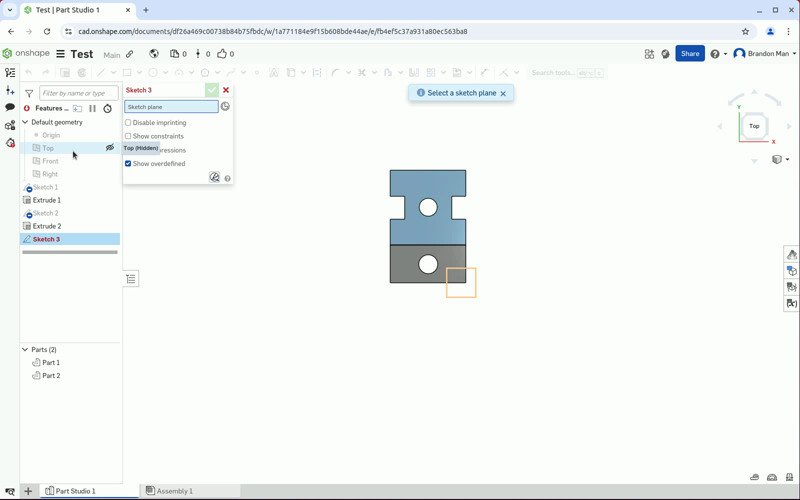
click(73, 150)
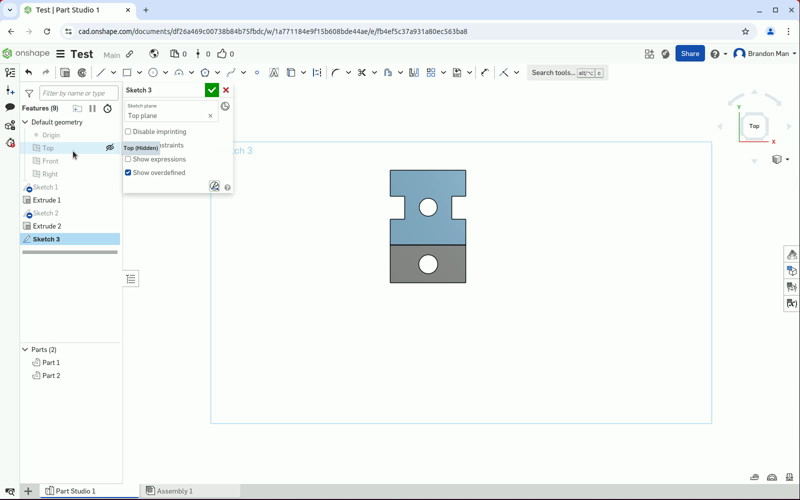
mouse_move(73, 352)
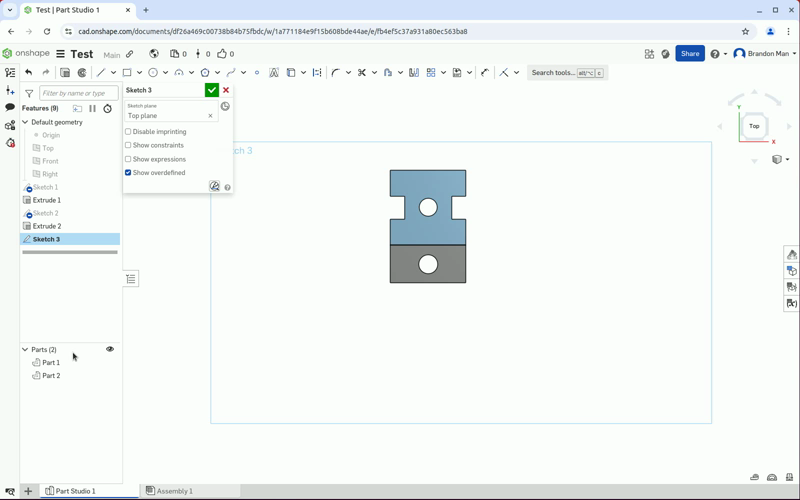
key(y)
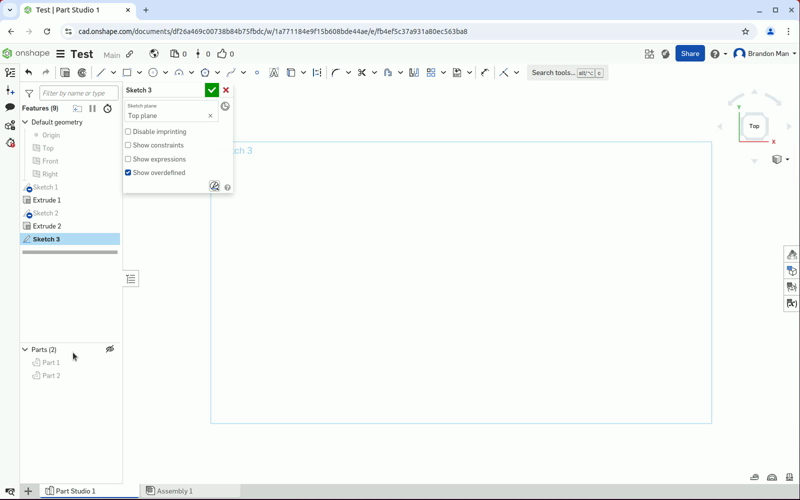
key(l)
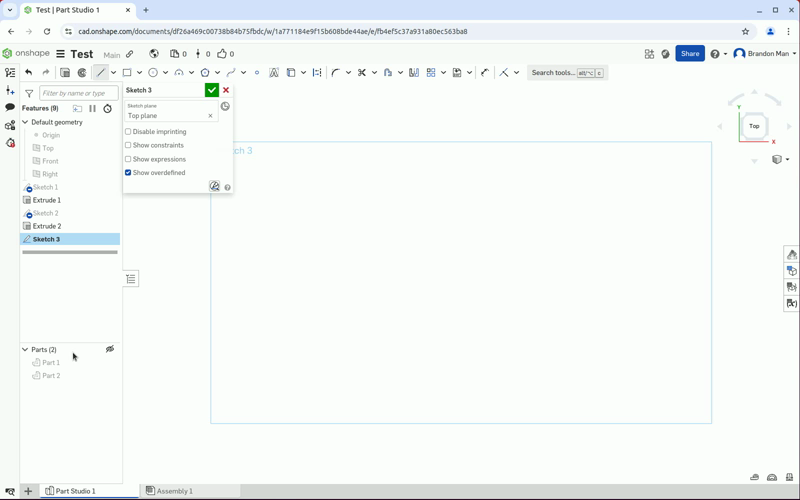
key_down(shift)
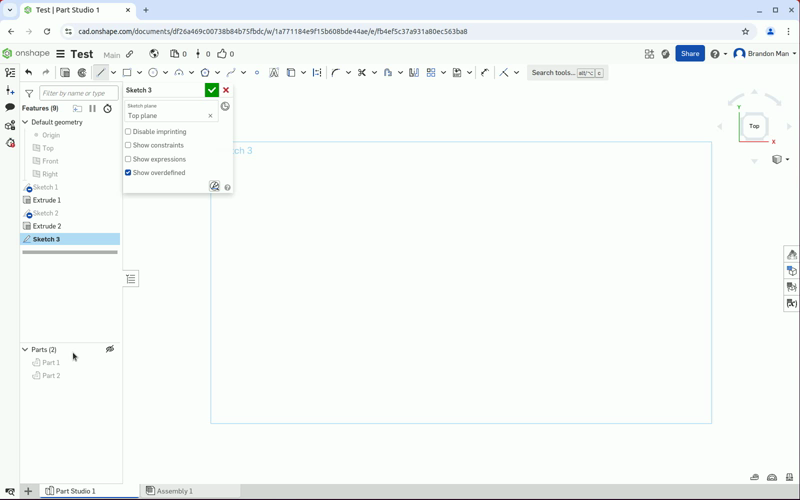
mouse_move(390, 218)
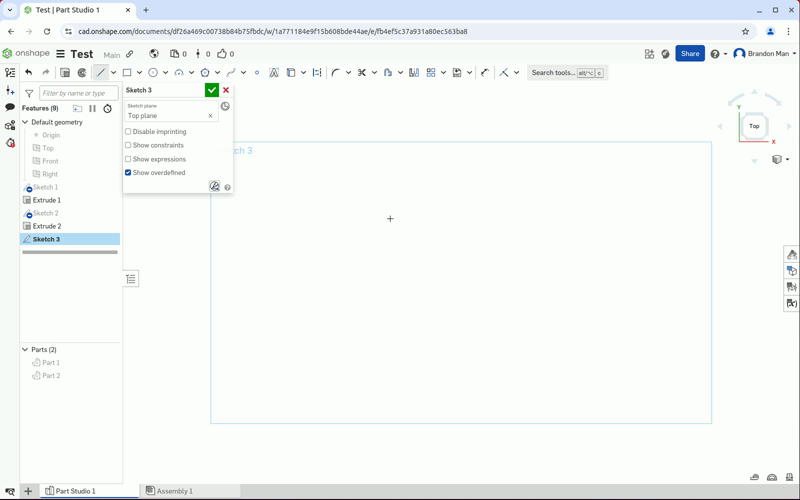
click(390, 218)
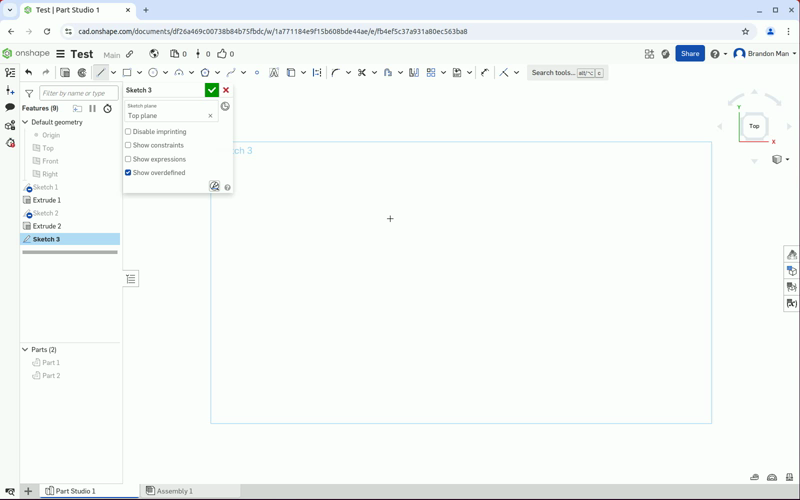
key_up(shift)
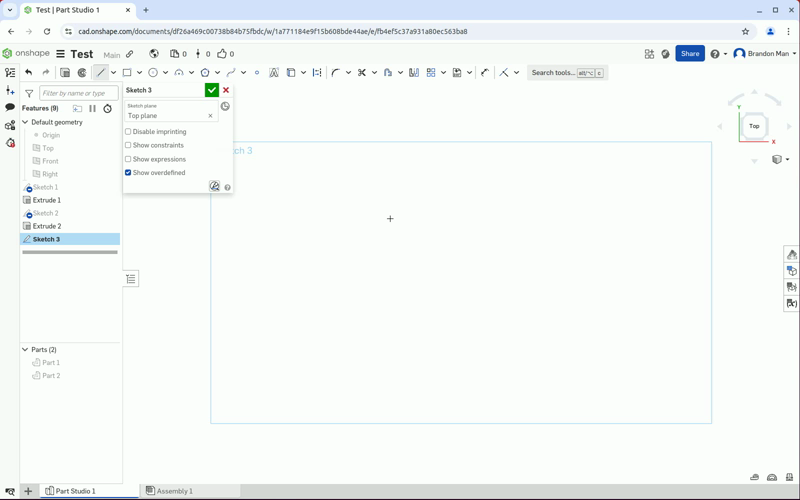
key_down(shift)
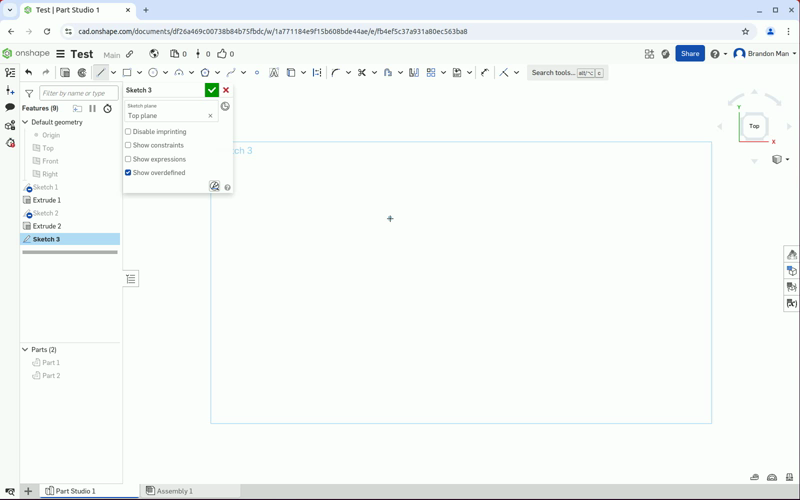
mouse_move(420, 218)
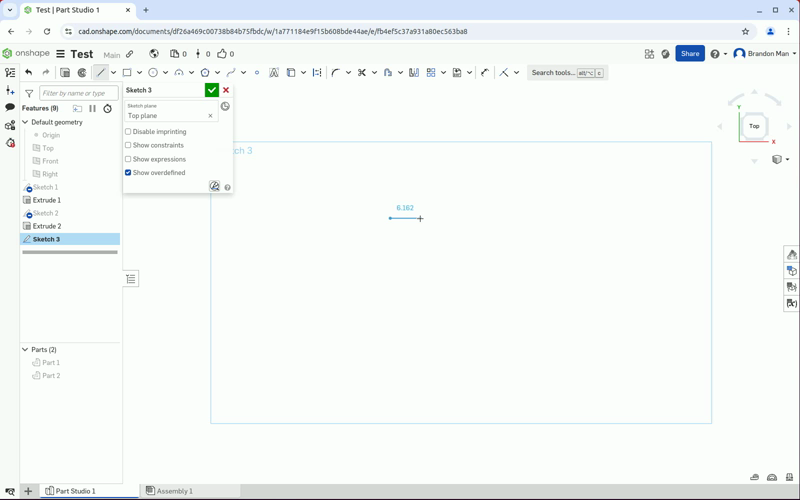
mouse_move(404, 218)
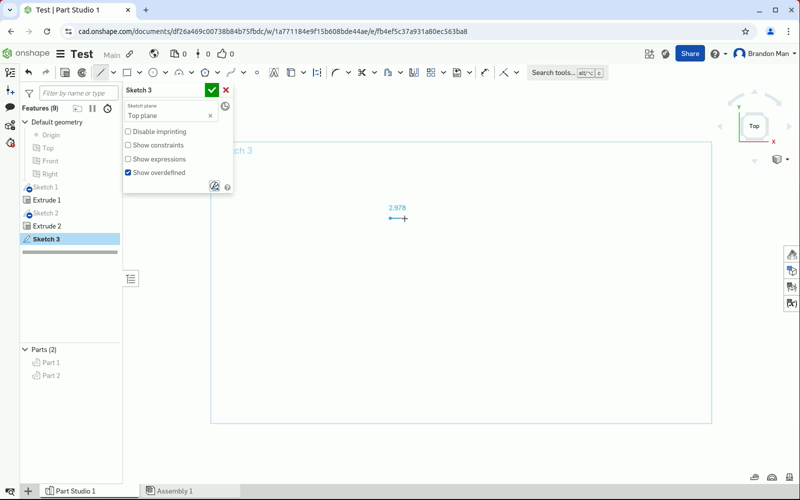
click(404, 218)
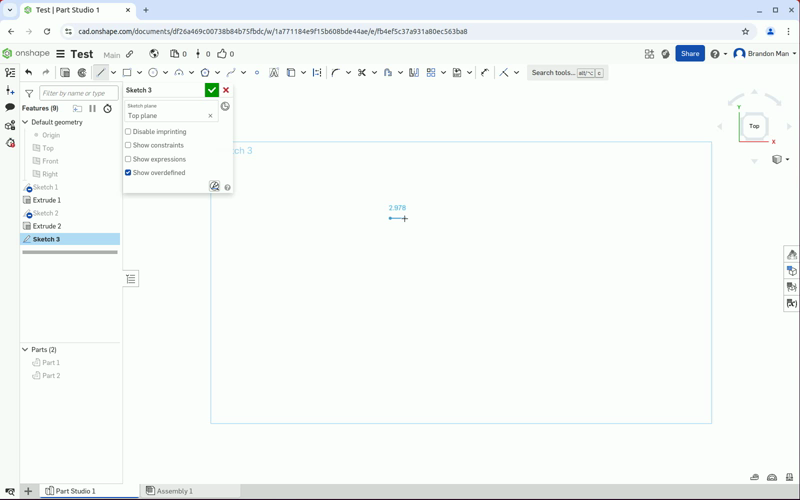
key_up(shift)
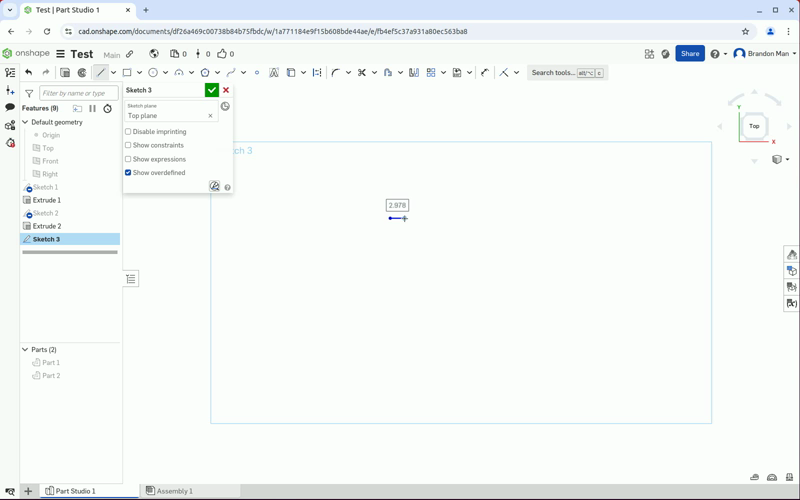
key_down(shift)
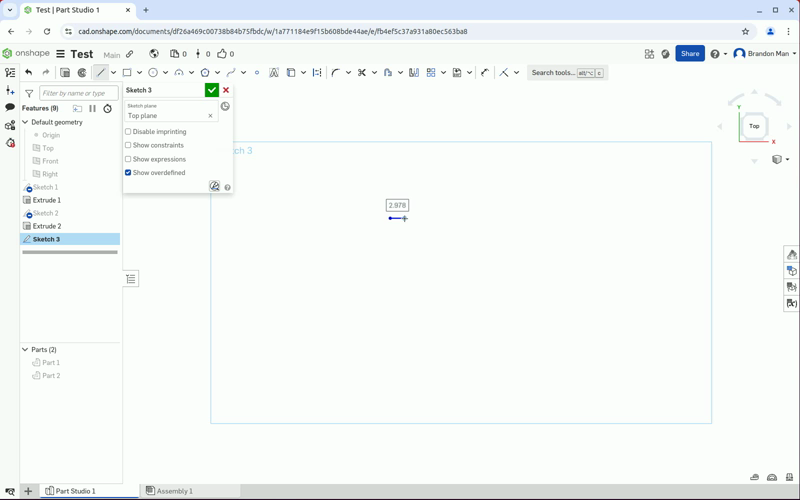
mouse_move(434, 218)
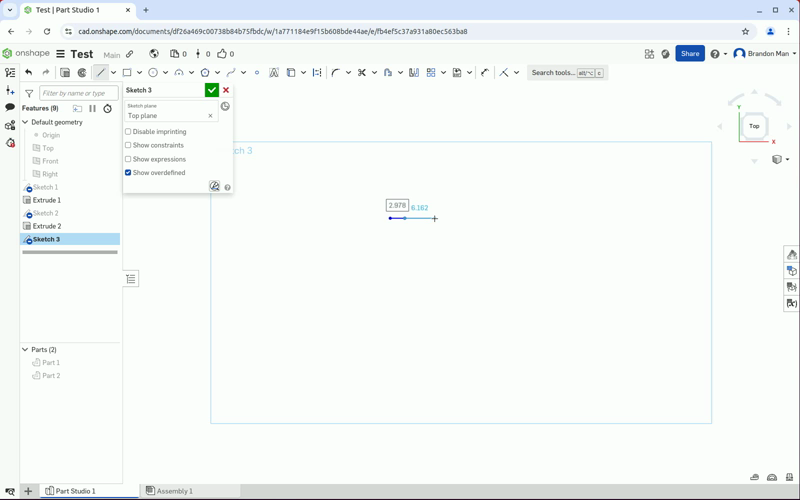
mouse_move(404, 195)
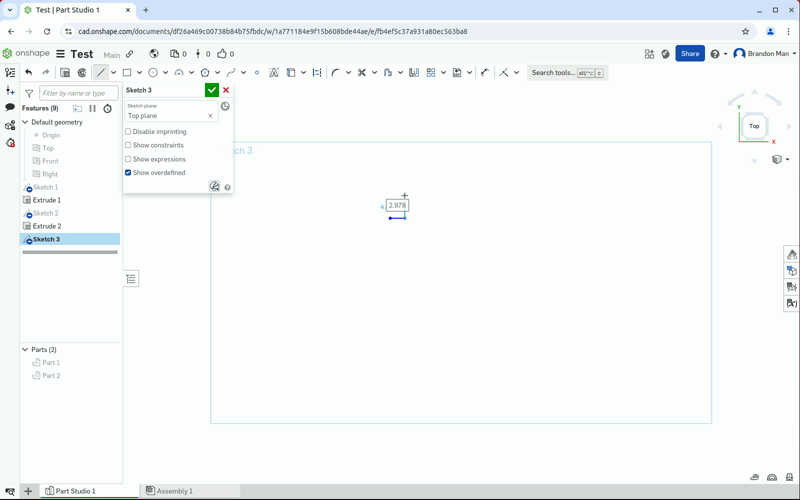
click(404, 195)
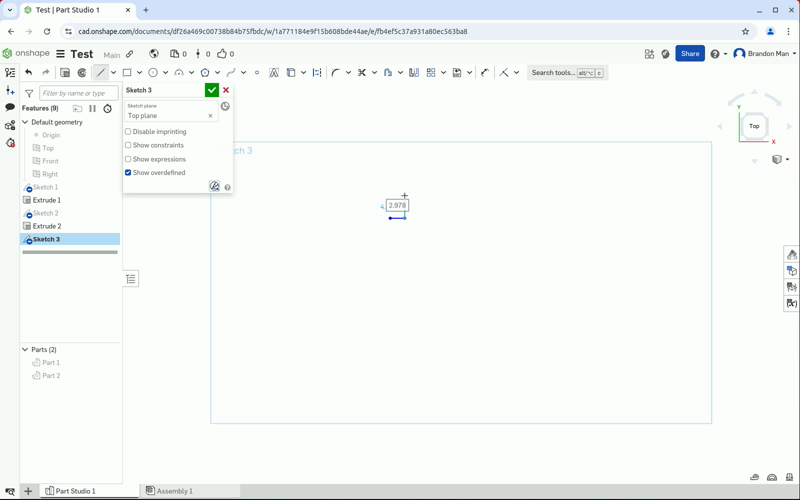
key_up(shift)
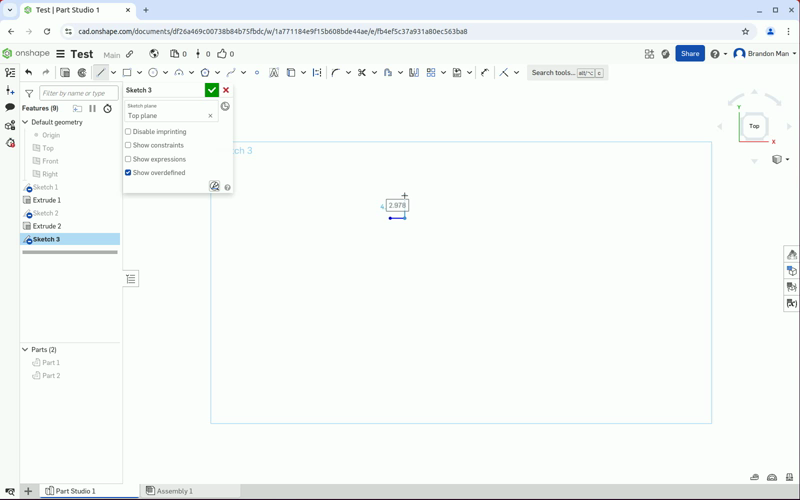
key_down(shift)
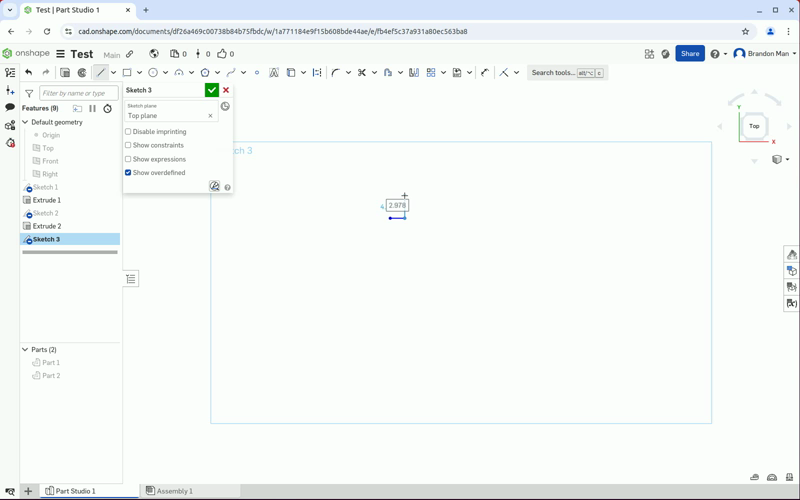
mouse_move(434, 195)
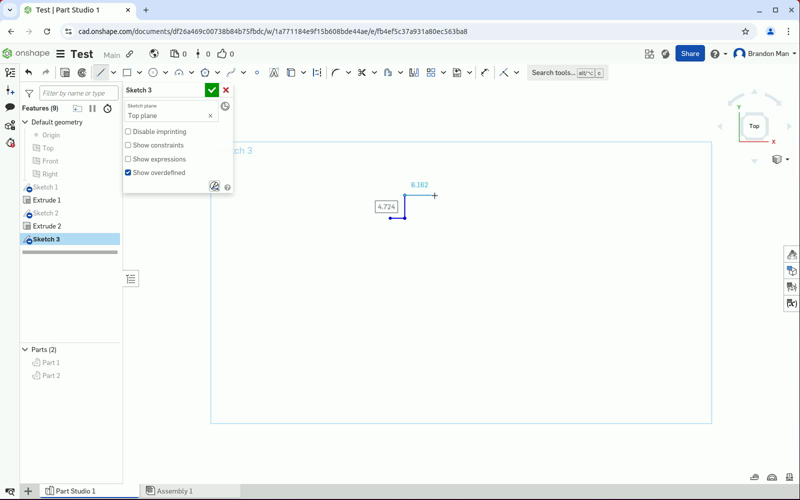
mouse_move(390, 195)
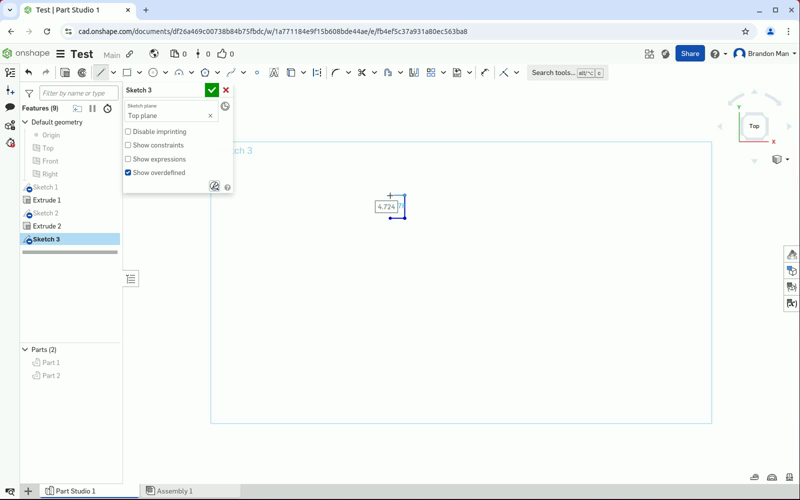
click(390, 195)
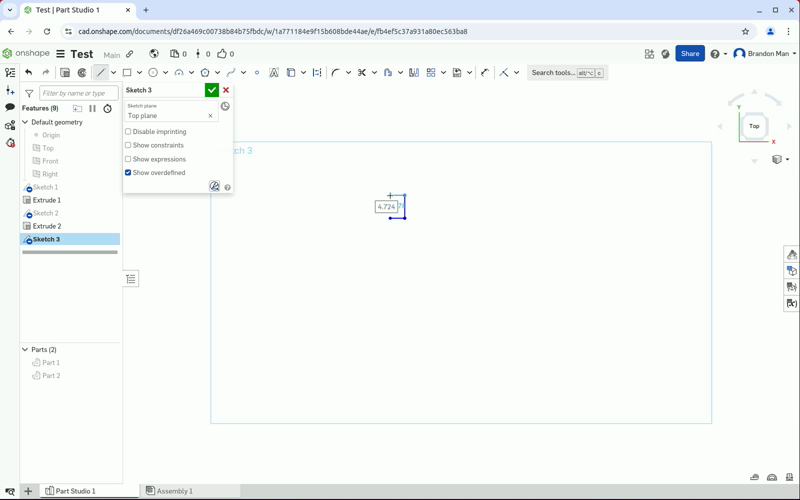
key_up(shift)
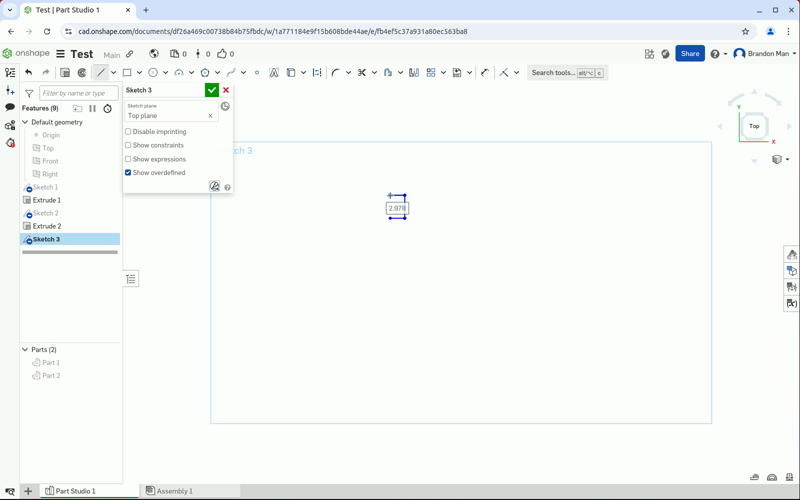
mouse_move(420, 195)
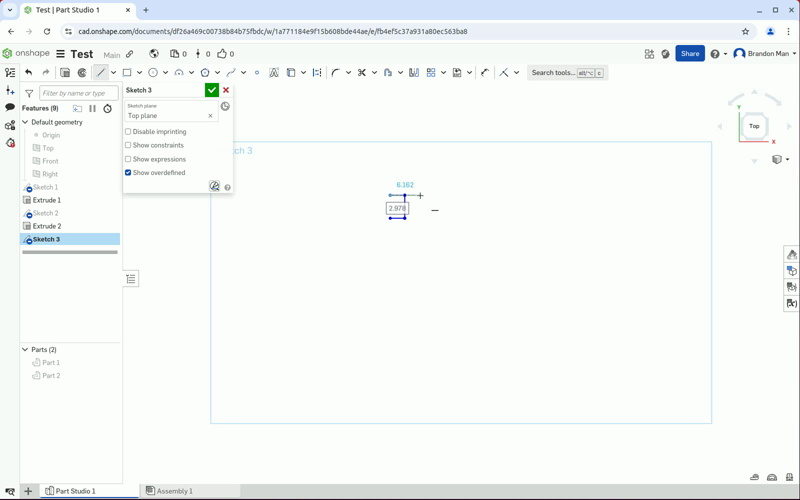
key_down(shift)
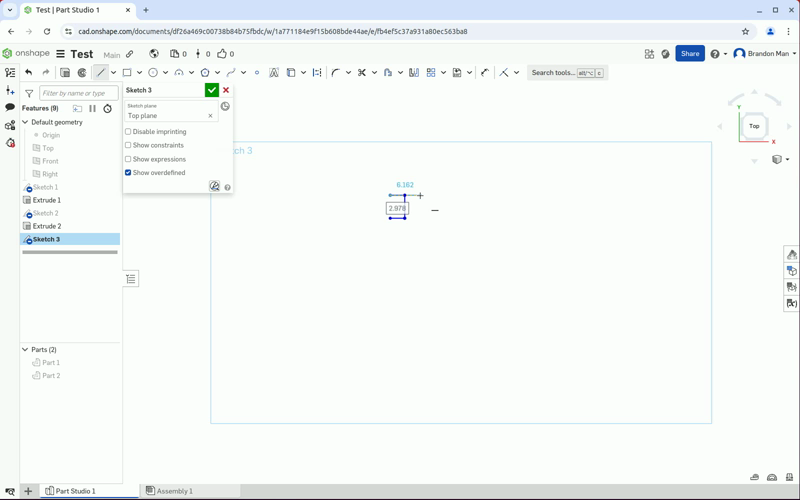
mouse_move(390, 218)
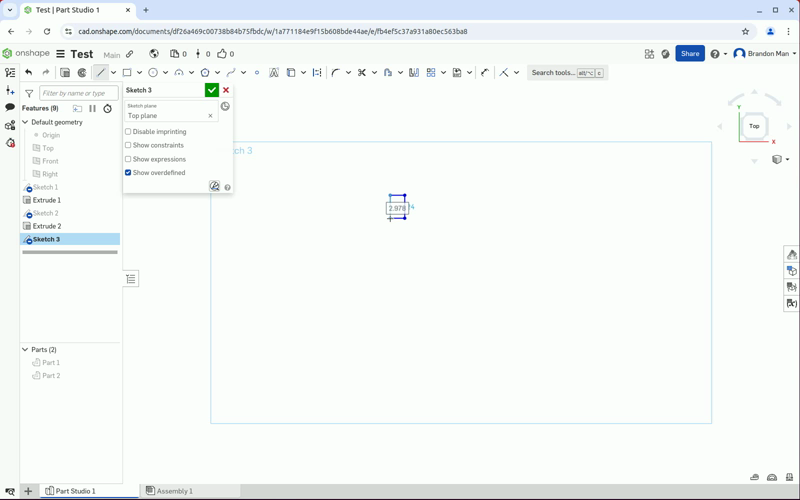
key_up(shift)
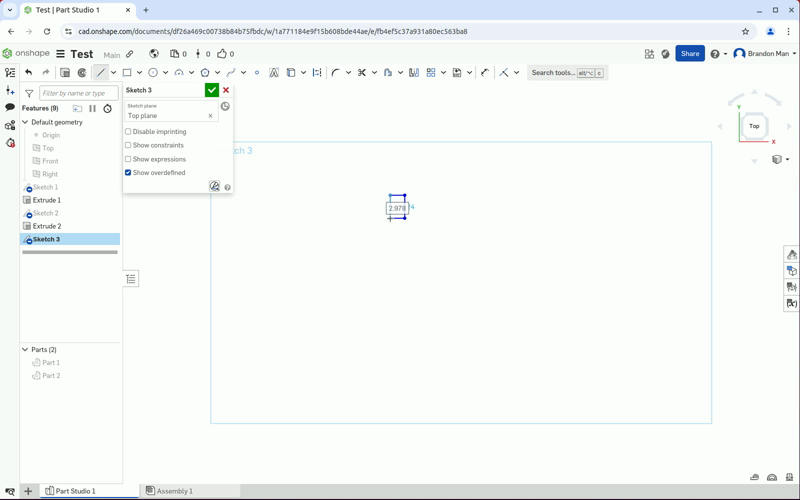
click(390, 218)
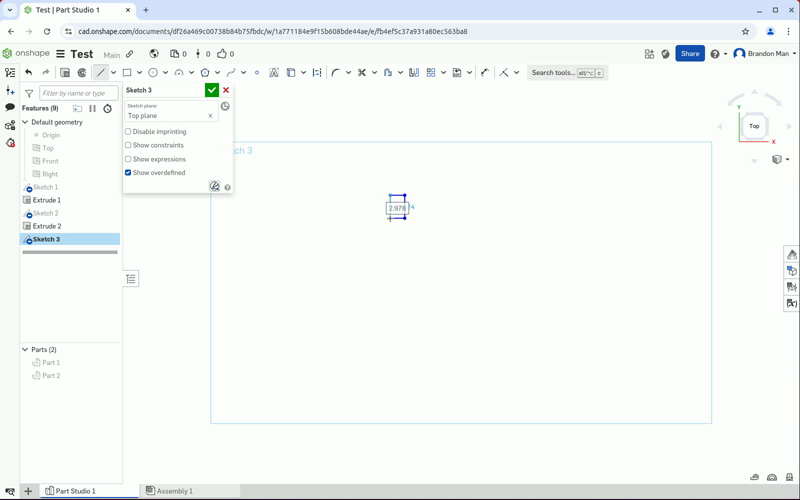
key(esc)
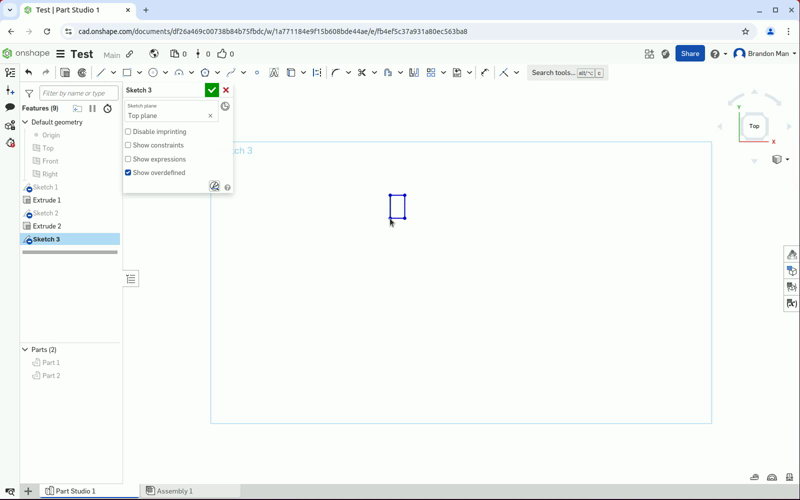
mouse_move(396, 202)
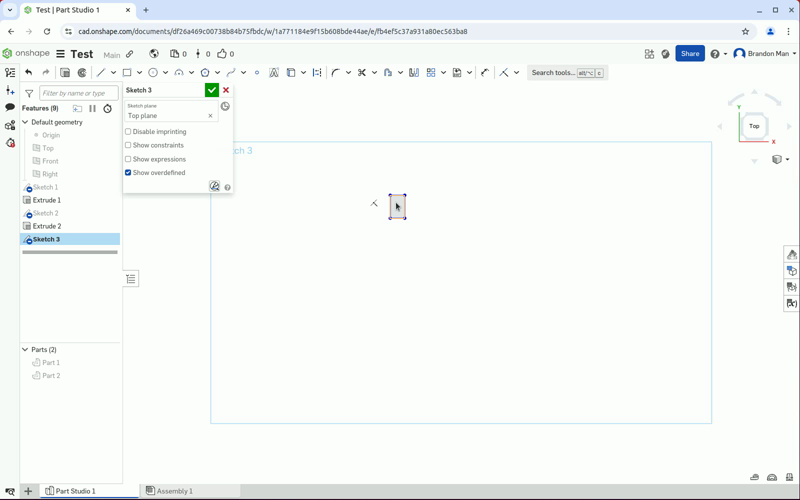
scroll(6)
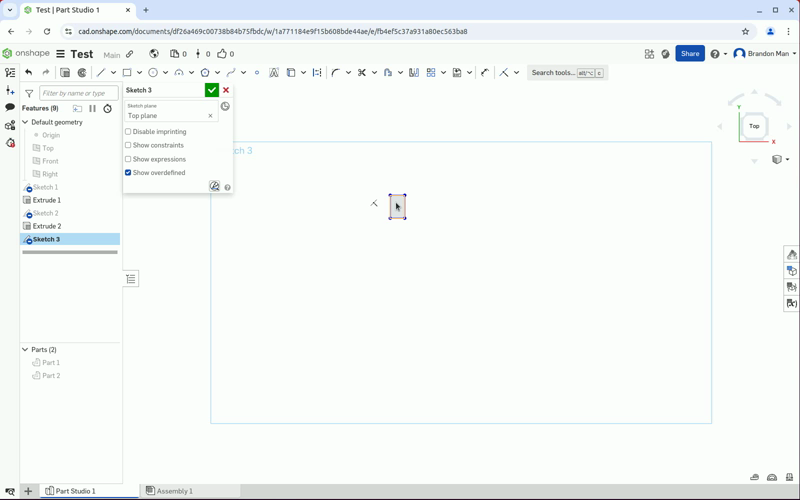
scroll(6)
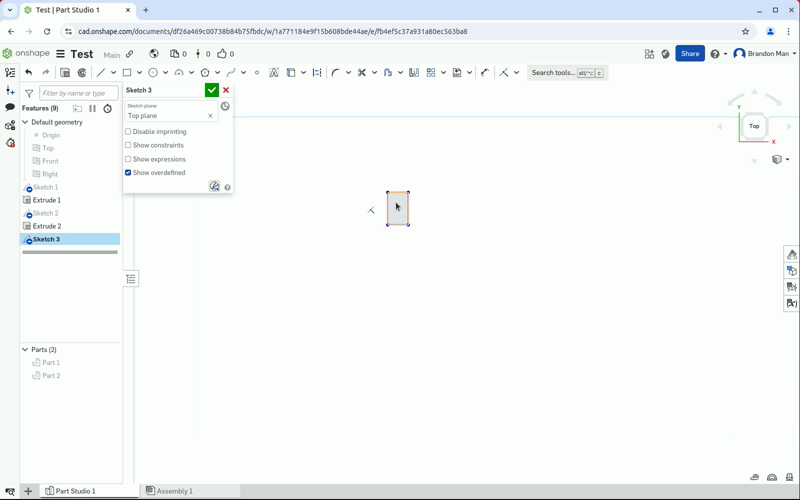
scroll(6)
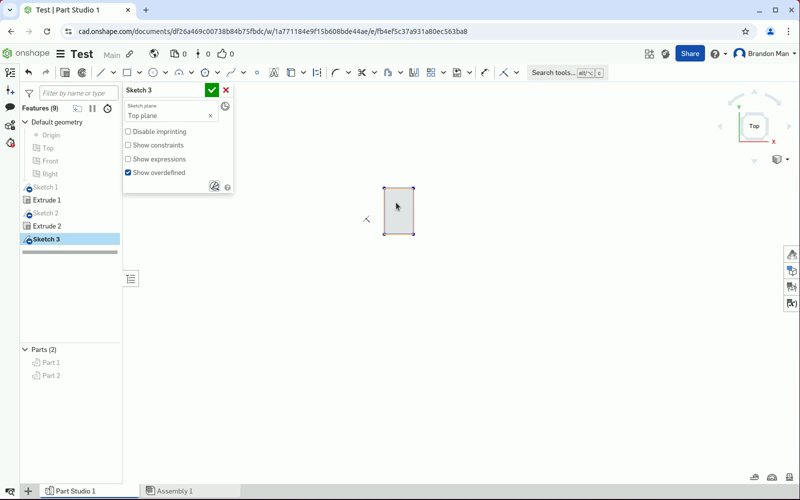
scroll(6)
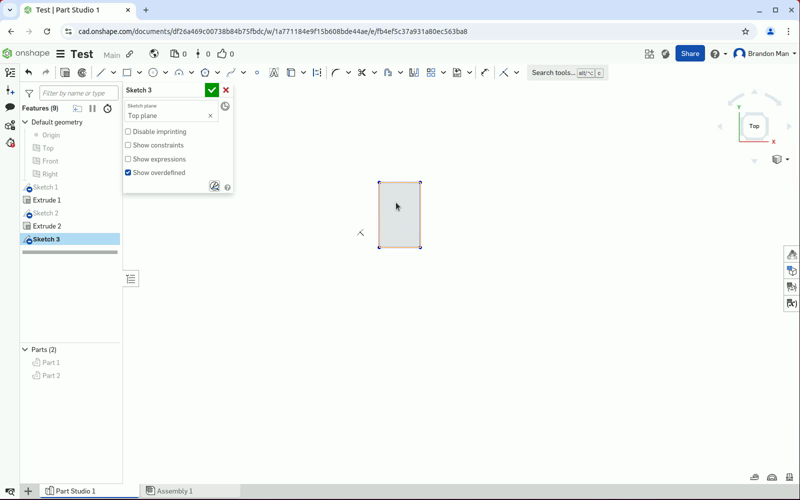
scroll(6)
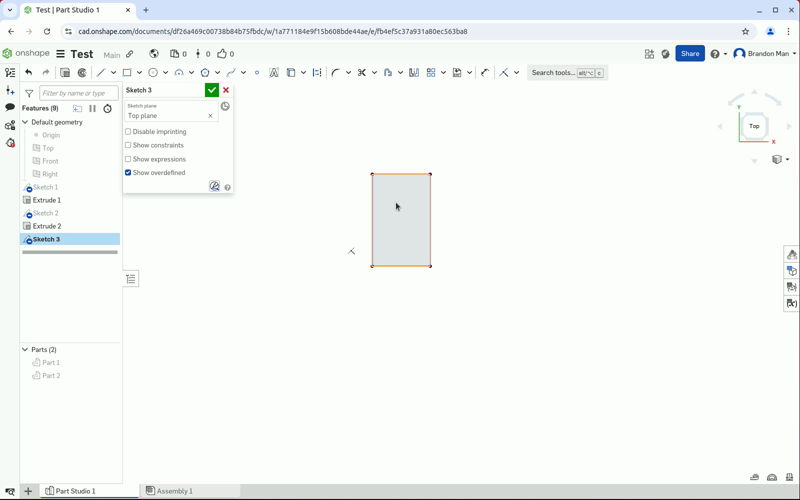
scroll(6)
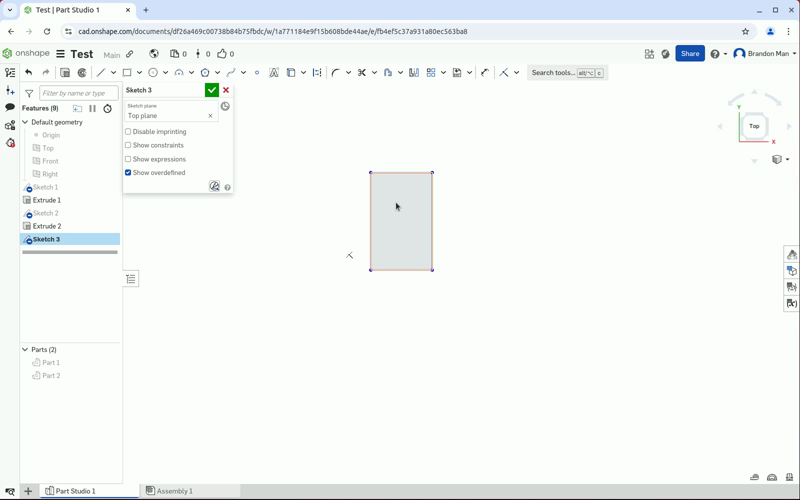
scroll(6)
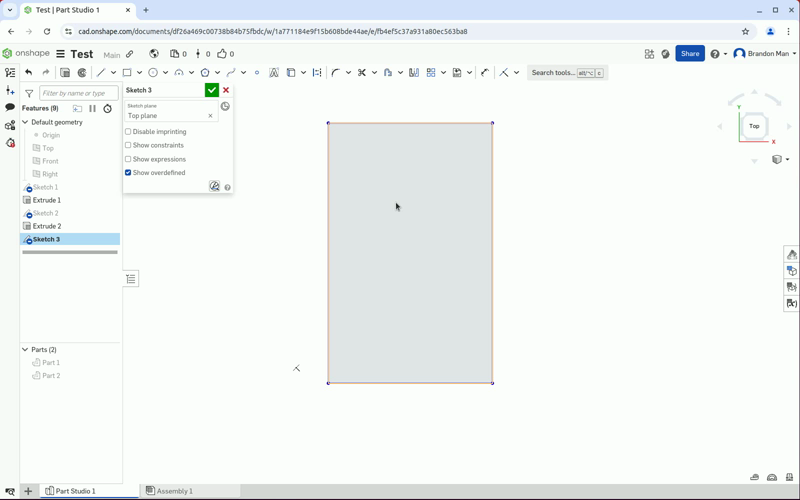
click(396, 202)
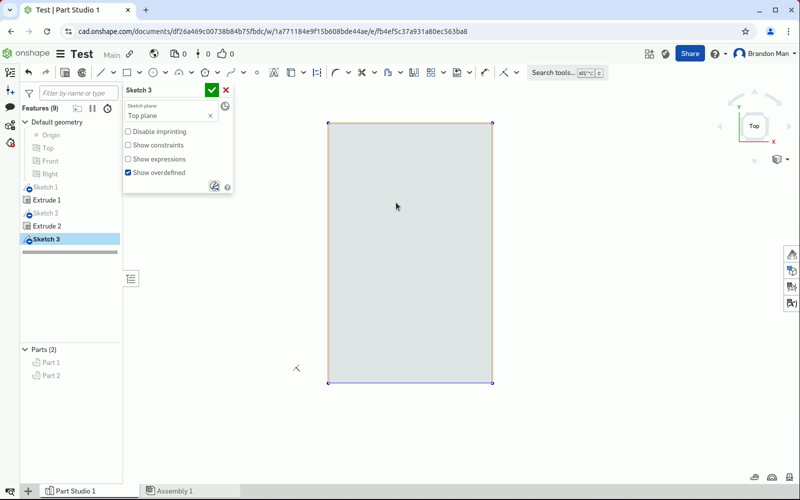
scroll(-6)
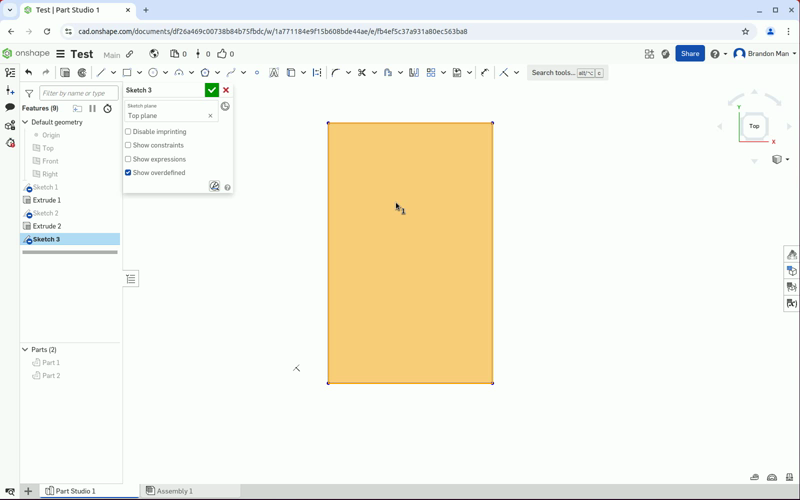
scroll(-6)
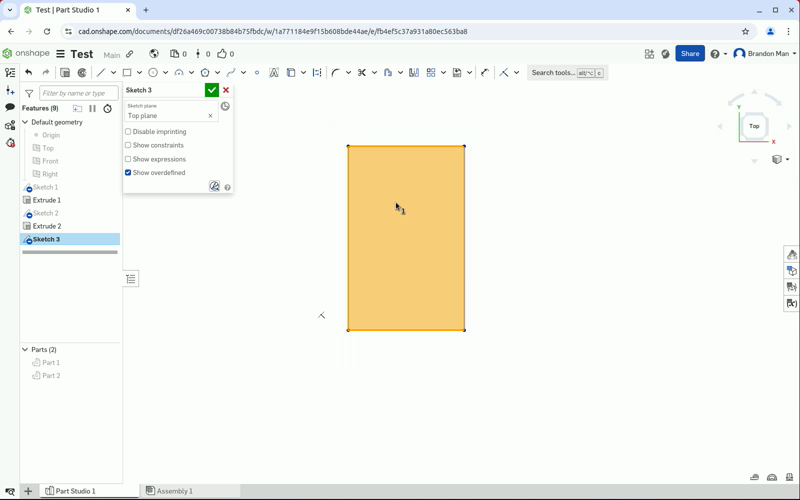
scroll(-6)
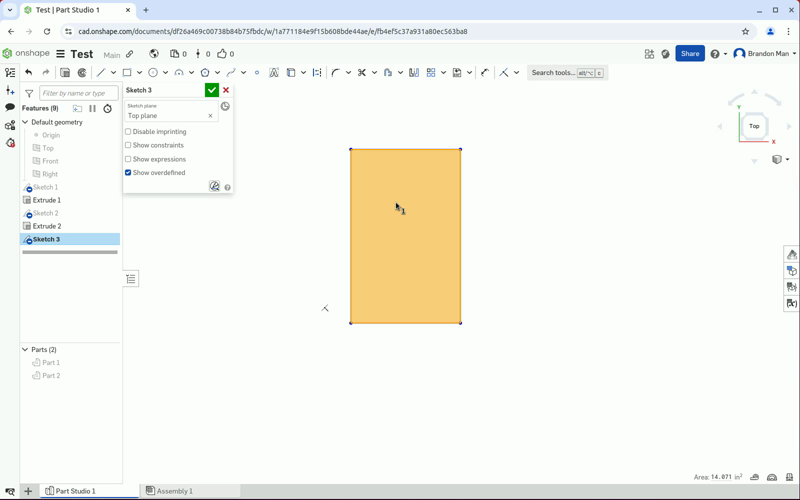
scroll(-6)
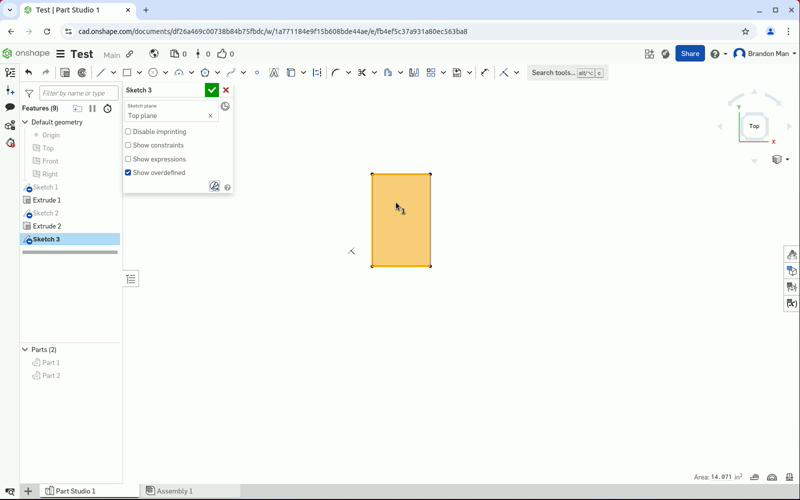
scroll(-6)
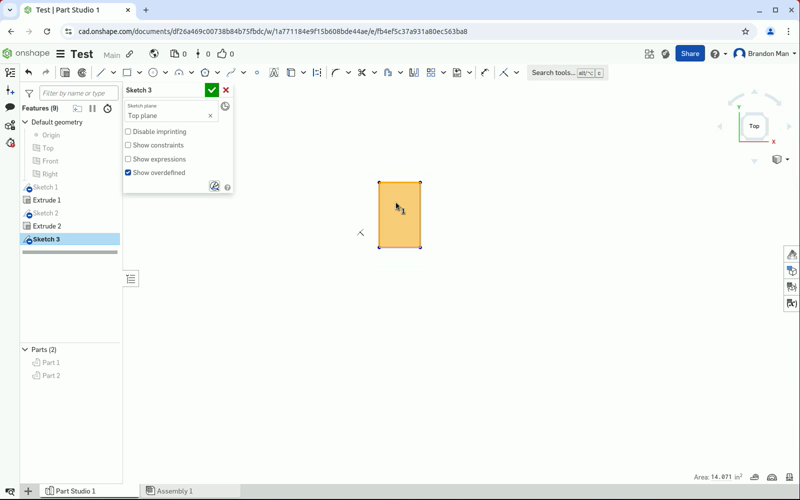
scroll(-6)
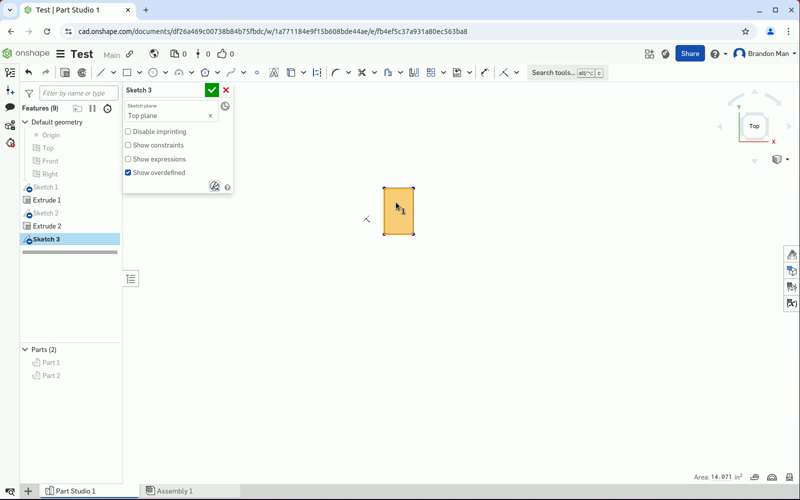
scroll(-6)
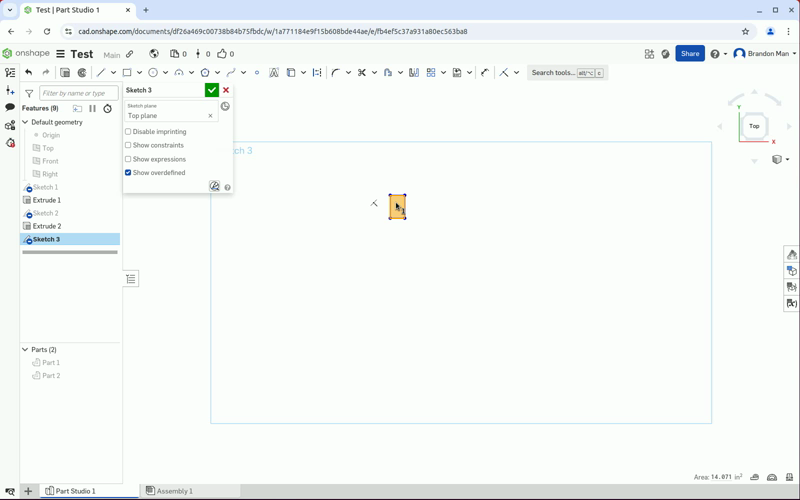
mouse_move(73, 352)
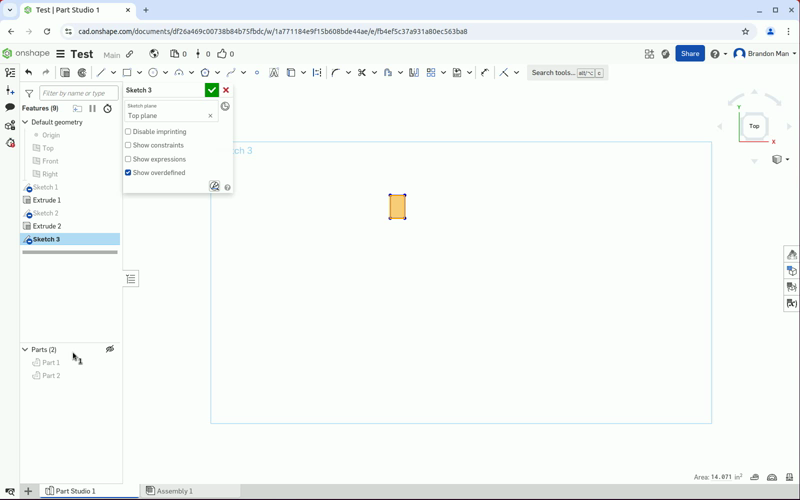
key(shift+y)
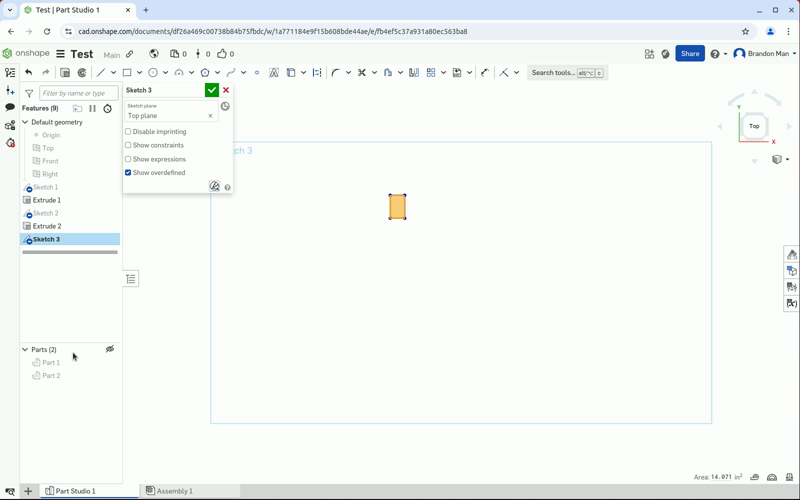
key(shift+e)
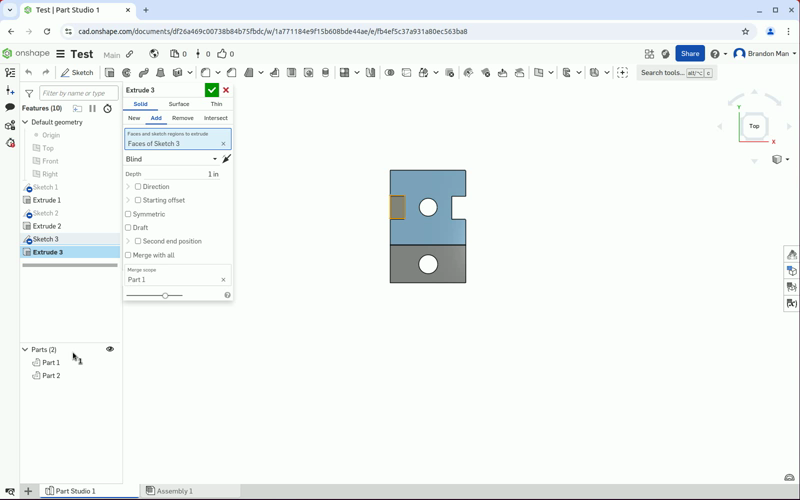
mouse_move(143, 106)
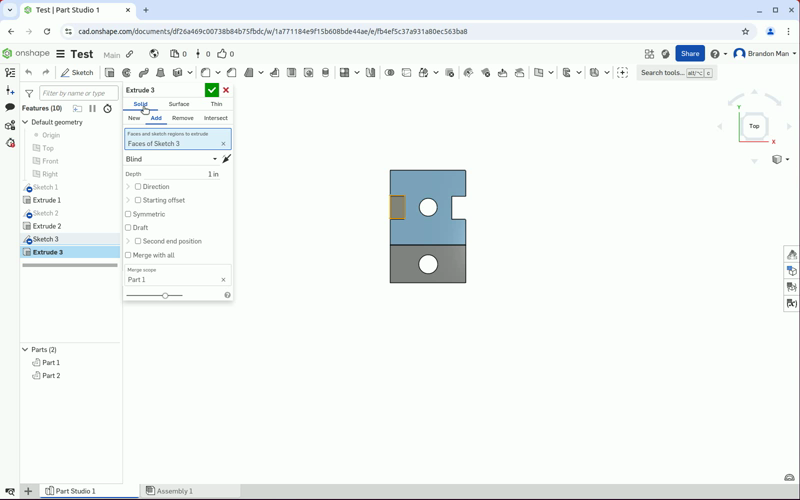
click(143, 106)
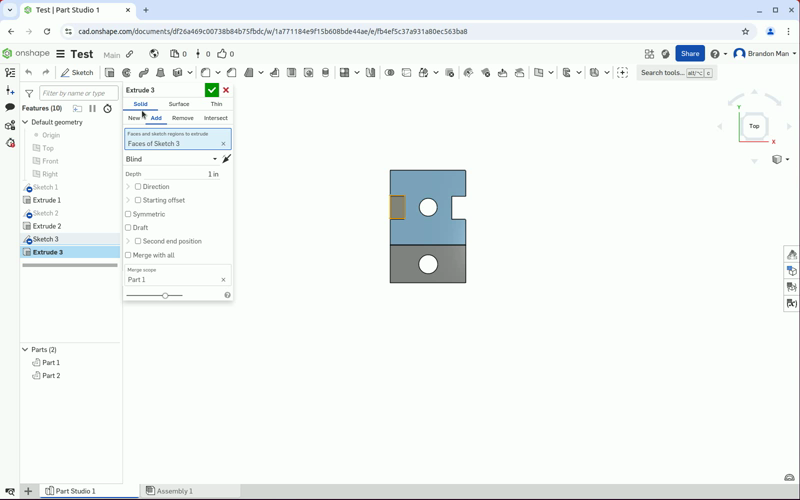
mouse_move(137, 120)
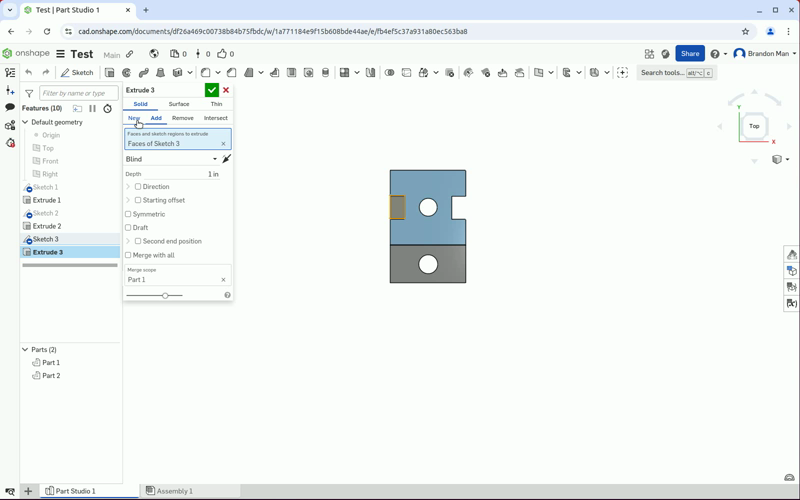
click(137, 120)
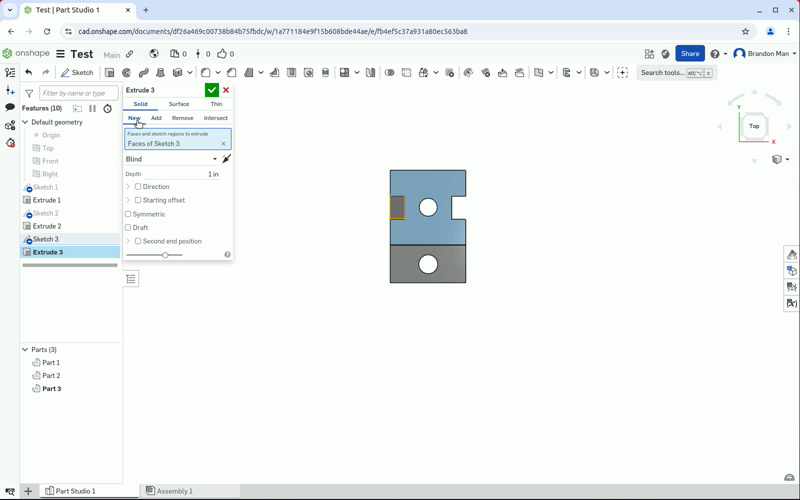
key(tab, 4)
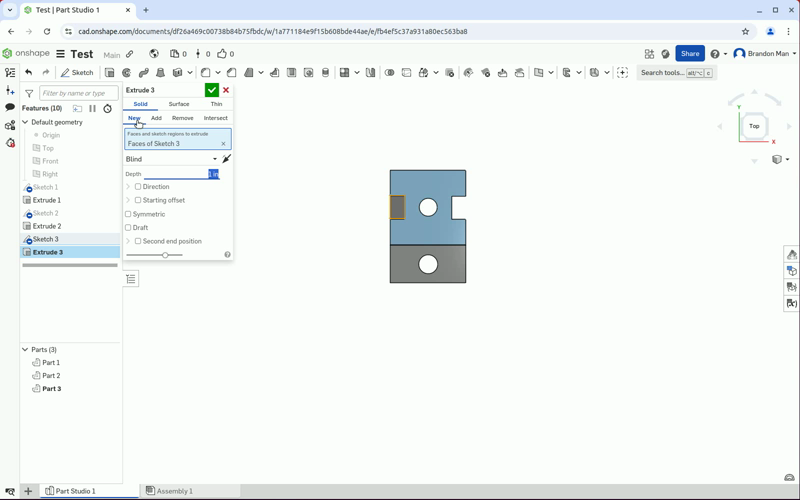
text(7.703)
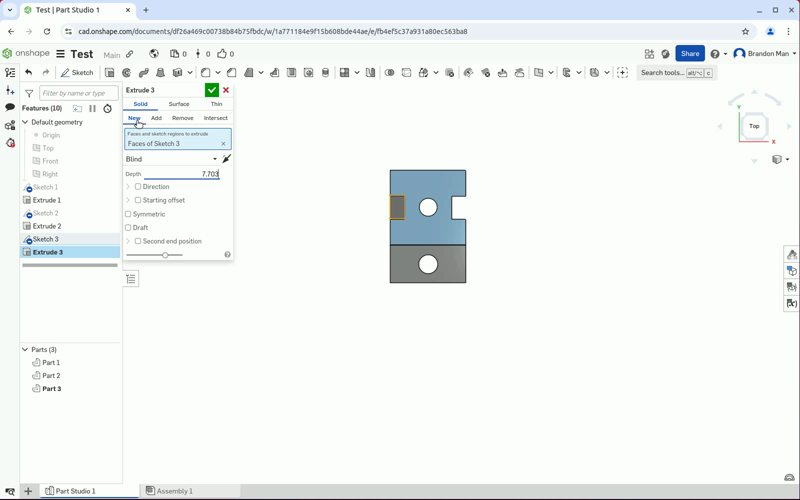
key(enter)
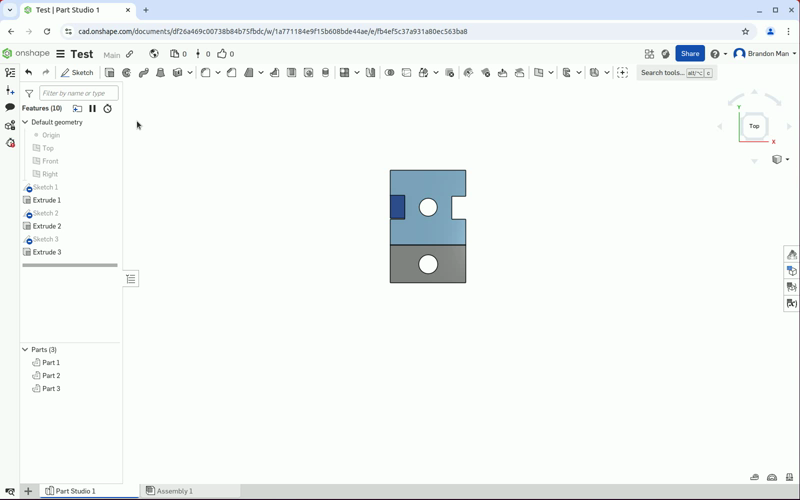
key(shift+h)
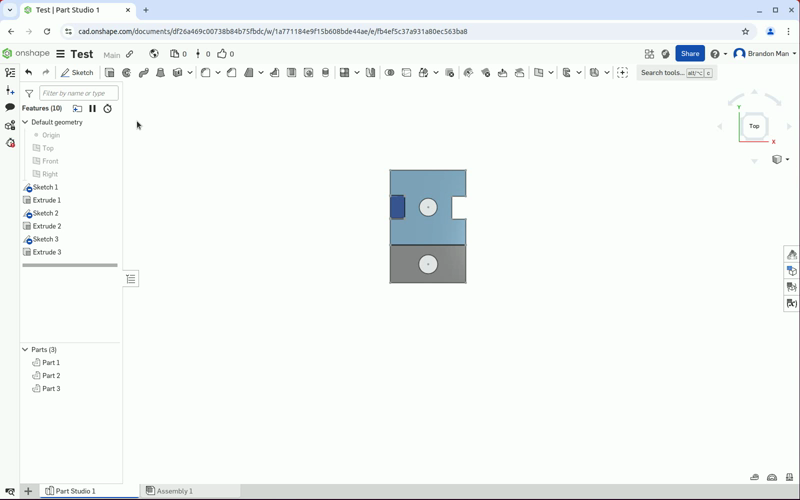
key(shift+h)
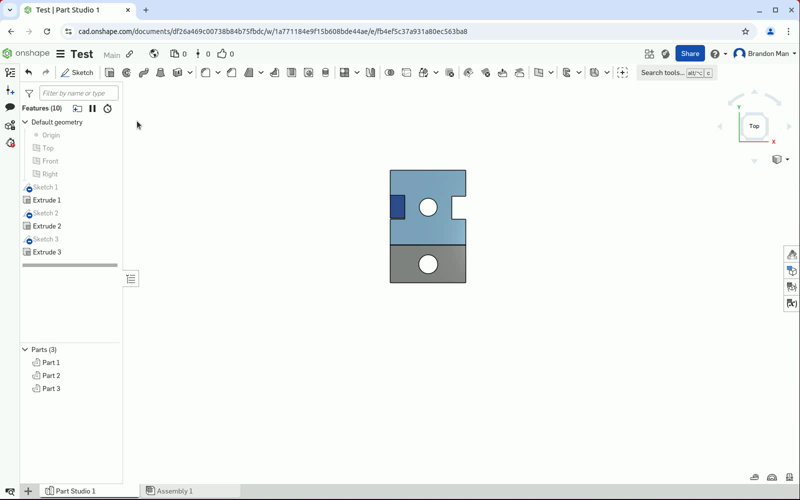
mouse_move(73, 189)
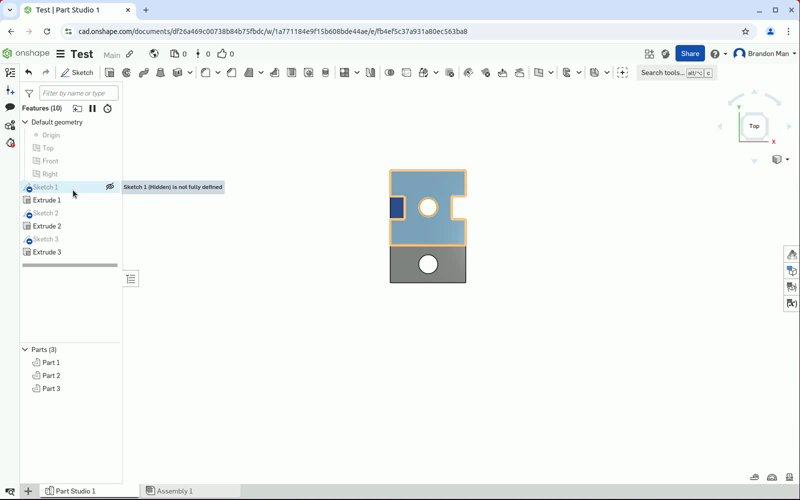
click(73, 189)
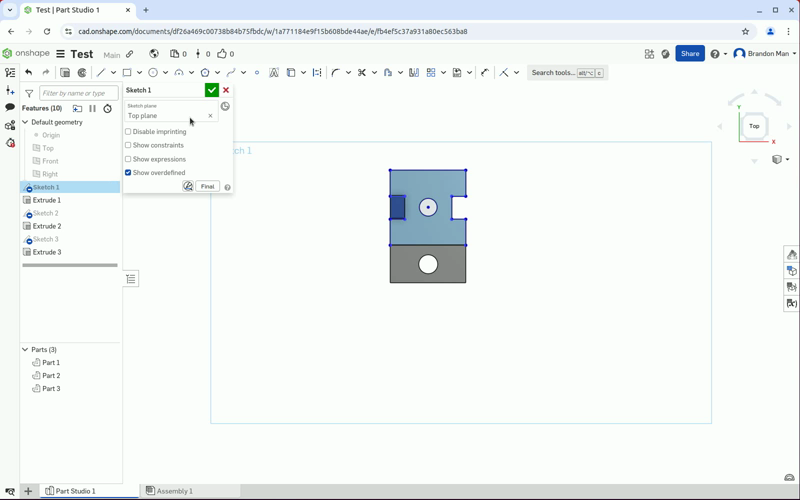
mouse_move(229, 92)
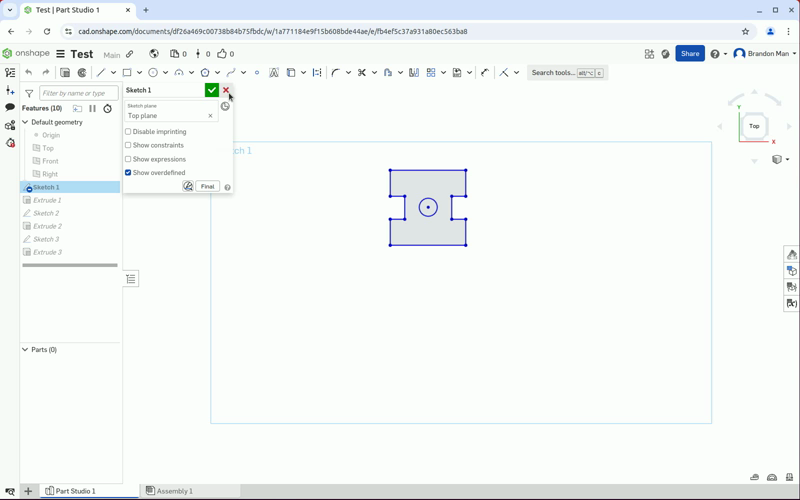
click(229, 92)
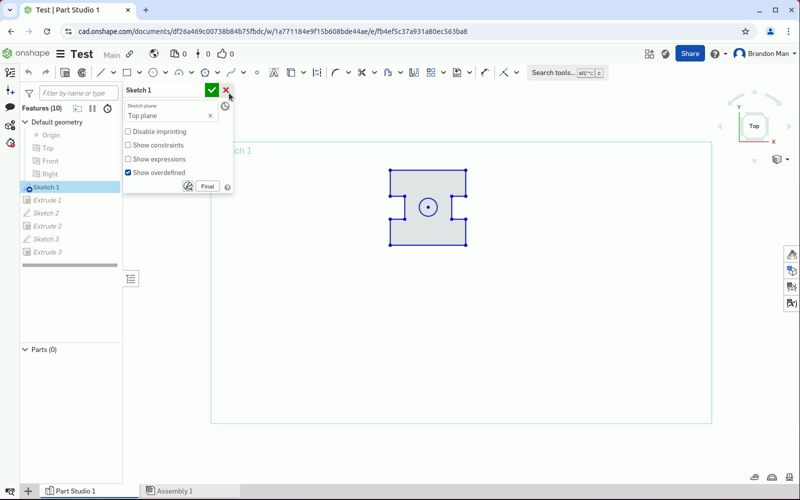
key(shift+s)
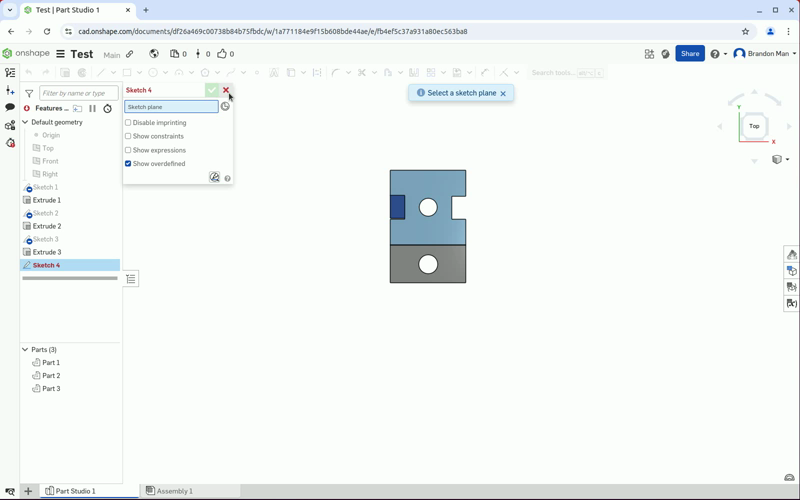
mouse_move(73, 150)
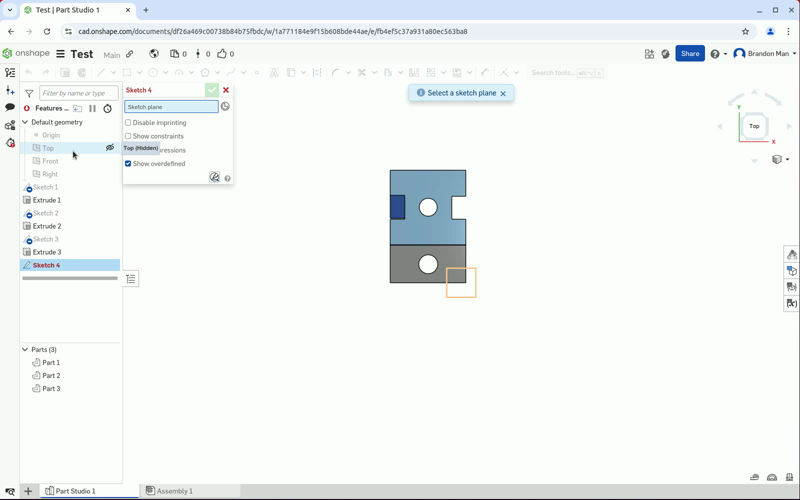
click(73, 150)
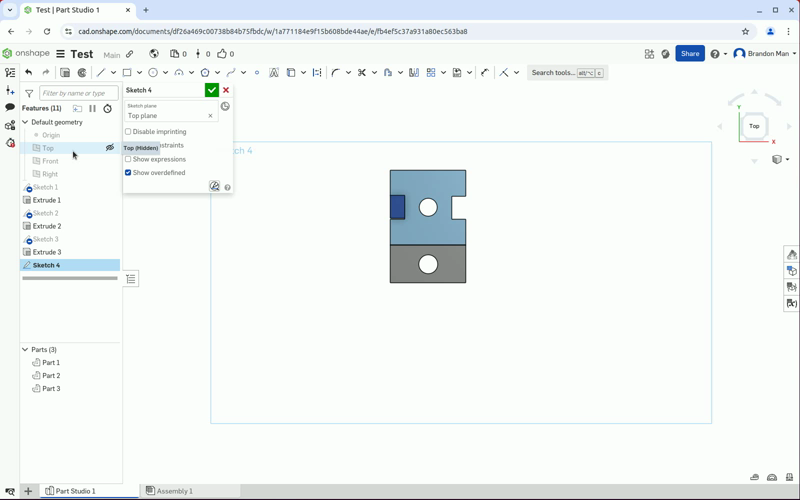
mouse_move(73, 352)
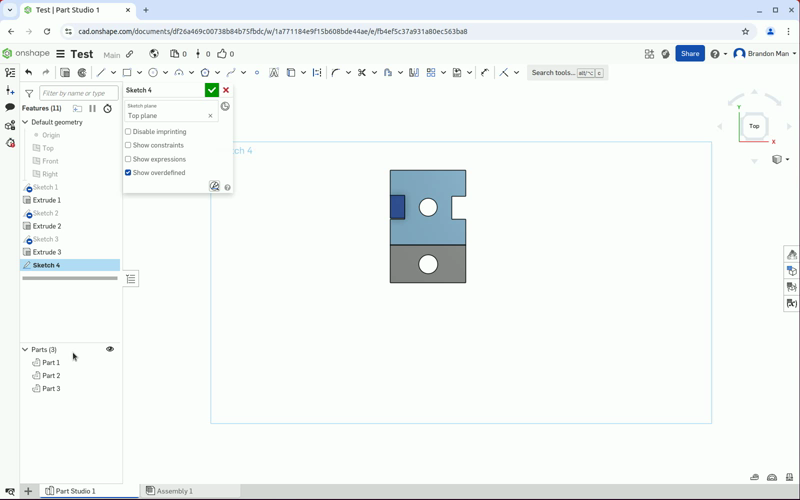
key(y)
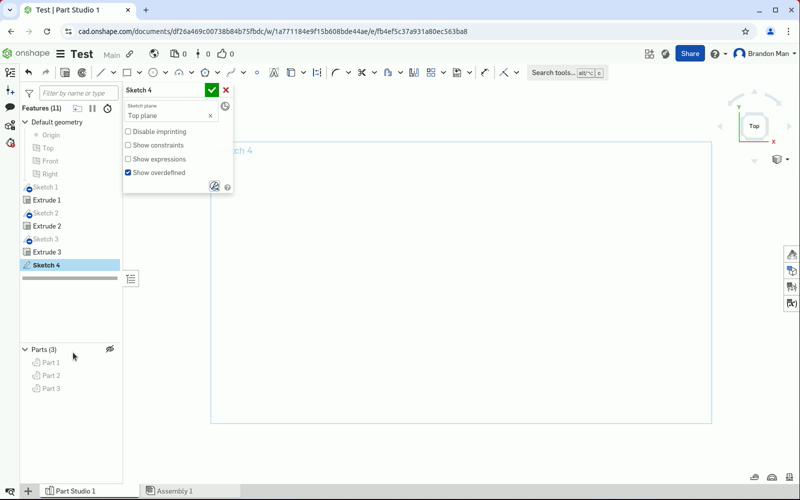
key(l)
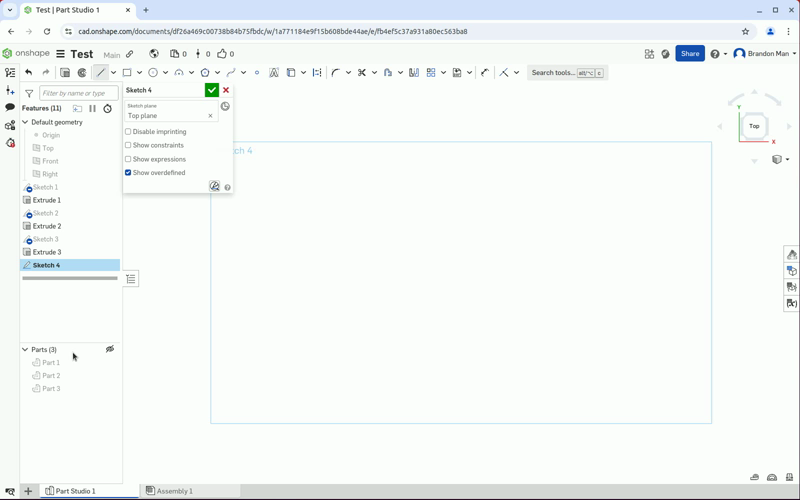
key_down(shift)
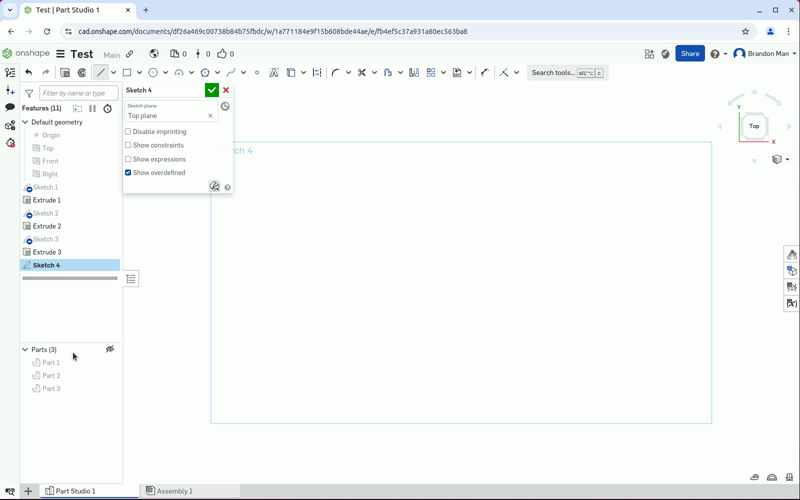
mouse_move(451, 218)
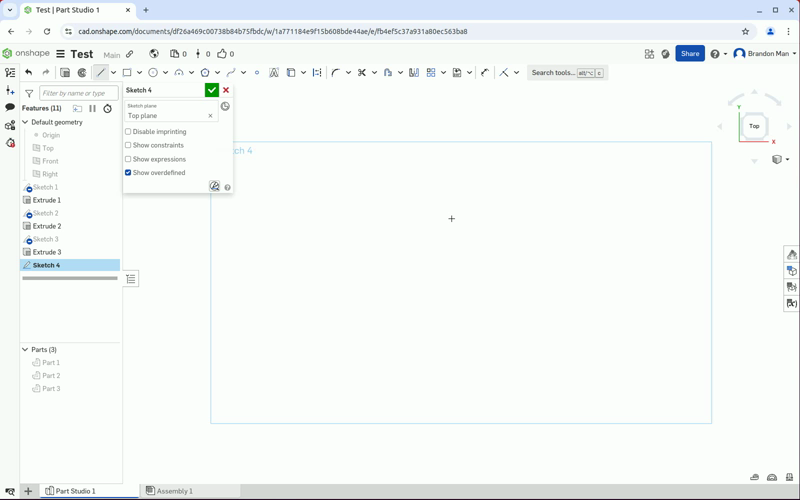
click(451, 218)
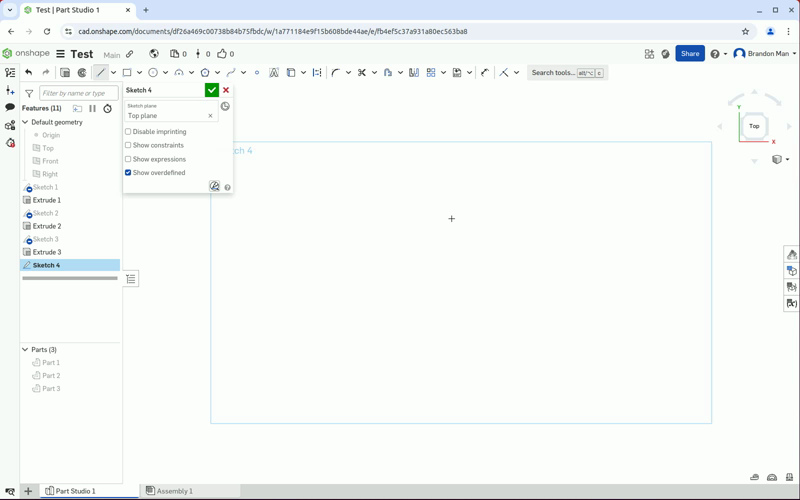
key_up(shift)
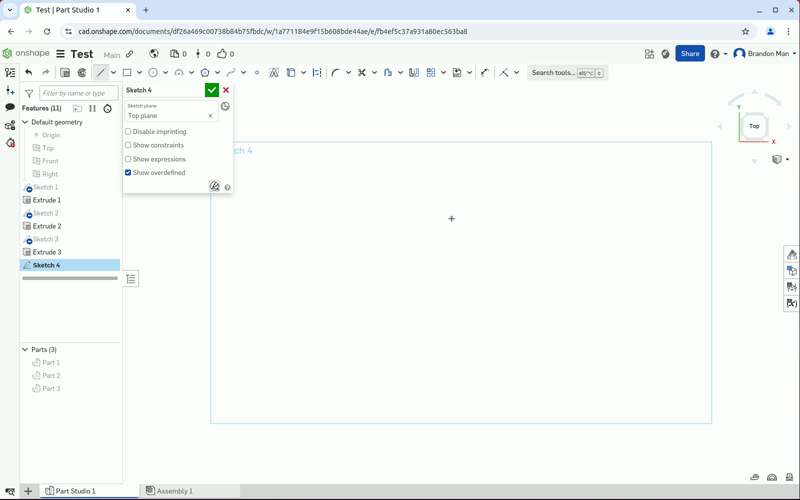
key_down(shift)
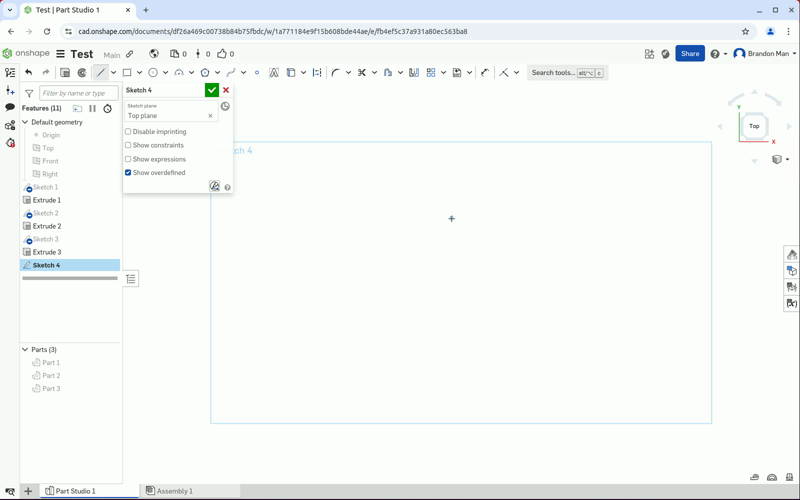
mouse_move(481, 218)
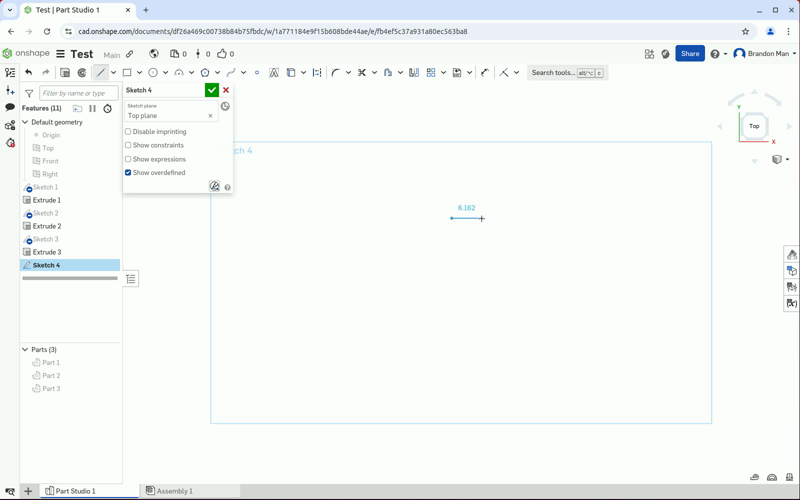
mouse_move(466, 218)
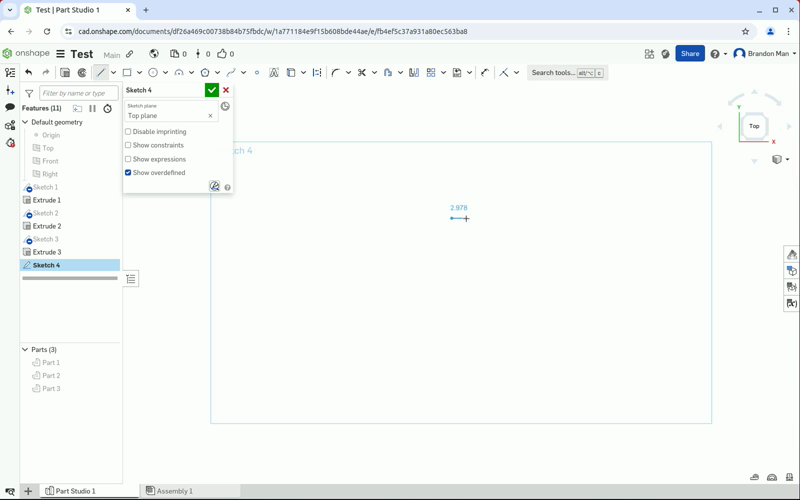
click(466, 218)
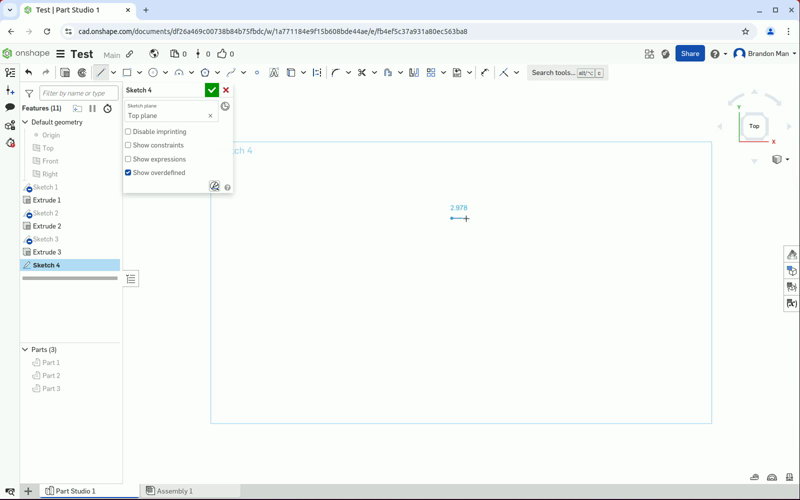
key_up(shift)
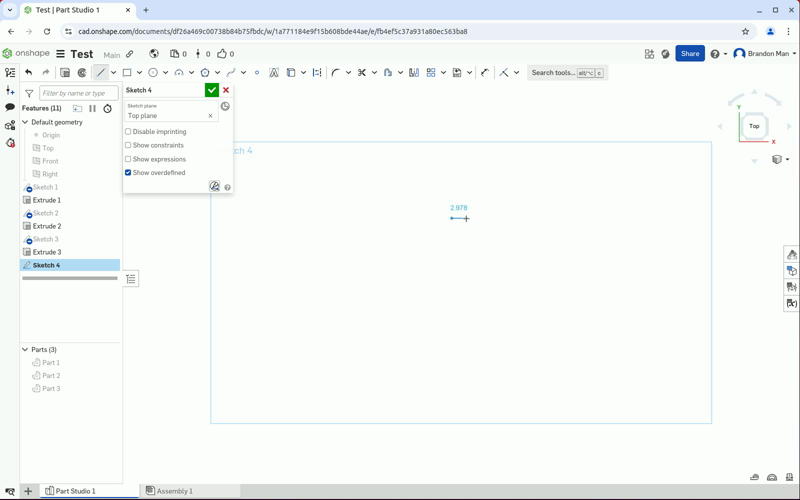
key_down(shift)
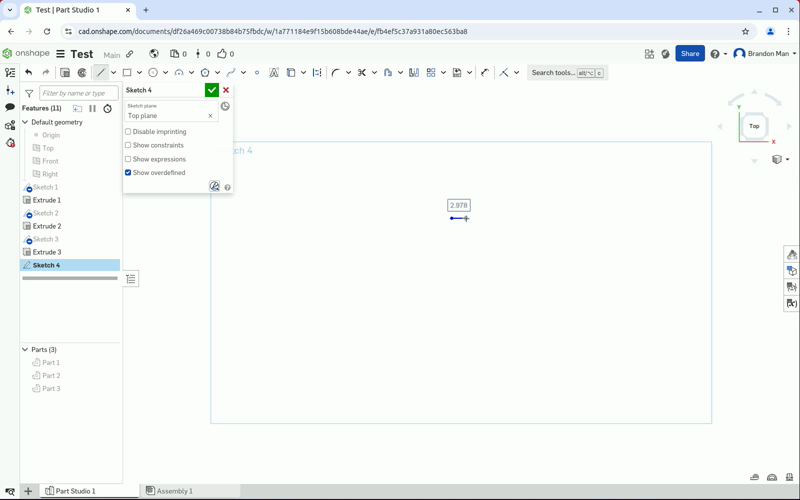
mouse_move(496, 218)
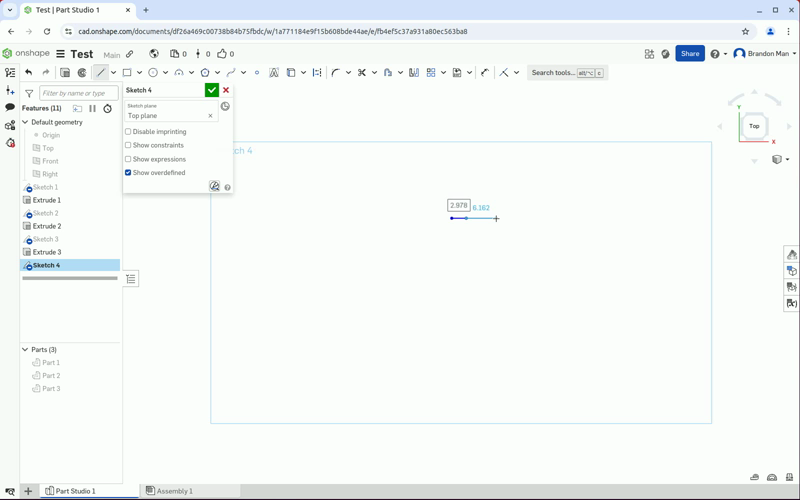
mouse_move(466, 195)
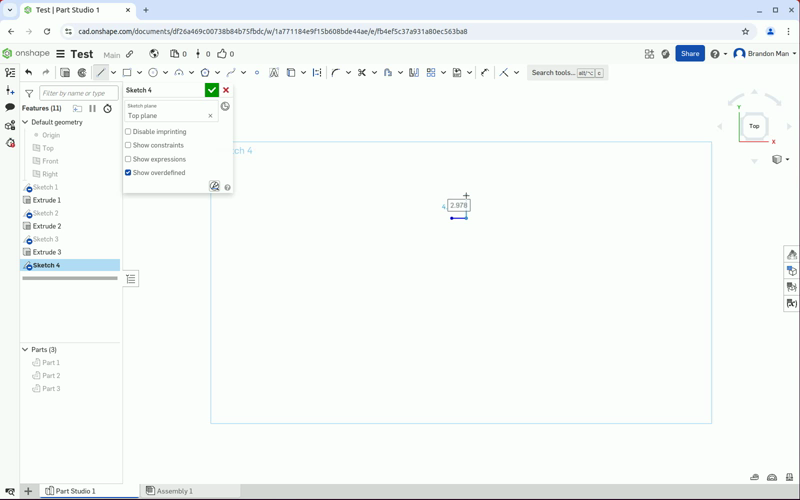
click(466, 195)
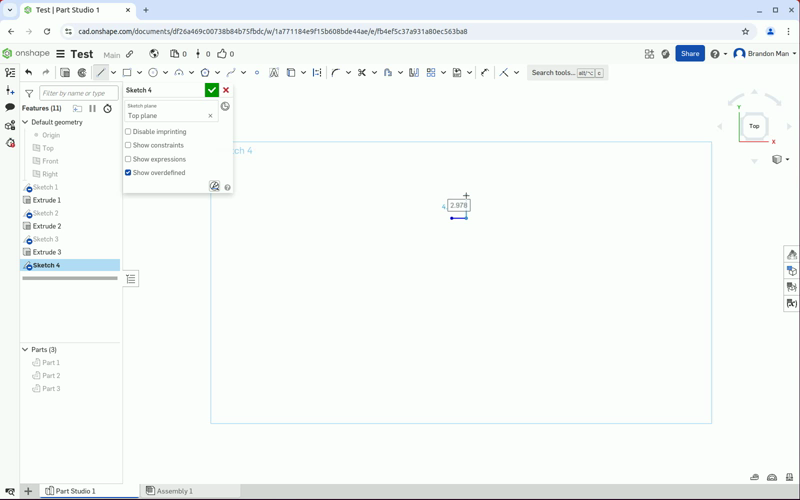
key_up(shift)
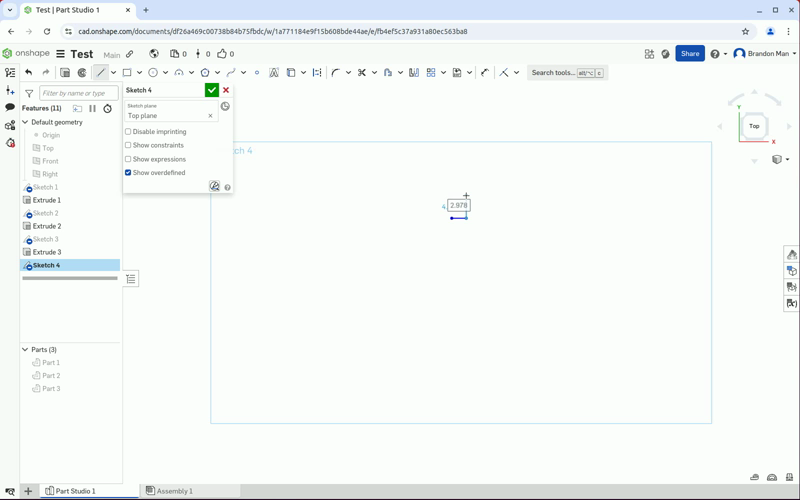
key_down(shift)
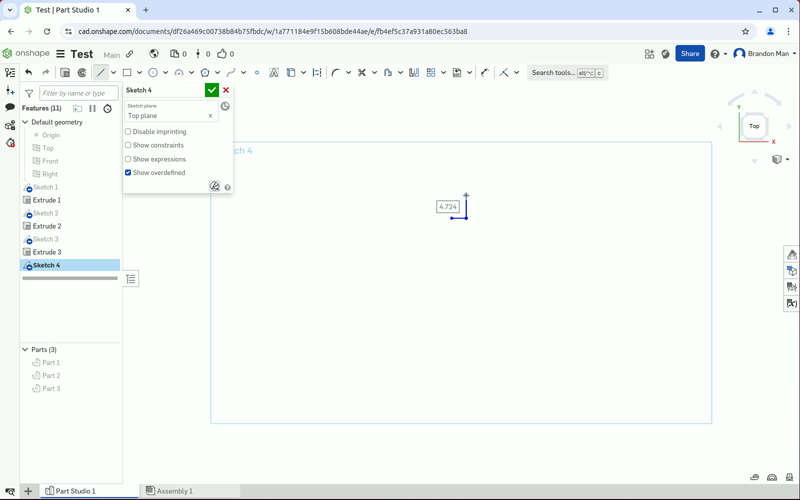
mouse_move(496, 195)
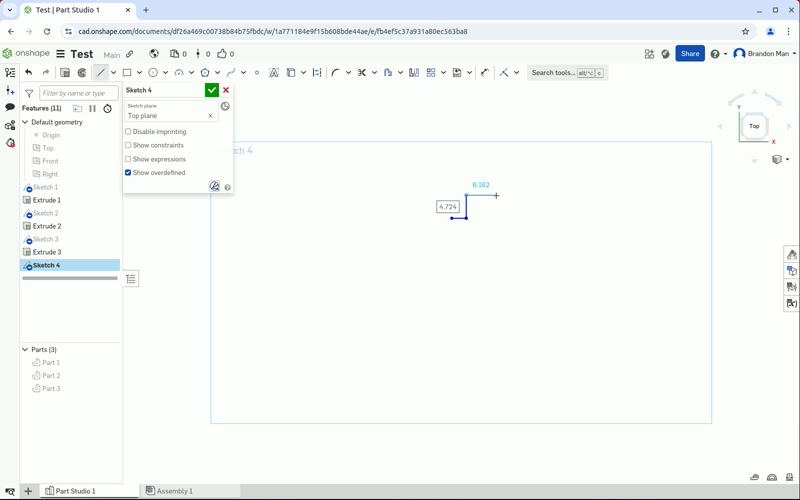
mouse_move(451, 195)
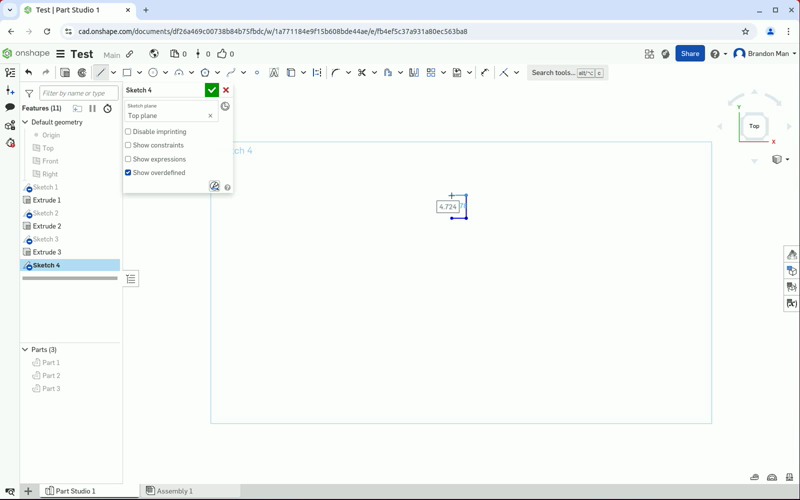
click(451, 195)
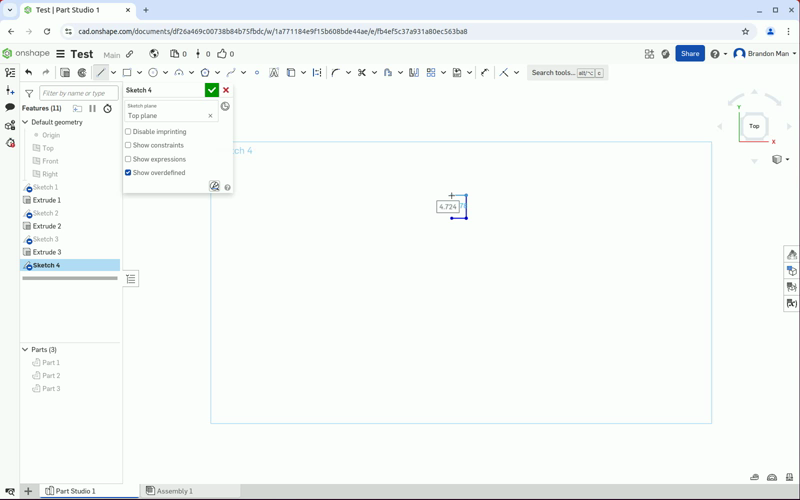
key_up(shift)
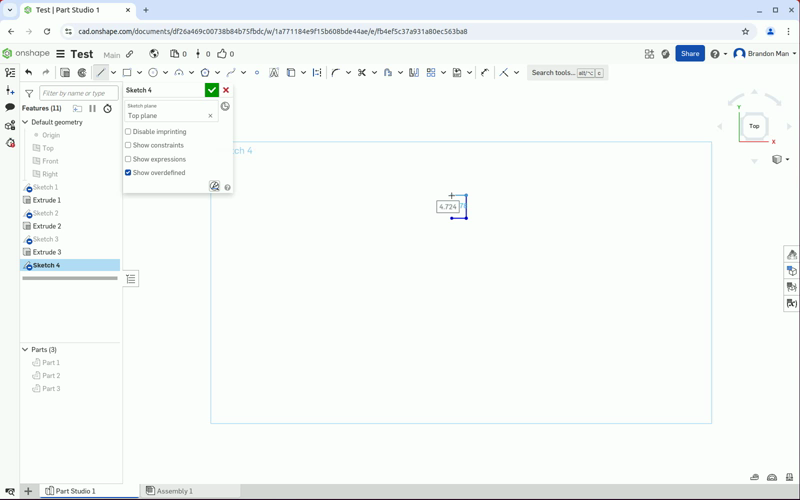
mouse_move(481, 195)
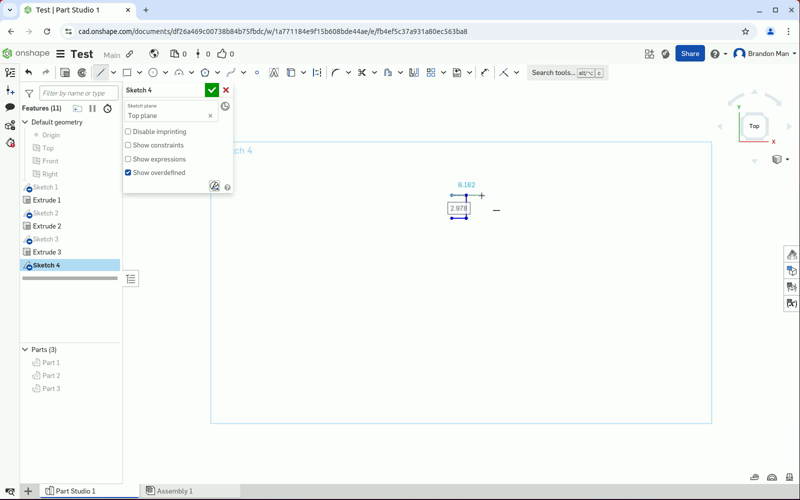
key_down(shift)
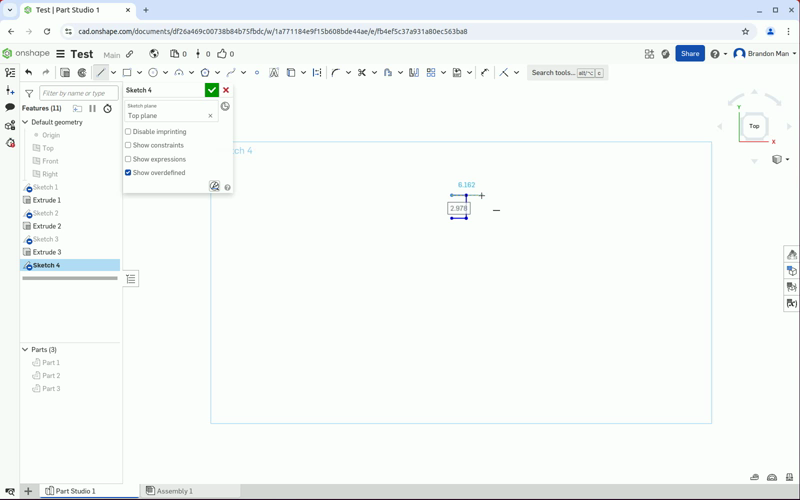
mouse_move(451, 218)
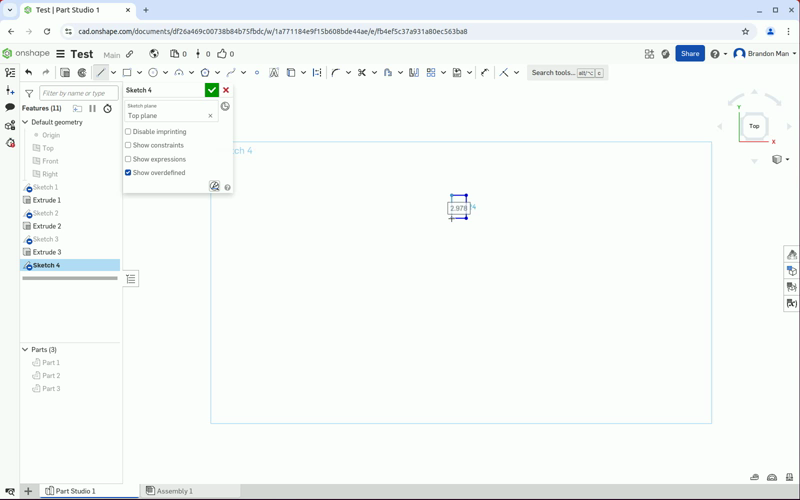
key_up(shift)
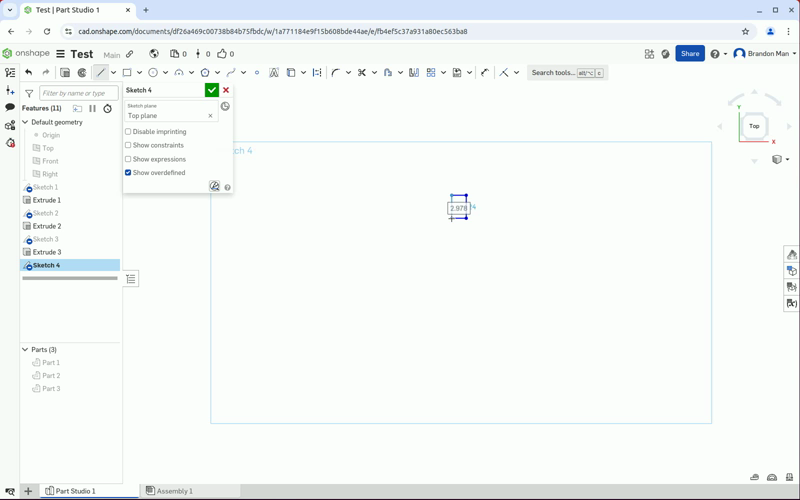
click(451, 218)
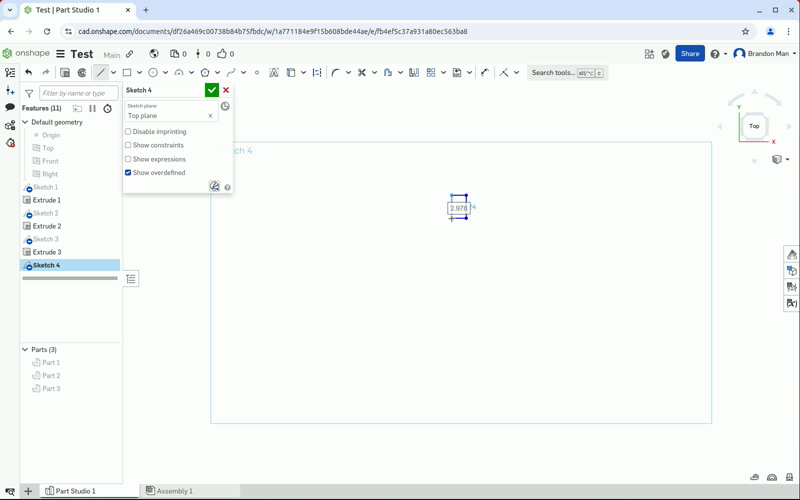
key(esc)
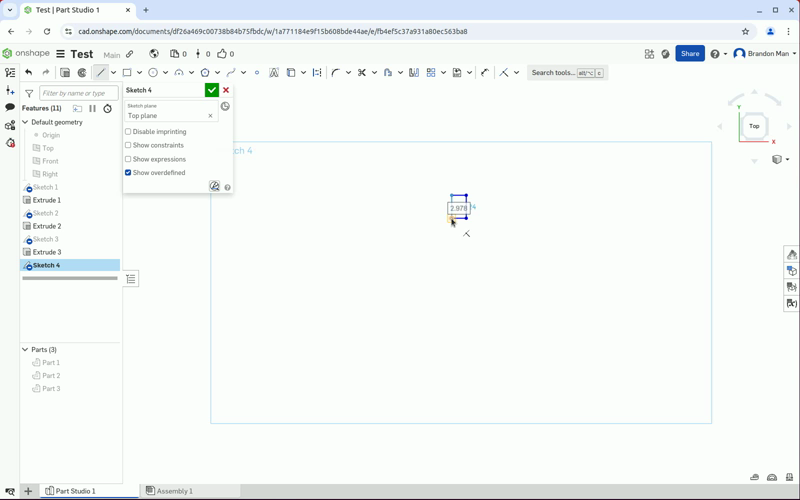
mouse_move(456, 202)
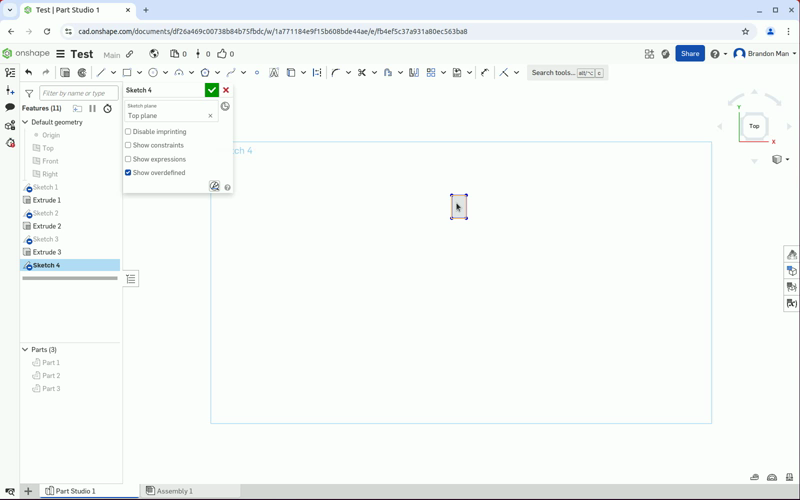
scroll(6)
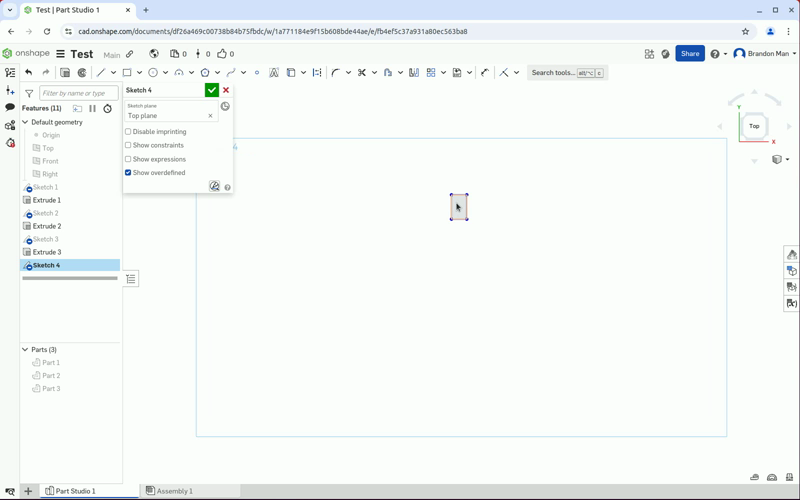
scroll(6)
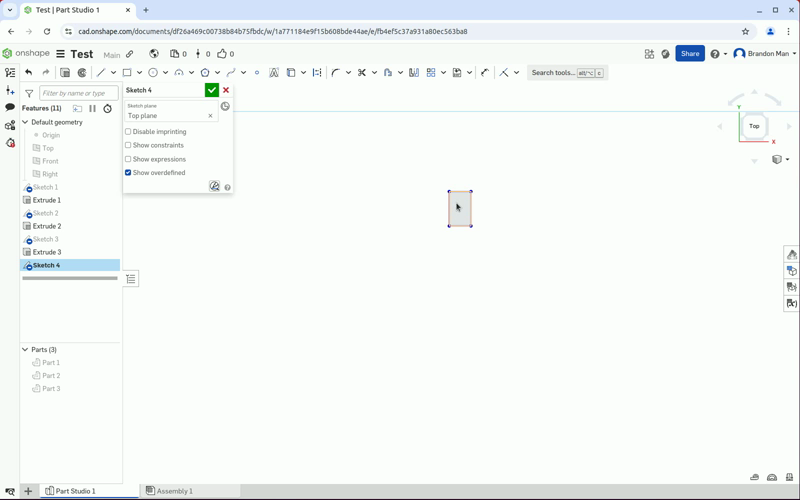
scroll(6)
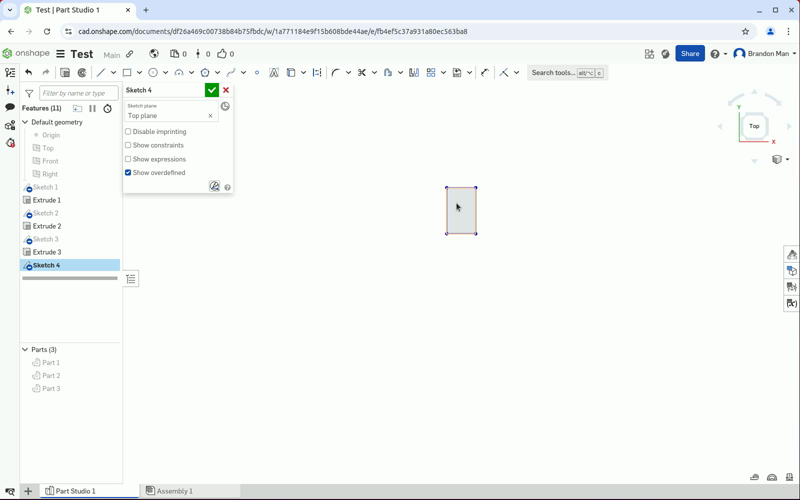
scroll(6)
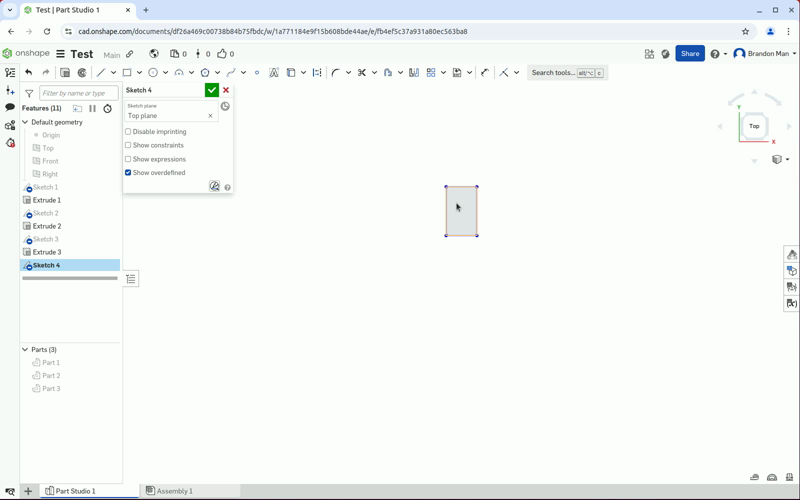
scroll(6)
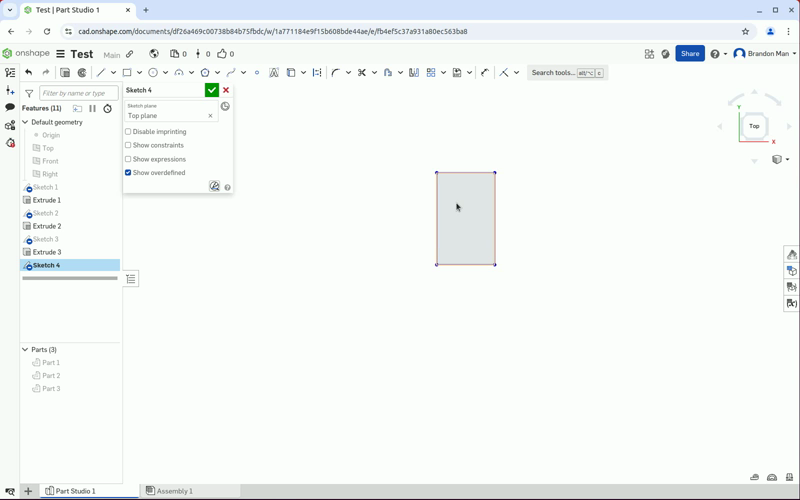
scroll(6)
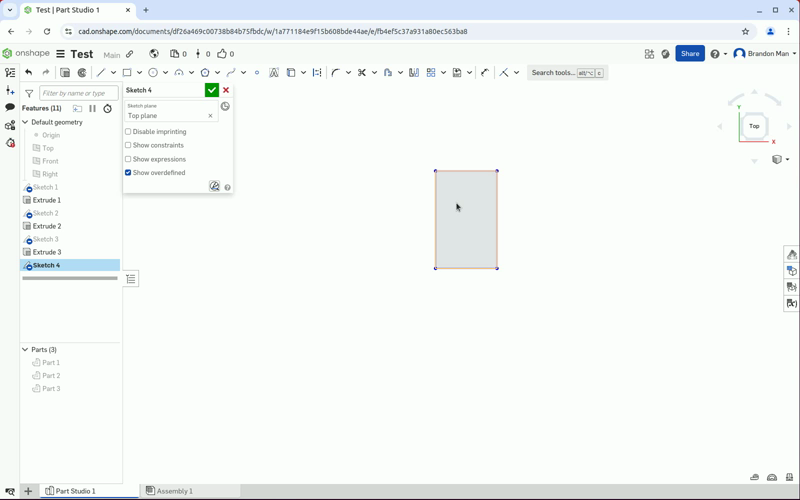
scroll(6)
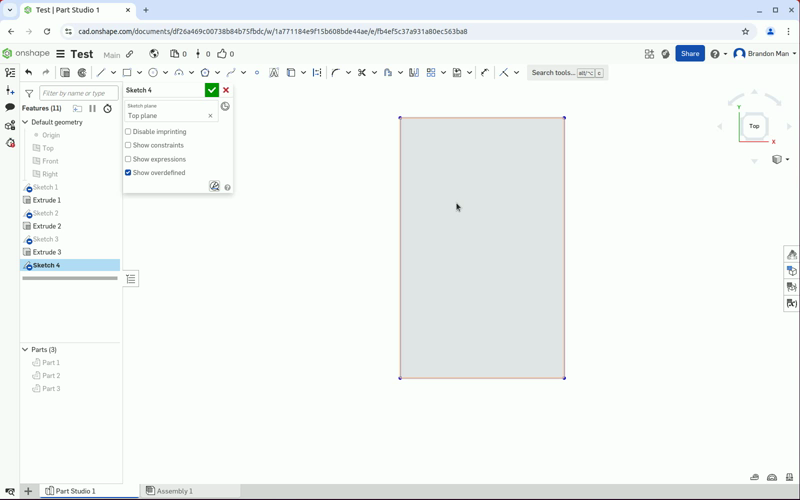
click(456, 202)
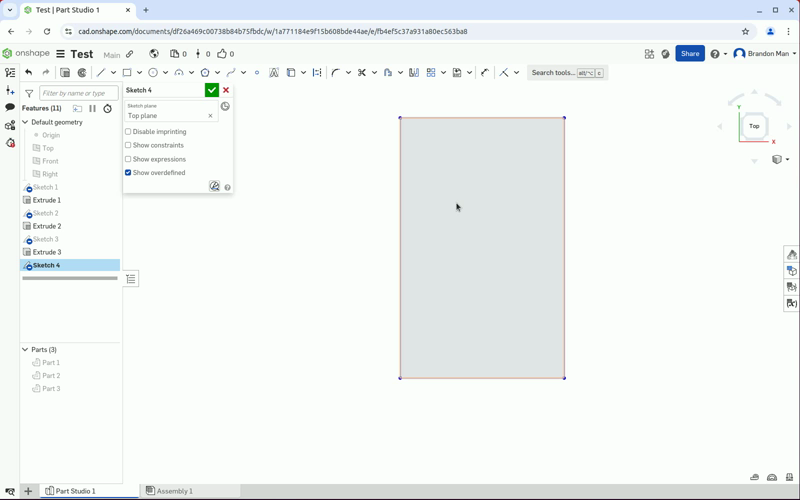
scroll(-6)
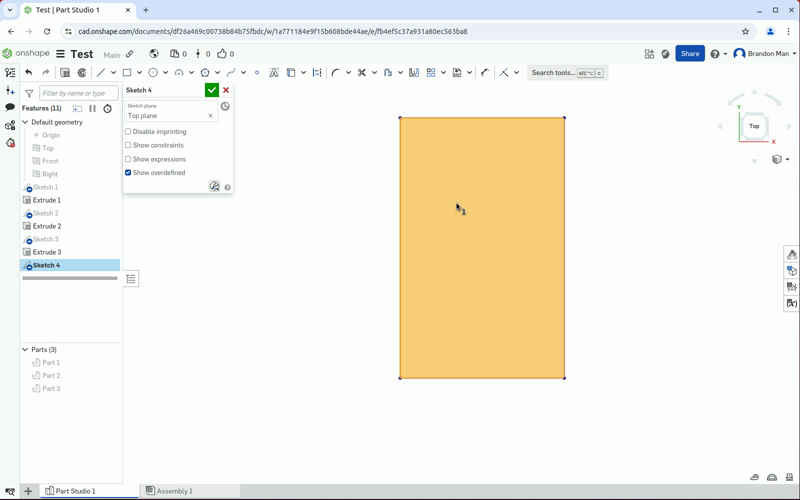
scroll(-6)
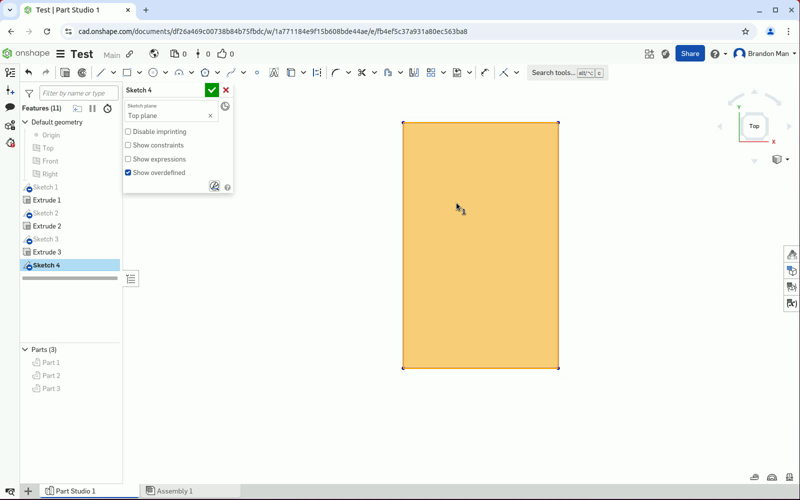
scroll(-6)
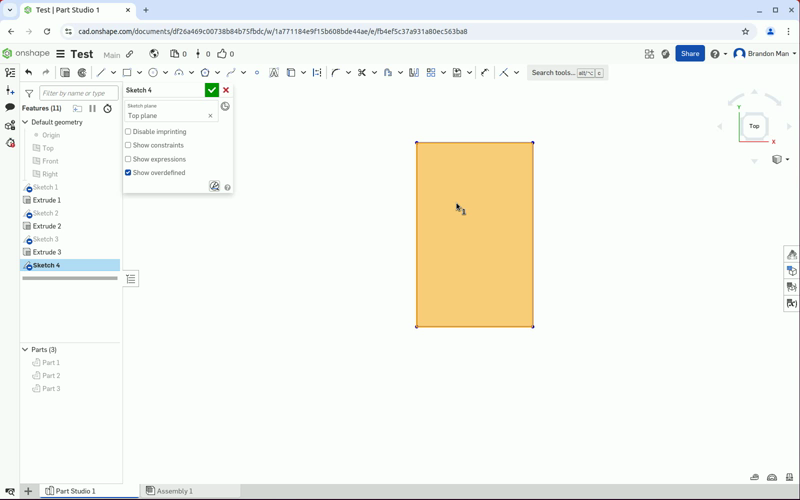
scroll(-6)
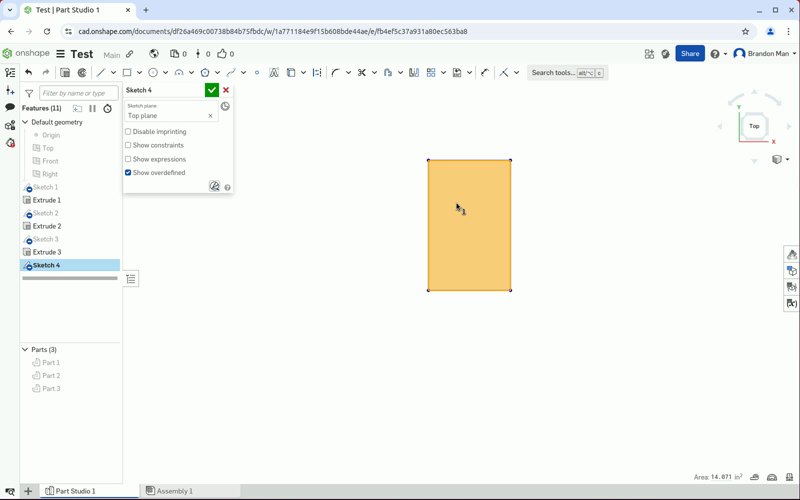
scroll(-6)
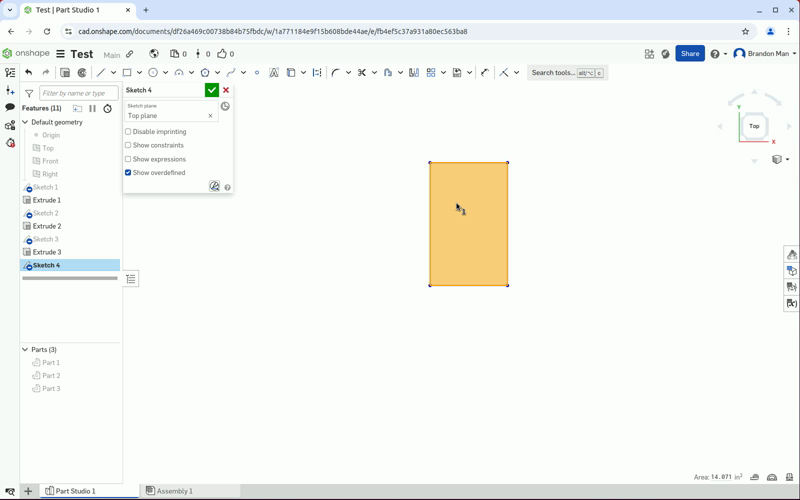
scroll(-6)
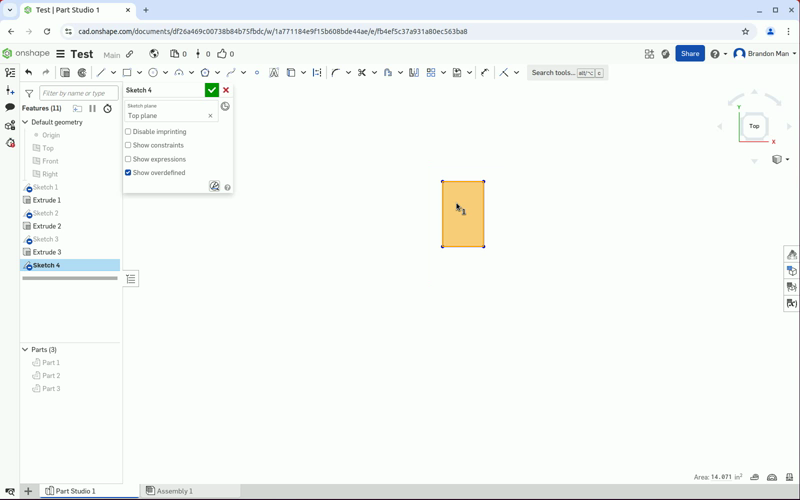
scroll(-6)
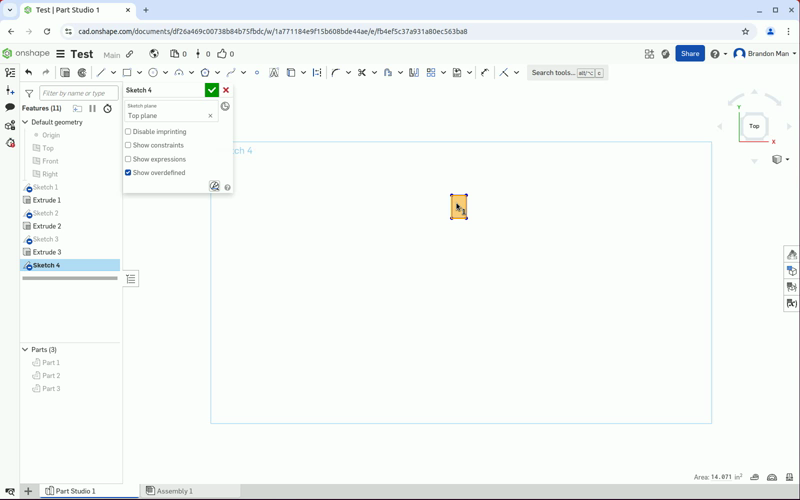
mouse_move(73, 352)
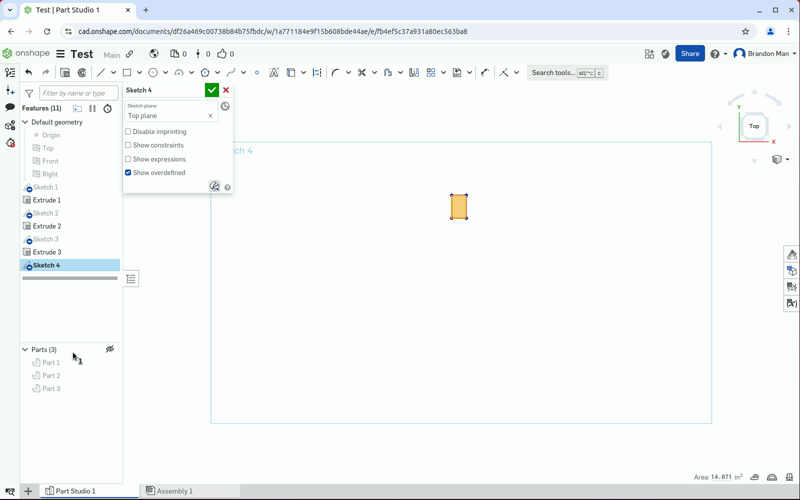
key(shift+y)
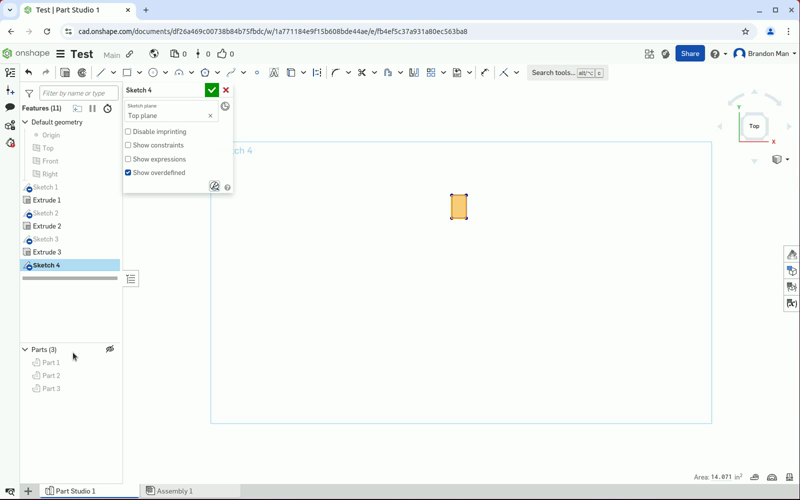
key(shift+e)
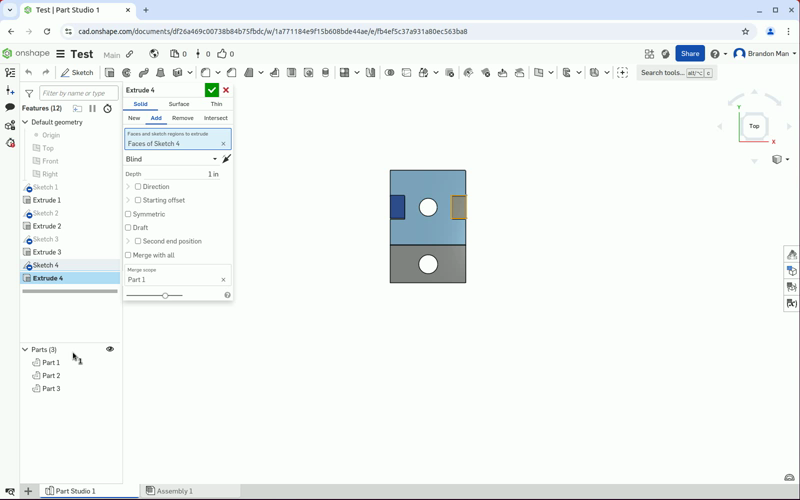
mouse_move(143, 106)
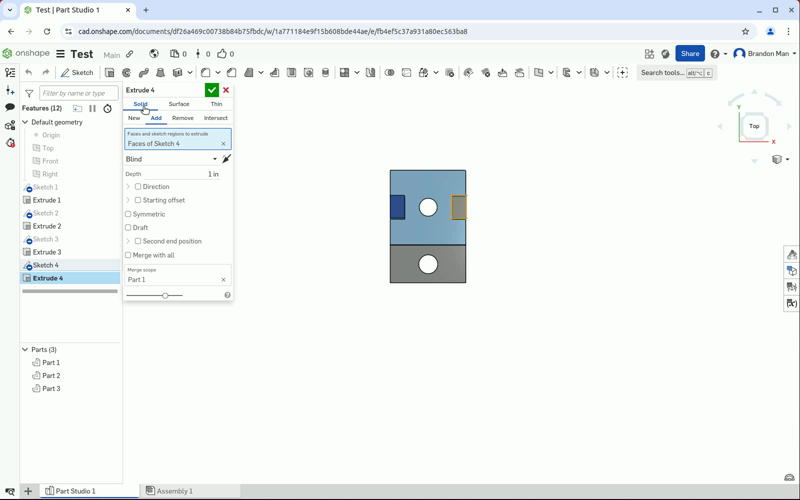
click(143, 106)
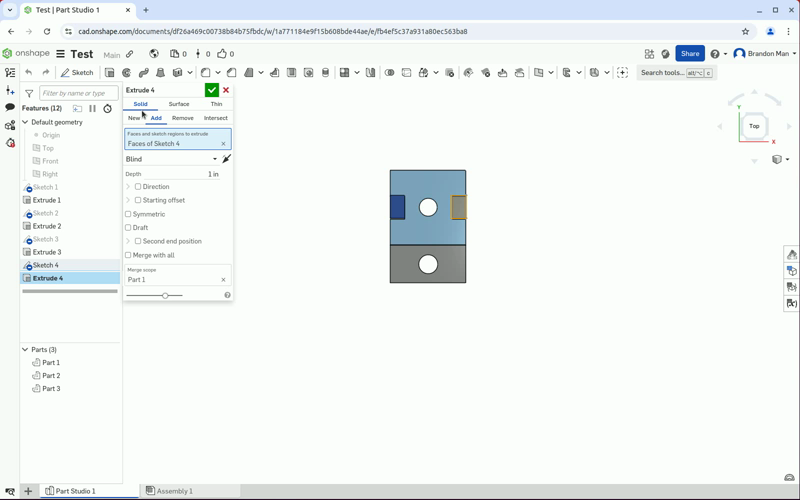
mouse_move(137, 120)
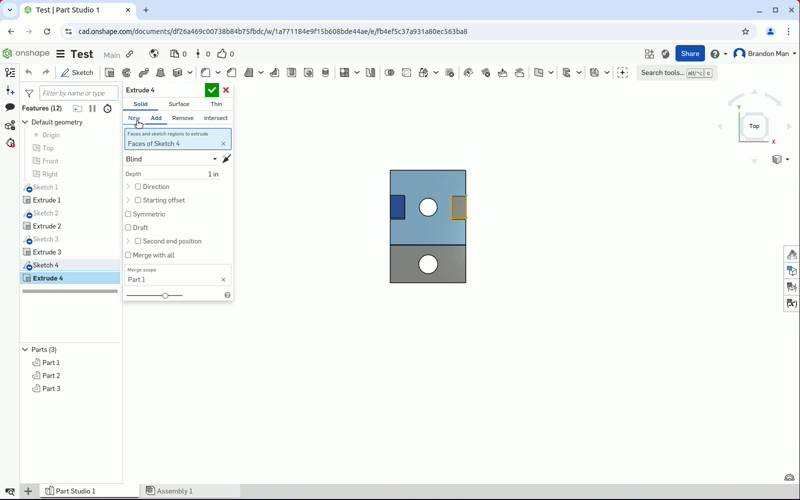
click(137, 120)
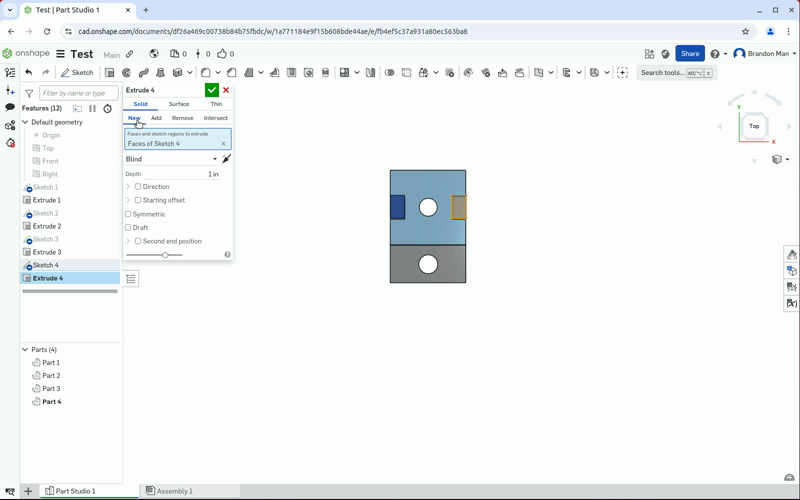
key(tab, 4)
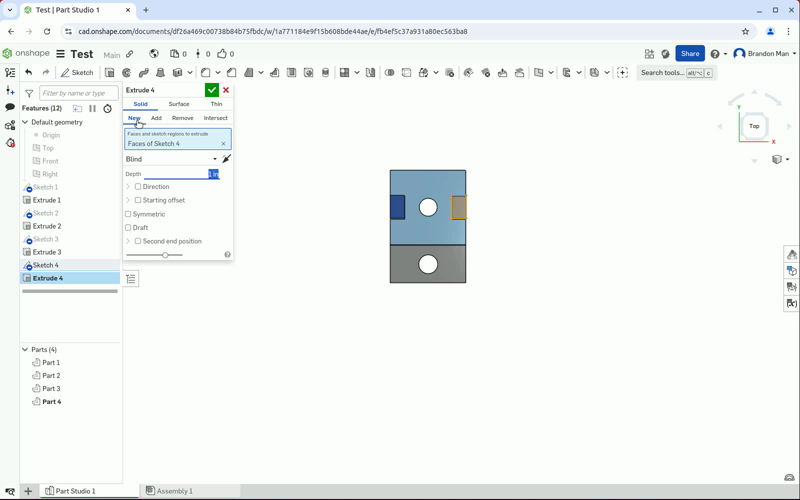
text(7.703)
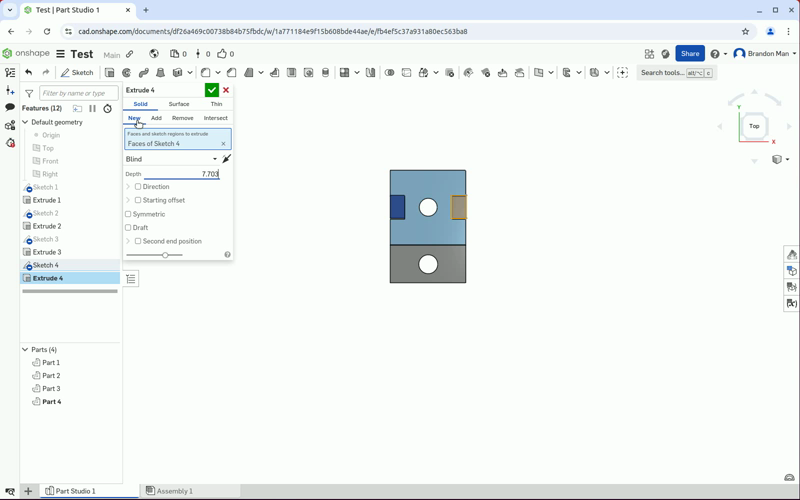
key(enter)
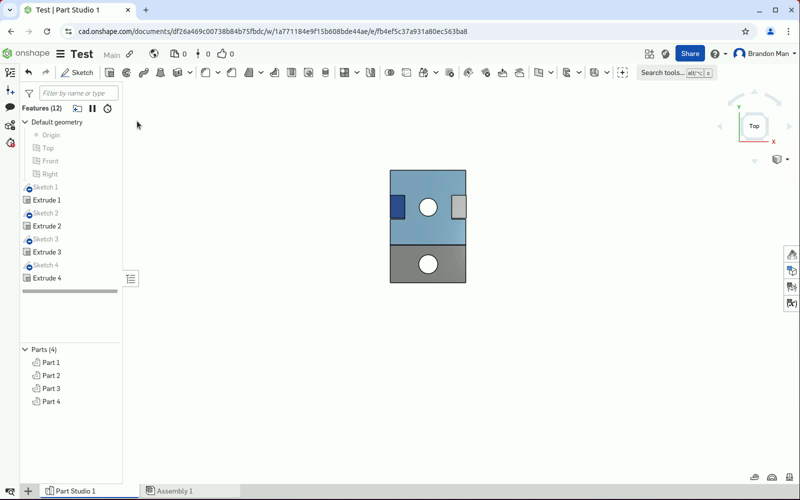
key(shift+h)
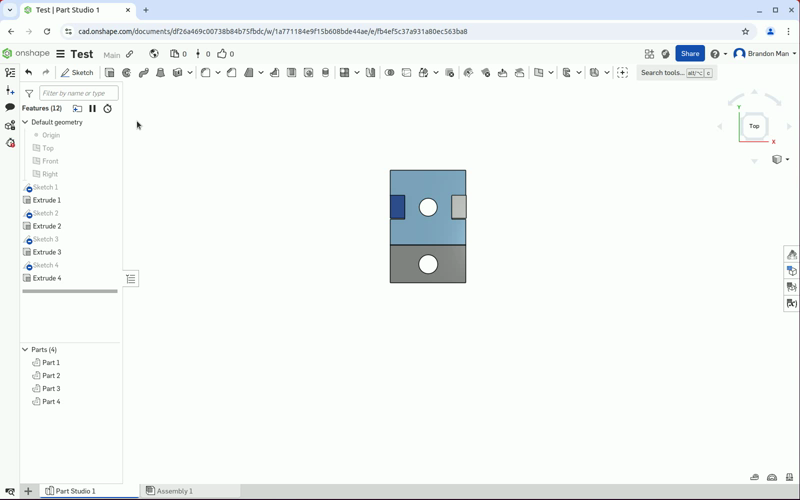
key(shift+h)
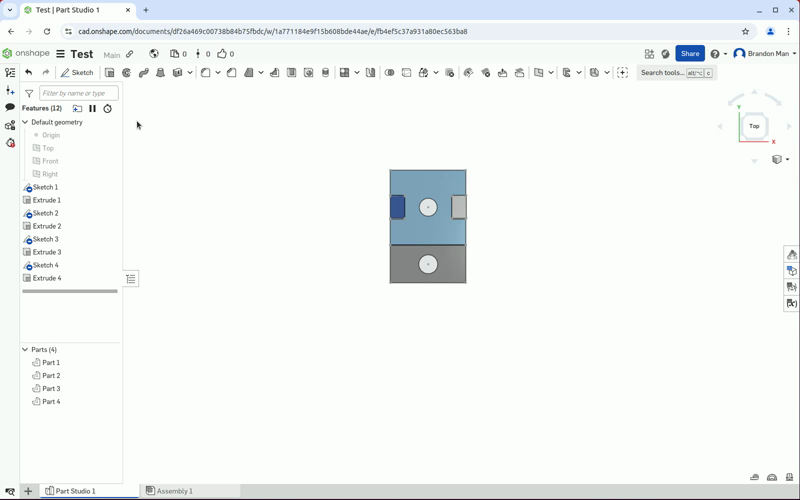
key(shift+7)
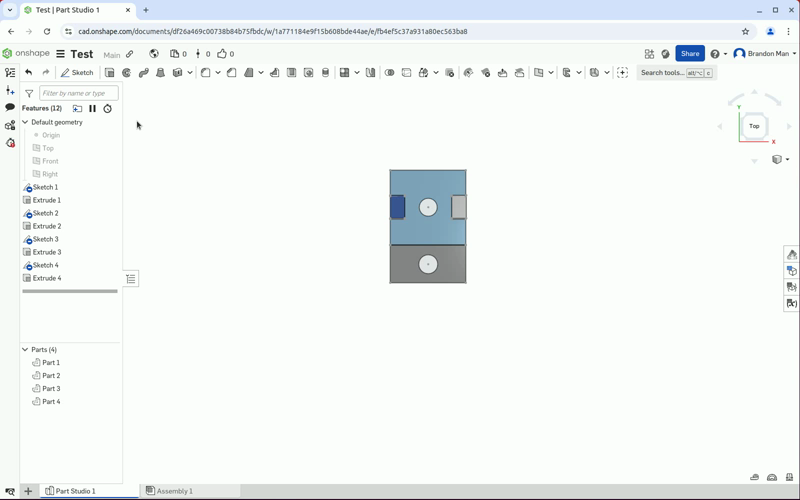
key(up, 3)
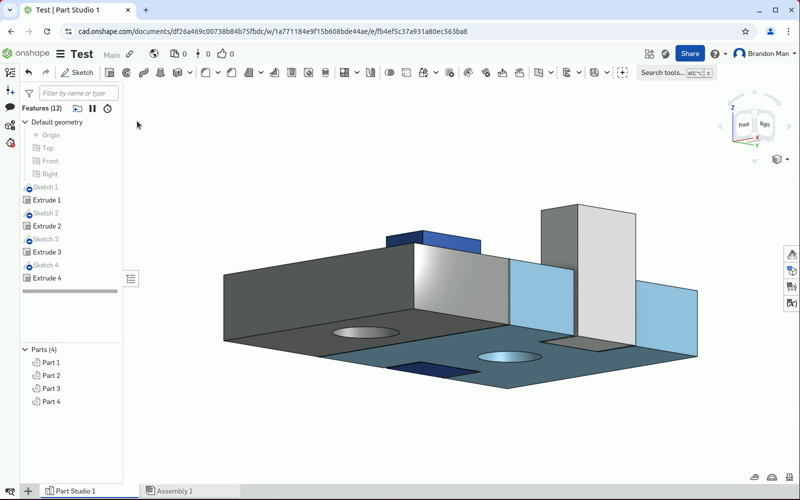
key(left, 3)
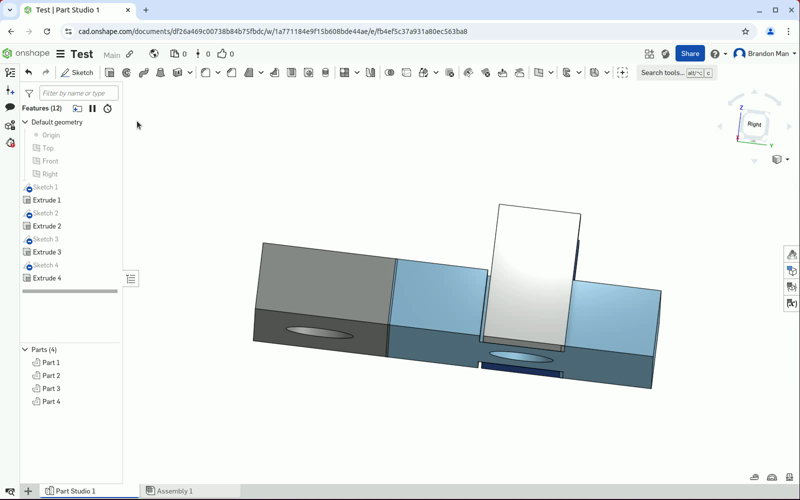
key(right, 3)
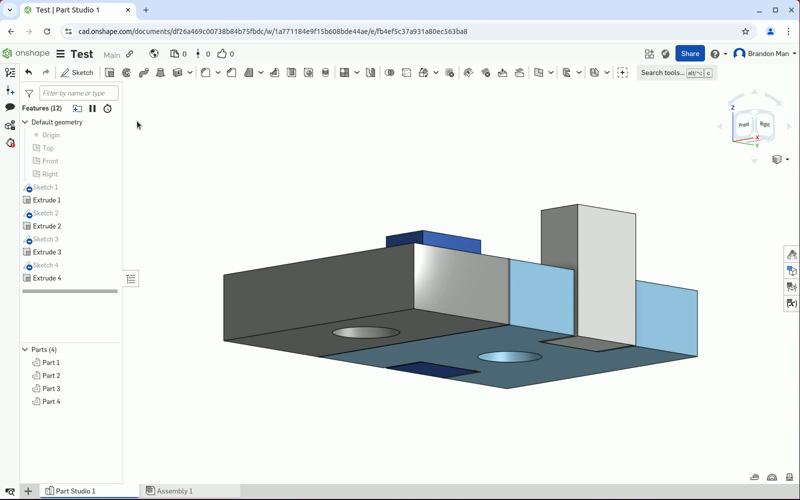
key(down, 3)
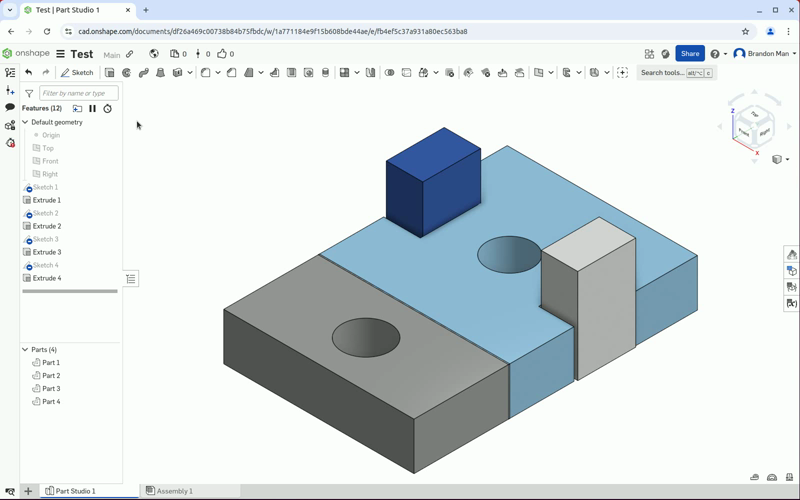
mouse_move(73, 189)
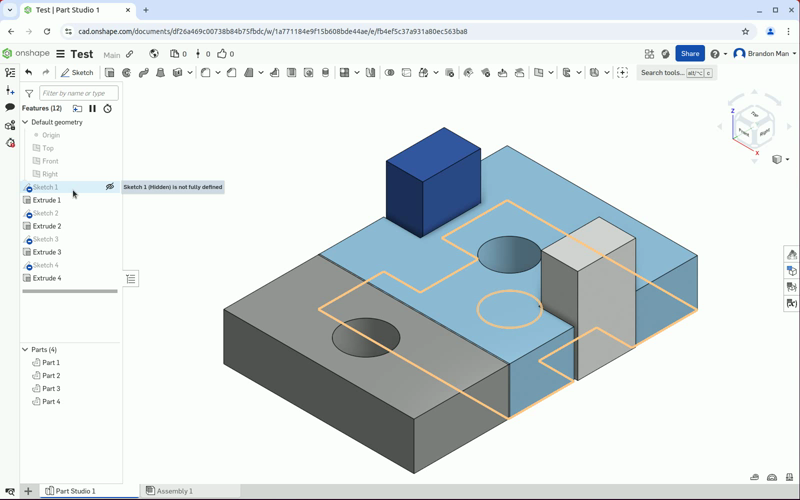
click(73, 189)